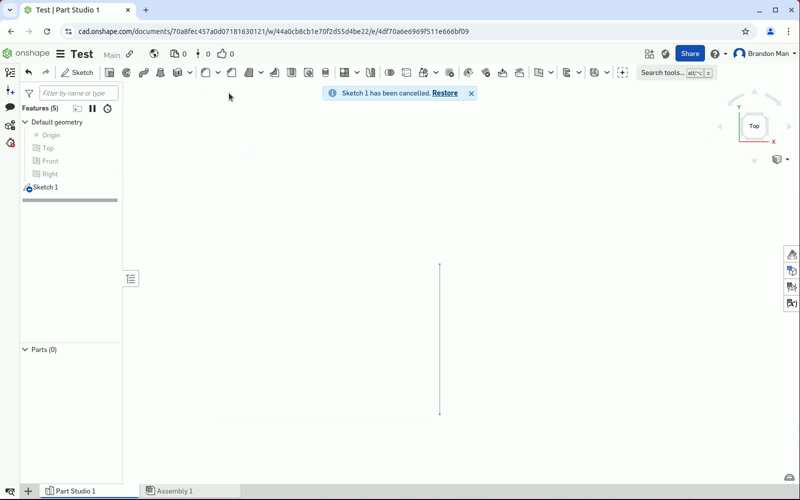
key(shift+h)
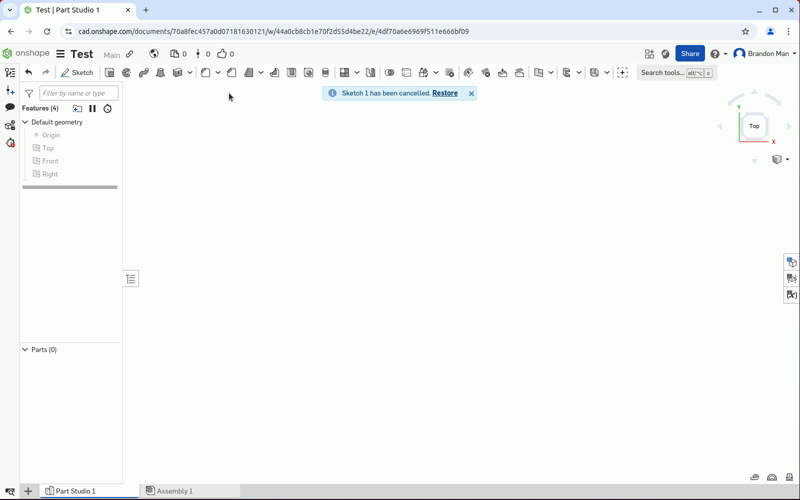
mouse_move(73, 352)
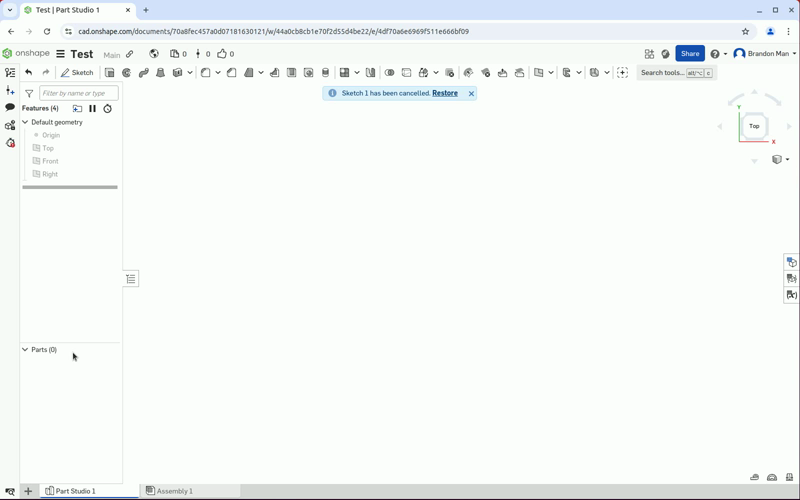
key(y)
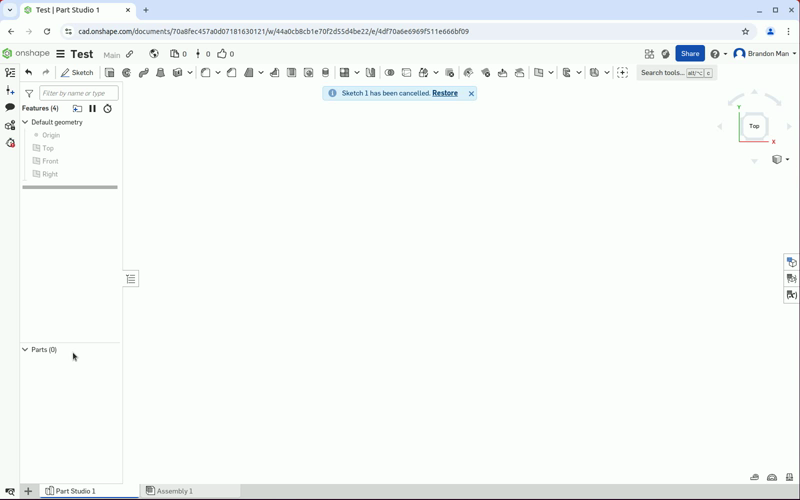
key(shift+p)
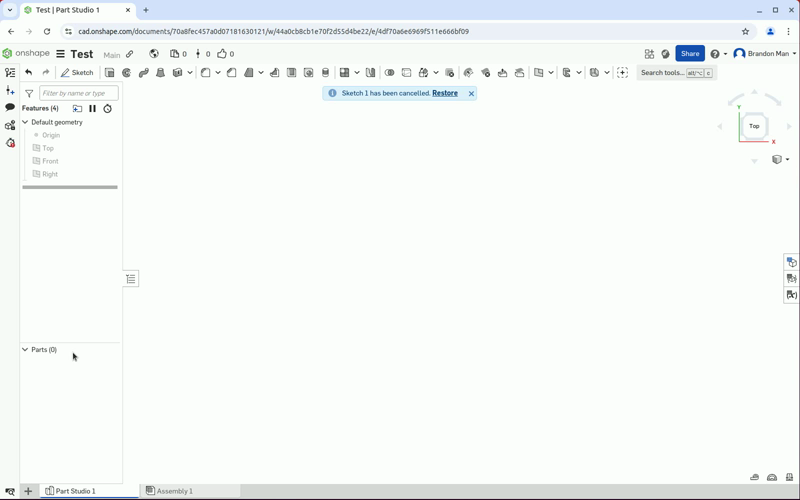
key(space)
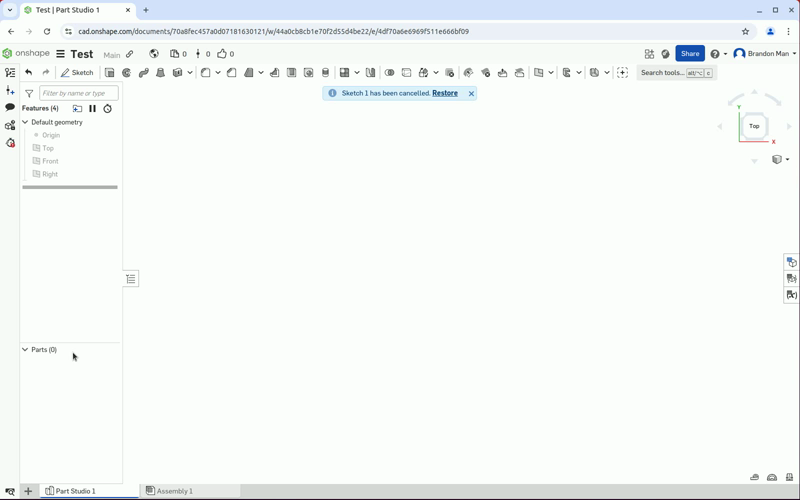
key_down(shift)
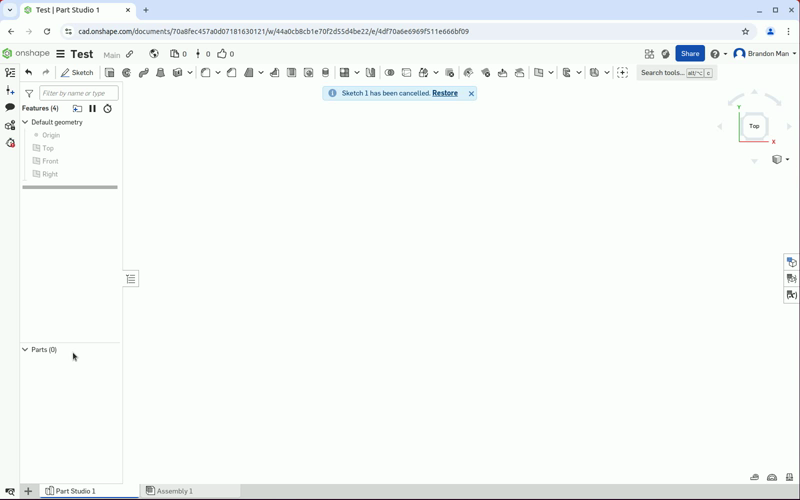
key(up)
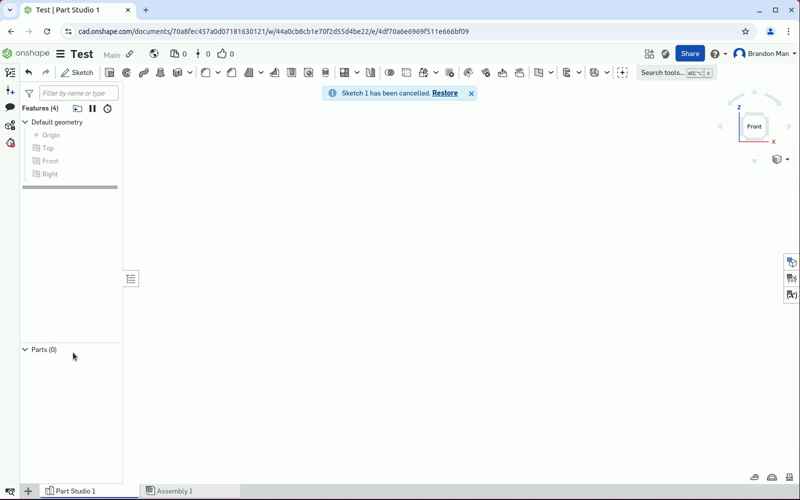
key_up(shift)
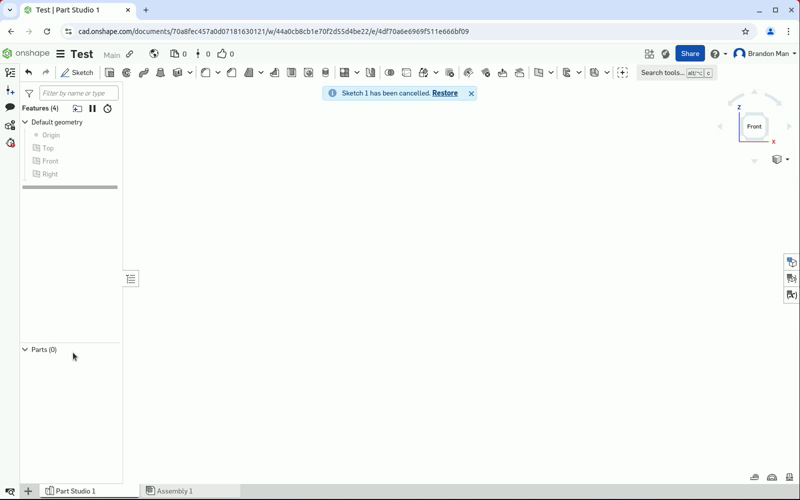
mouse_move(73, 352)
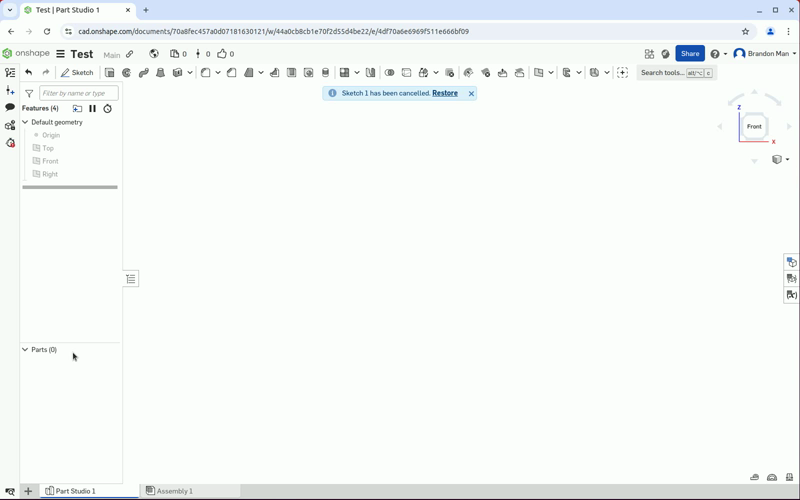
key(shift+y)
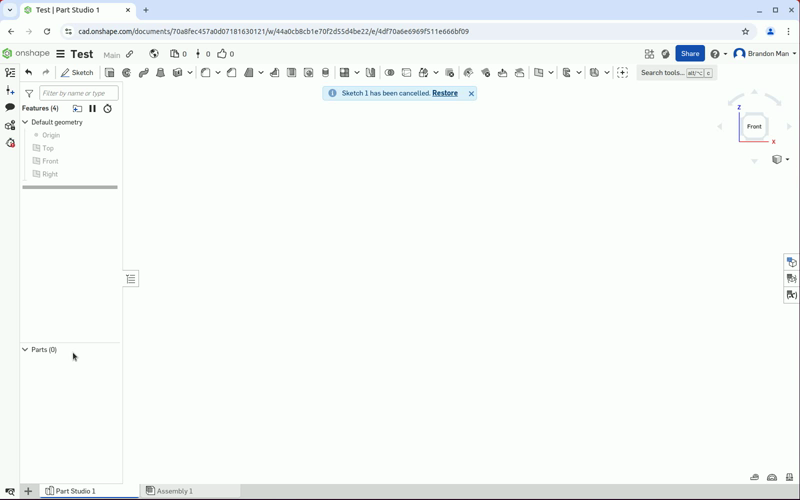
key(shift+s)
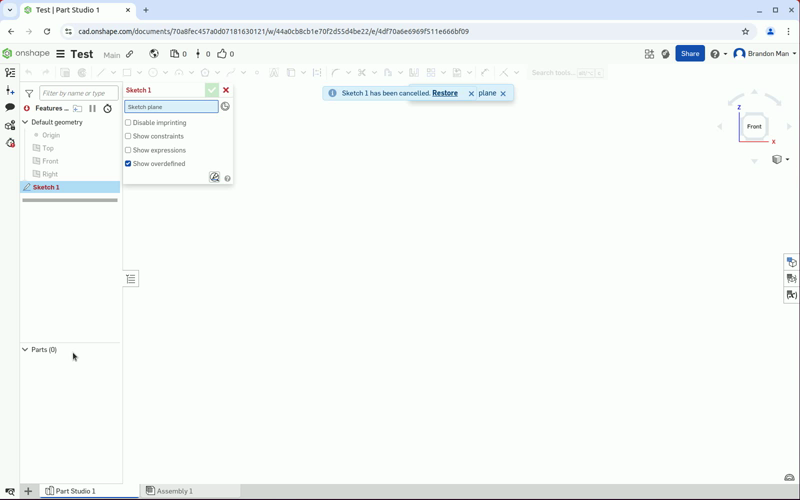
mouse_move(73, 163)
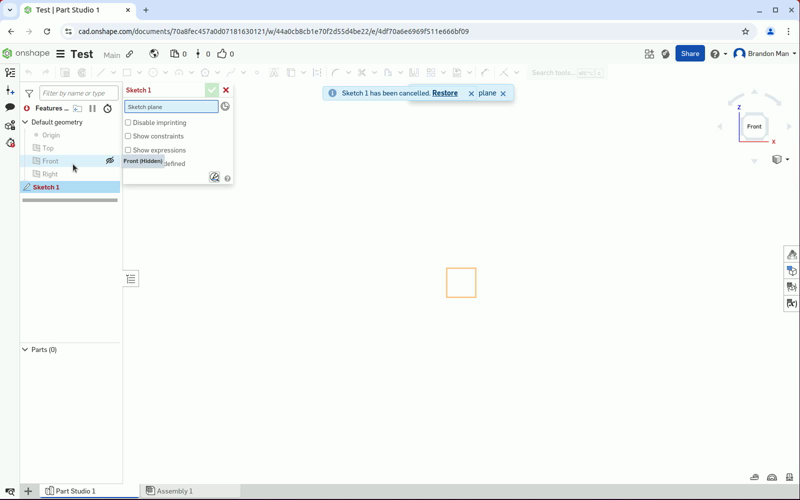
click(73, 163)
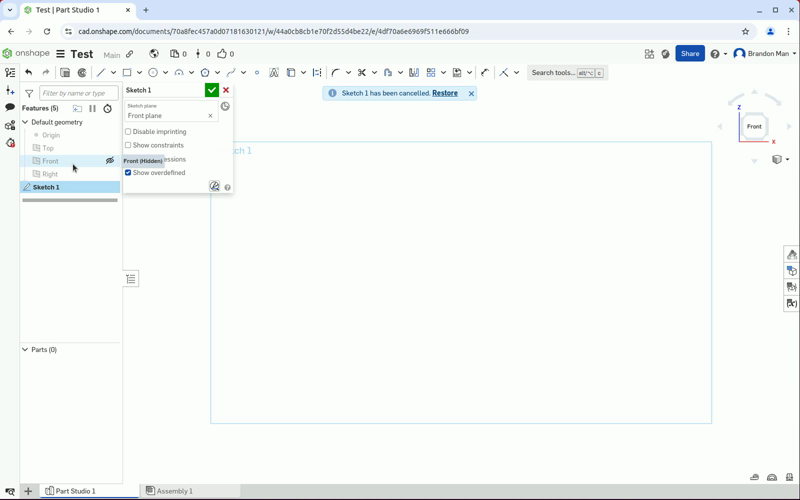
mouse_move(73, 352)
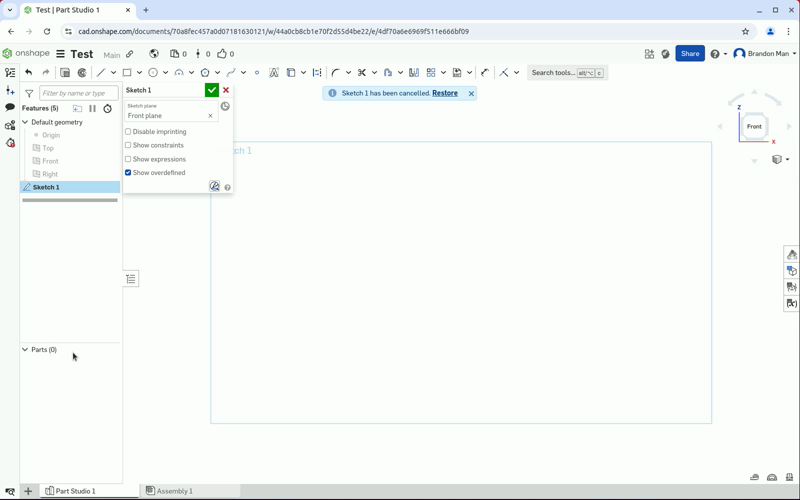
key(y)
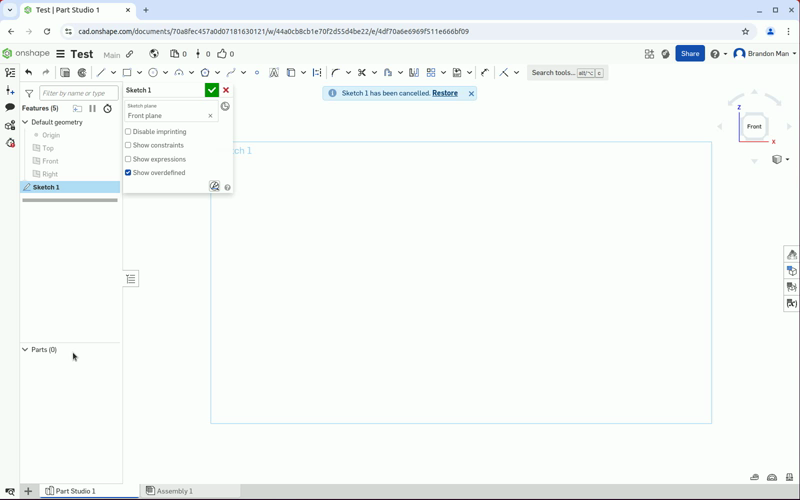
key(l)
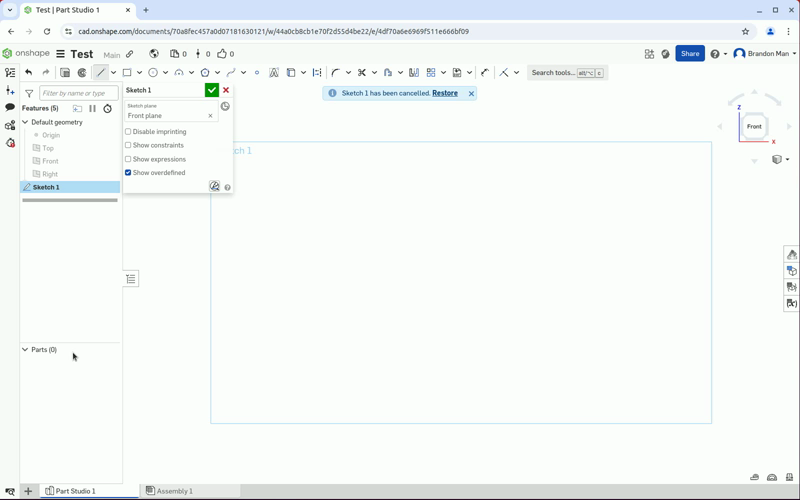
key_down(shift)
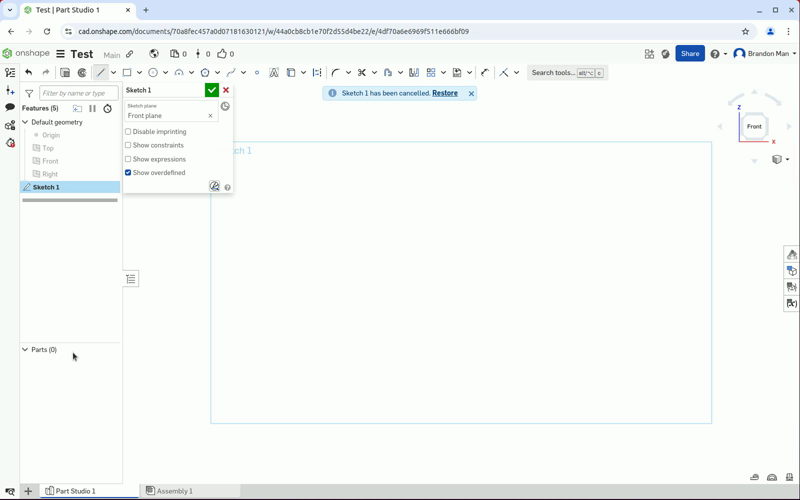
mouse_move(361, 282)
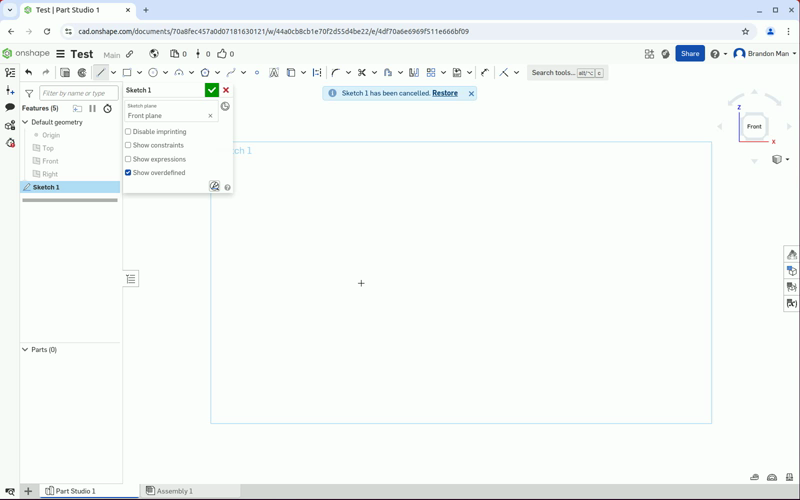
click(361, 282)
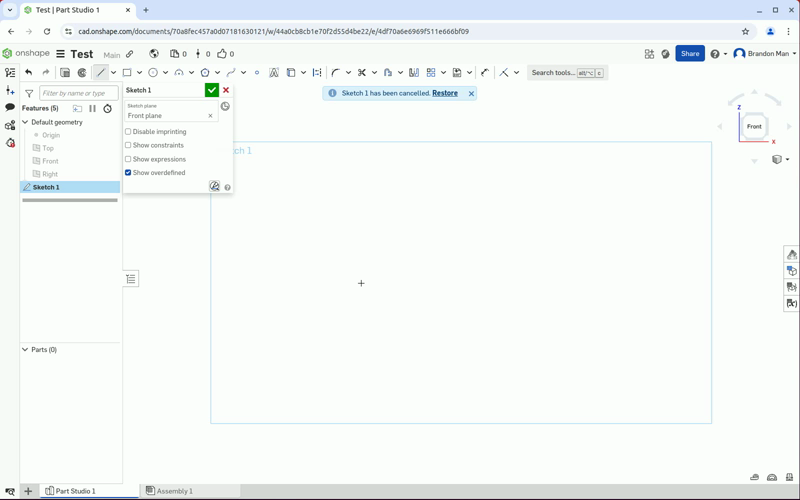
key_up(shift)
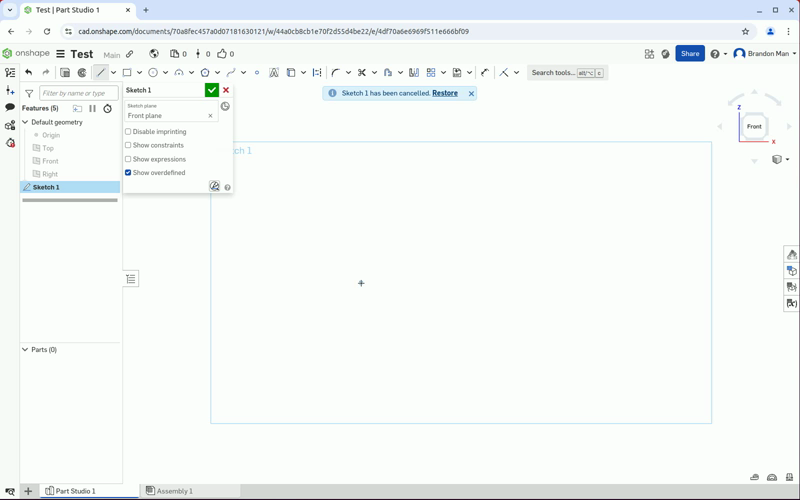
key_down(shift)
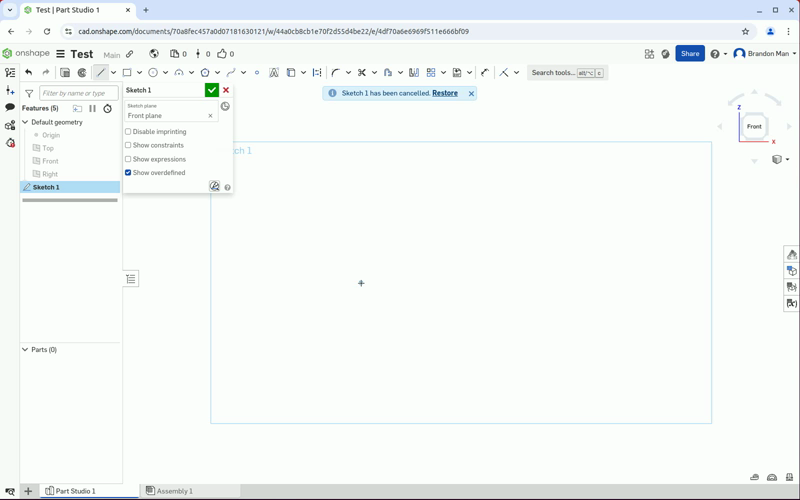
mouse_move(560, 282)
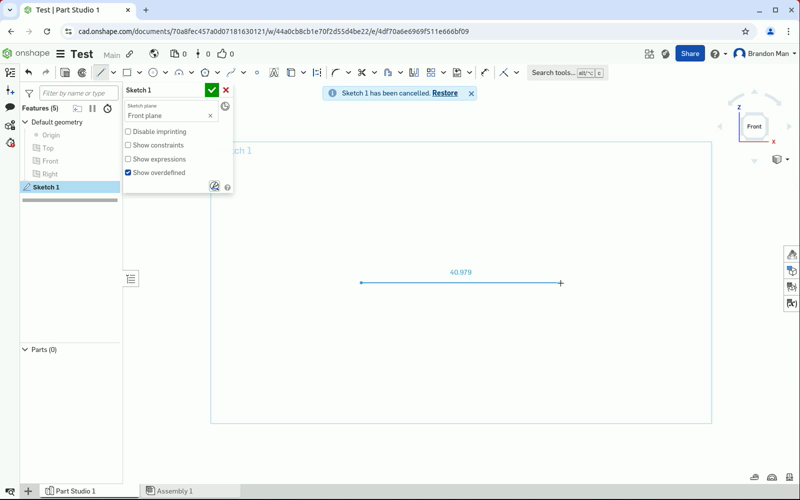
click(560, 282)
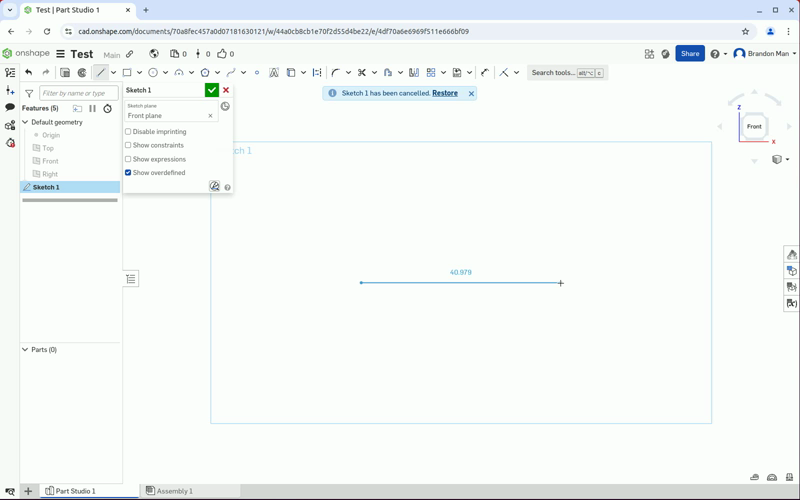
key_up(shift)
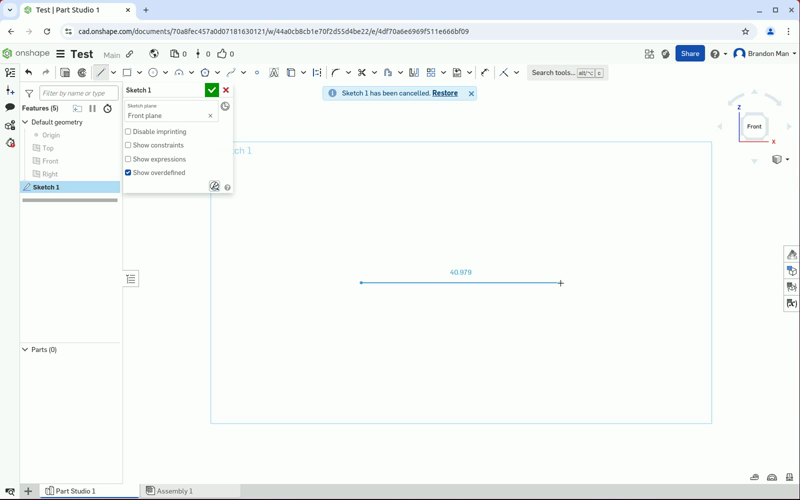
key_down(shift)
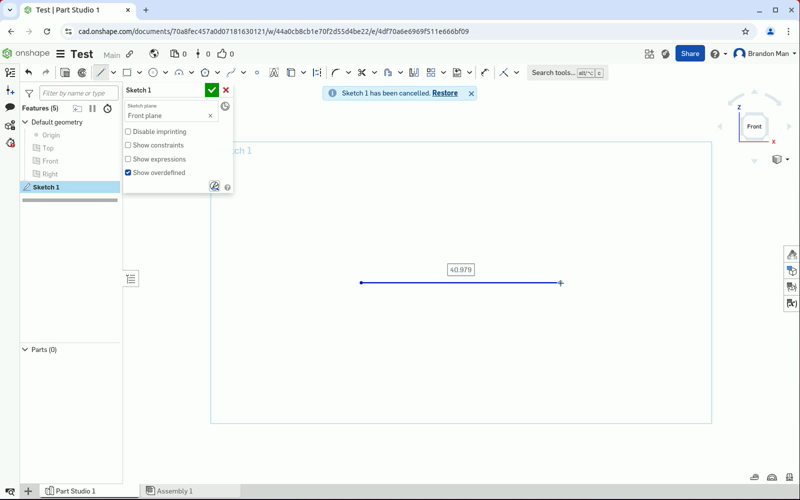
mouse_move(560, 194)
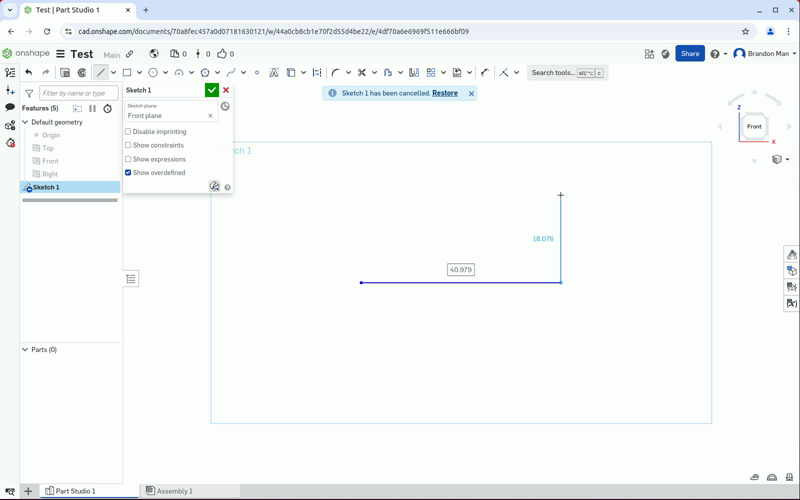
click(560, 194)
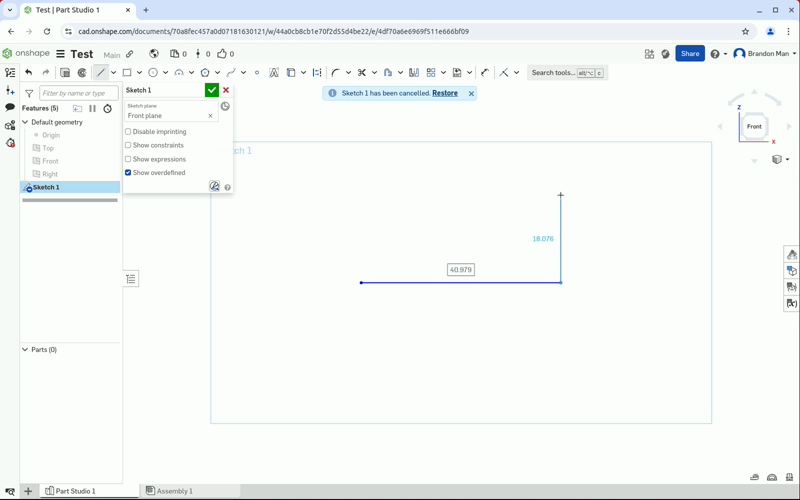
key_up(shift)
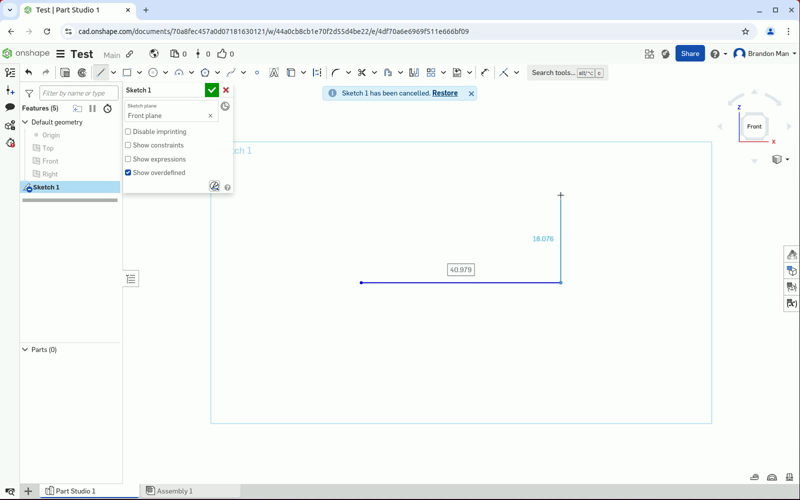
key(esc)
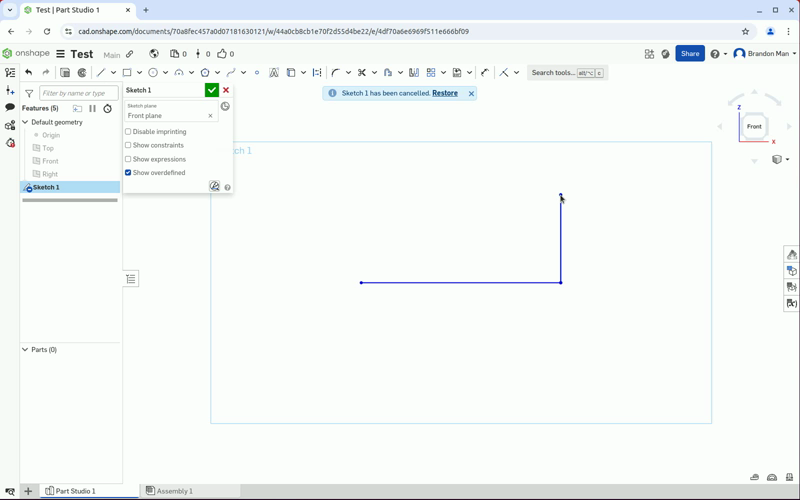
key(a)
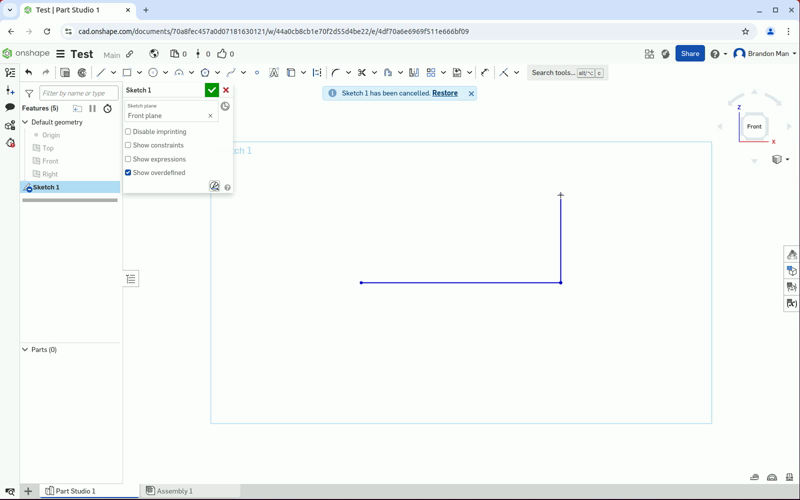
mouse_move(560, 194)
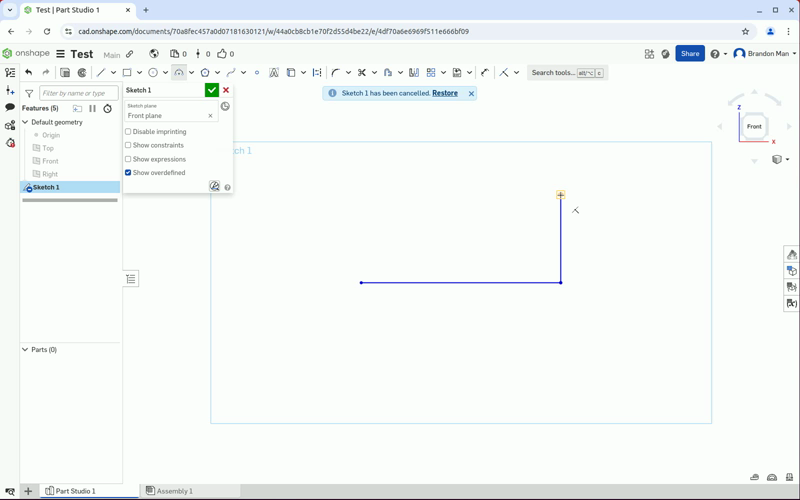
click(560, 194)
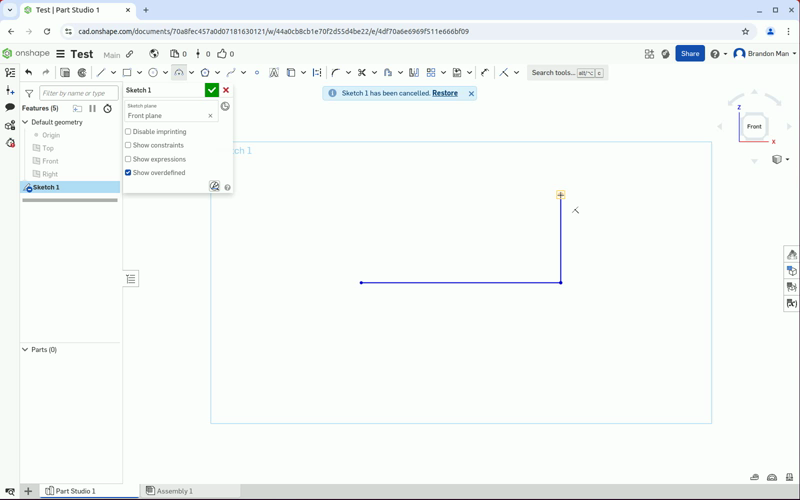
key_down(shift)
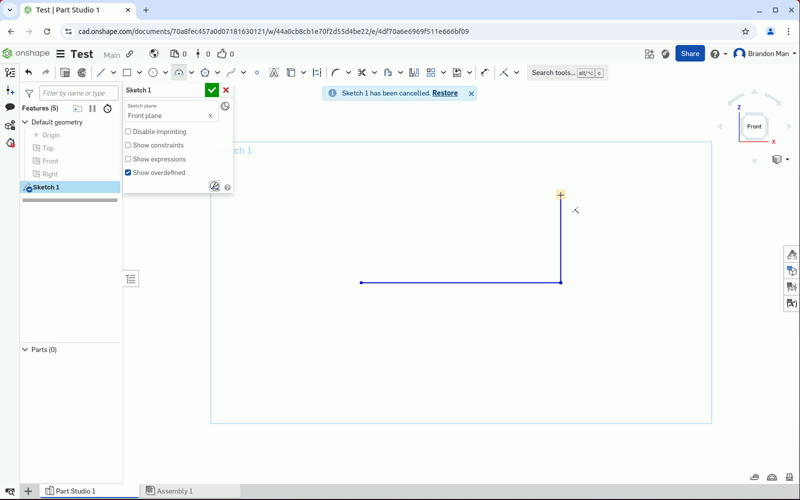
mouse_move(510, 194)
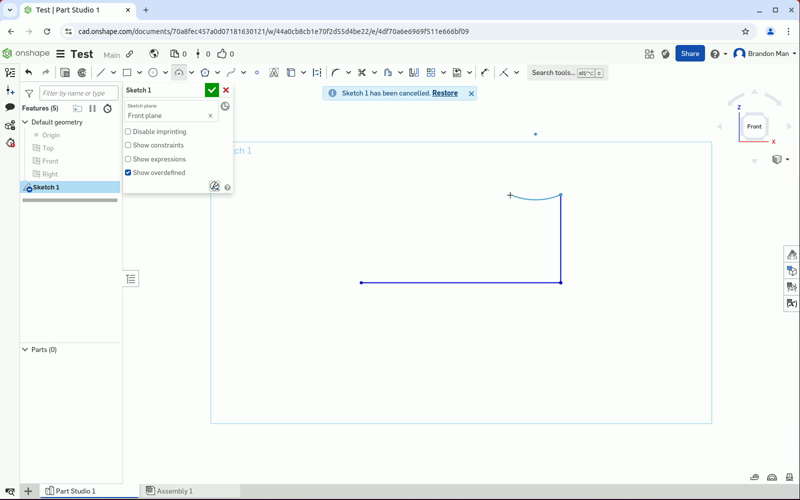
click(510, 194)
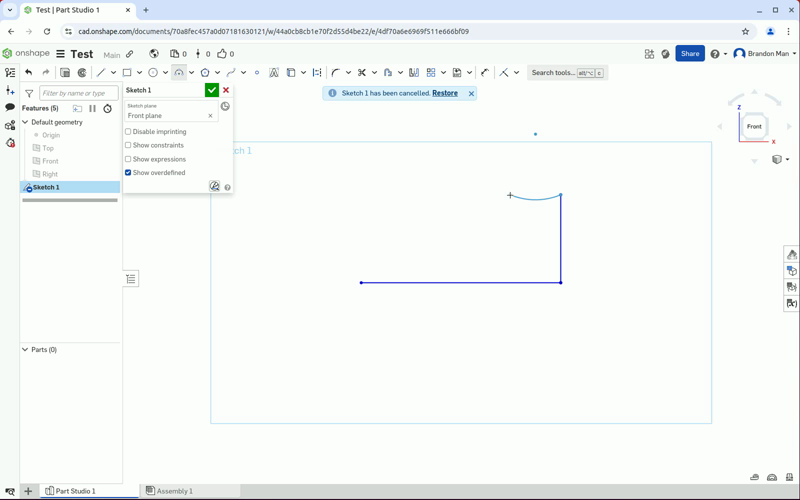
mouse_move(535, 169)
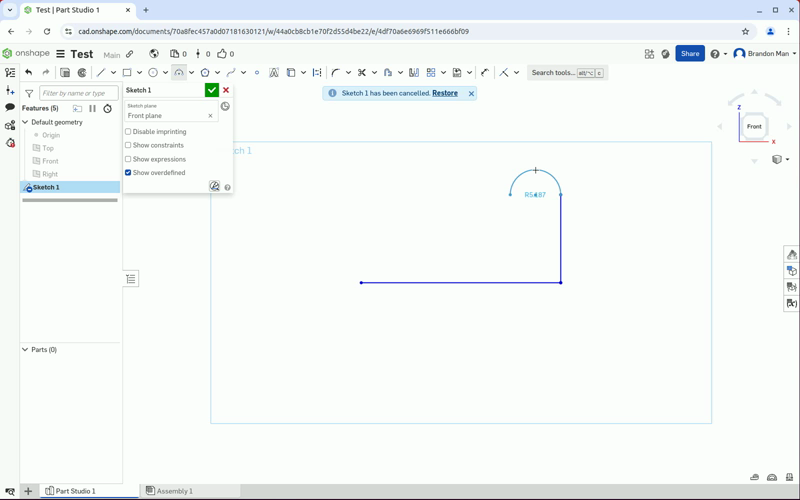
click(535, 169)
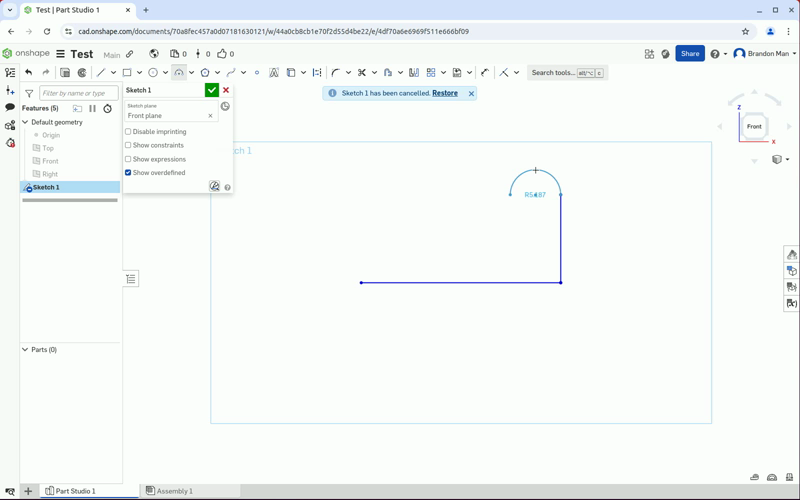
key_up(shift)
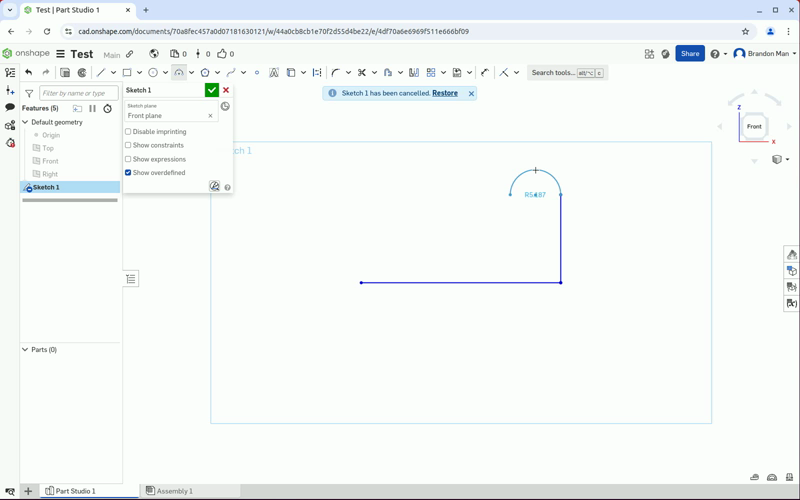
key(esc)
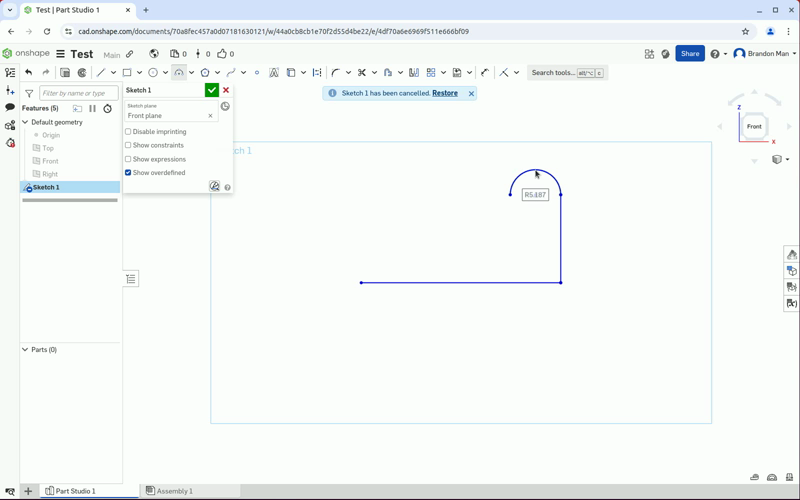
key(l)
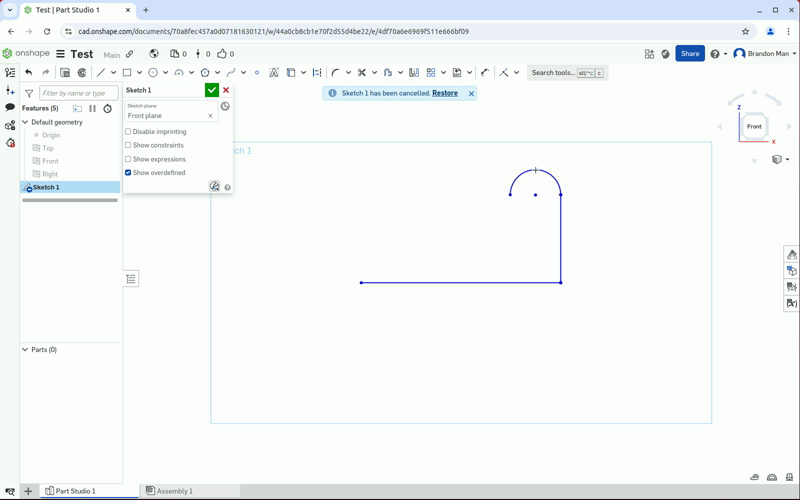
mouse_move(510, 194)
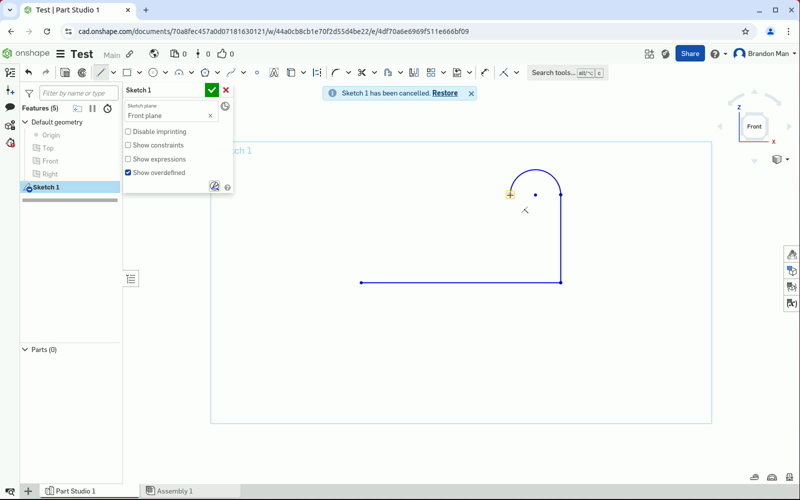
click(510, 194)
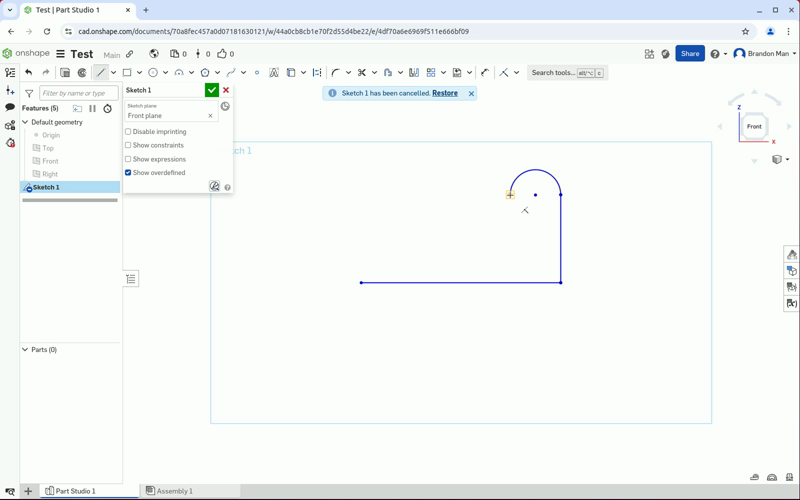
key_down(shift)
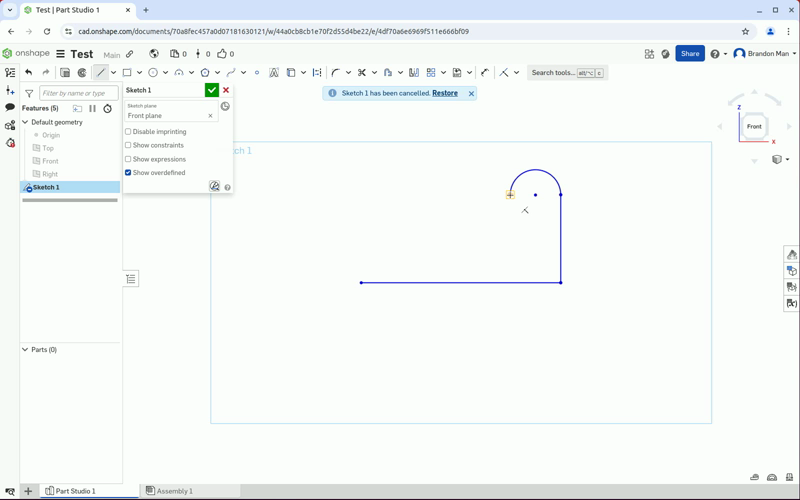
mouse_move(540, 194)
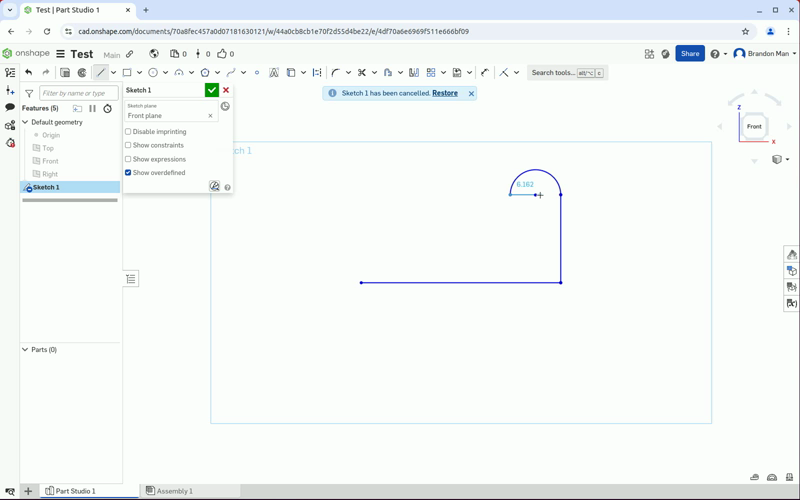
mouse_move(510, 232)
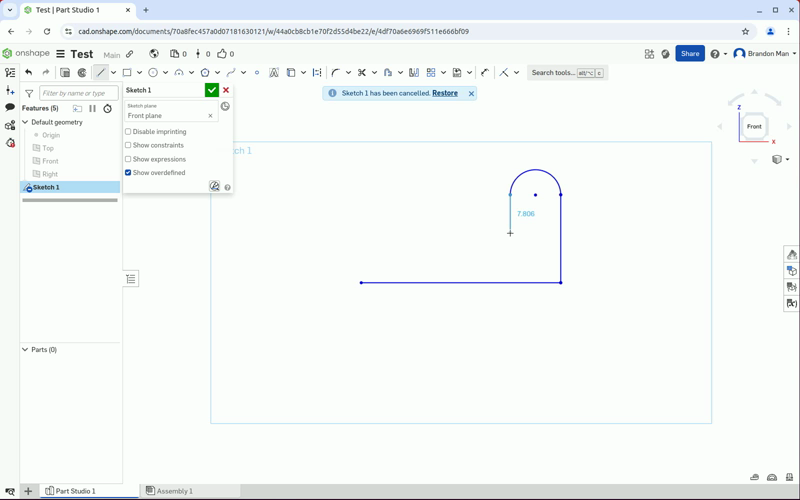
click(510, 232)
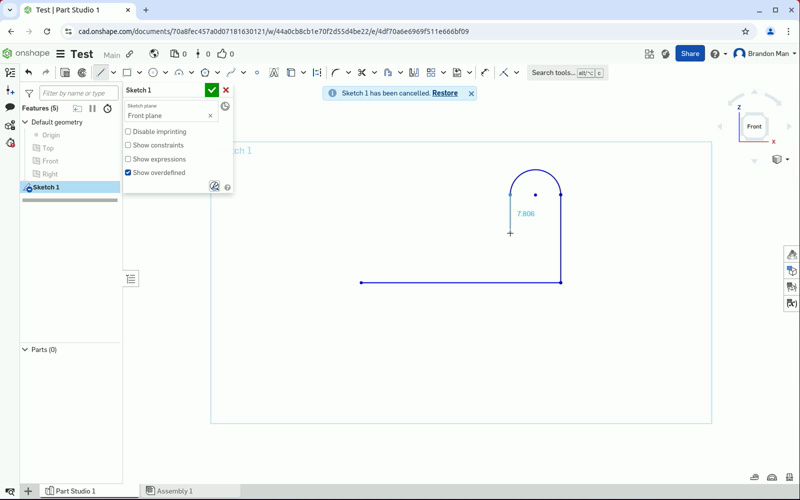
key_up(shift)
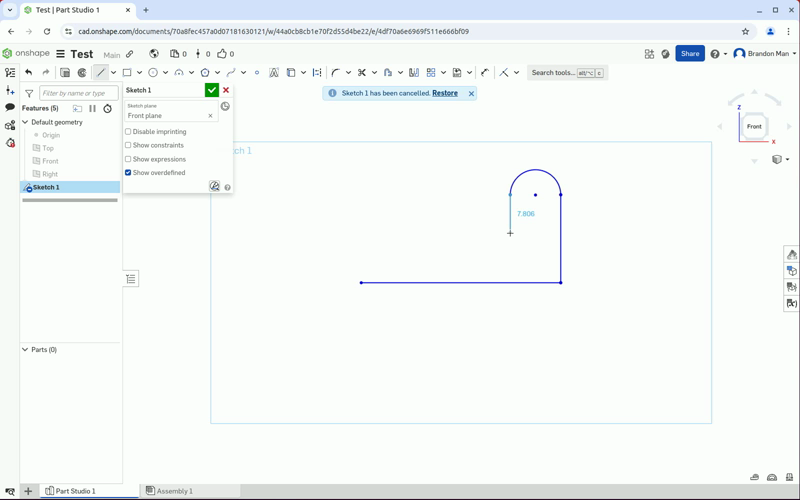
key(esc)
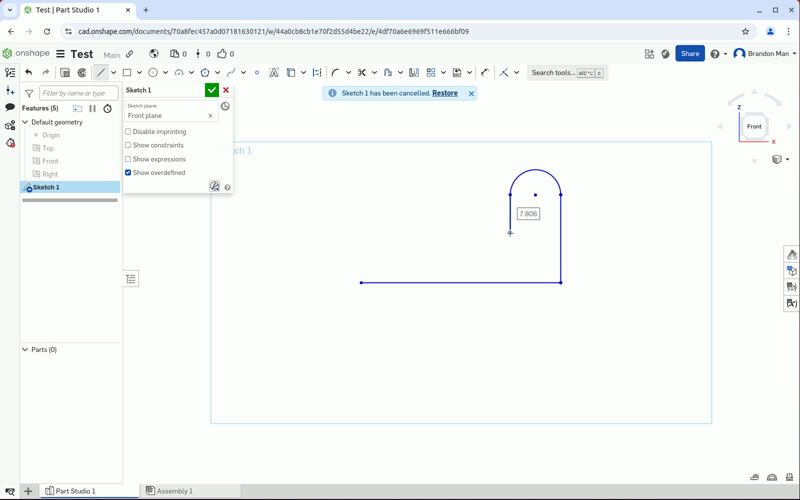
key(a)
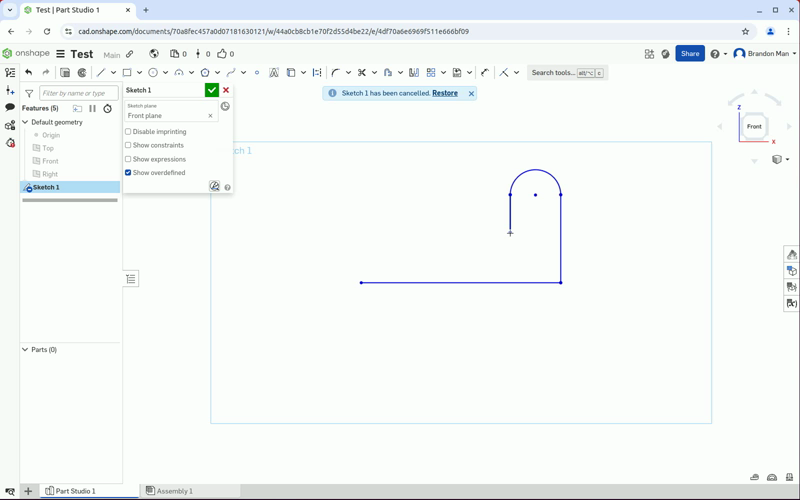
mouse_move(510, 232)
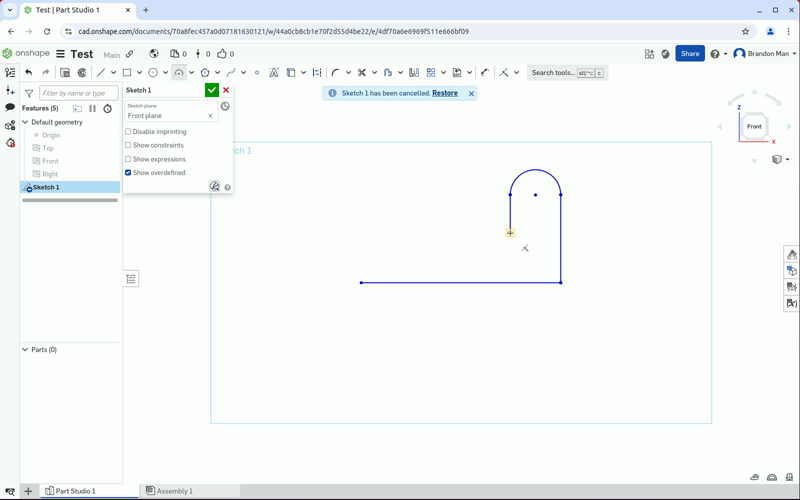
click(510, 232)
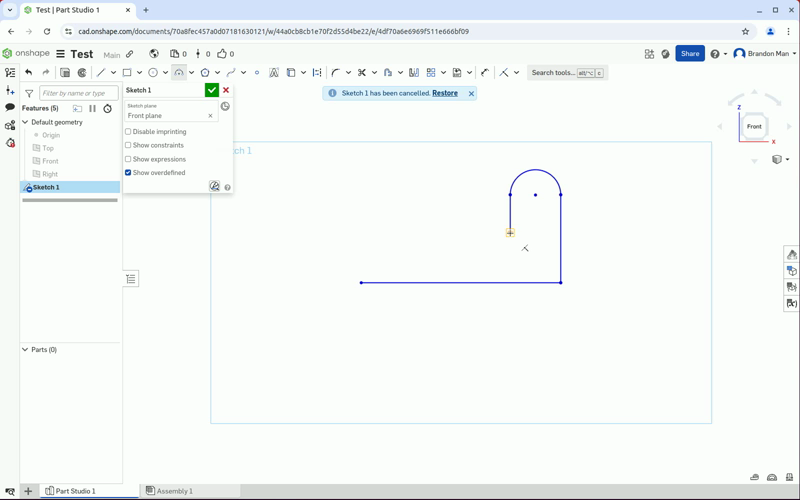
key_down(shift)
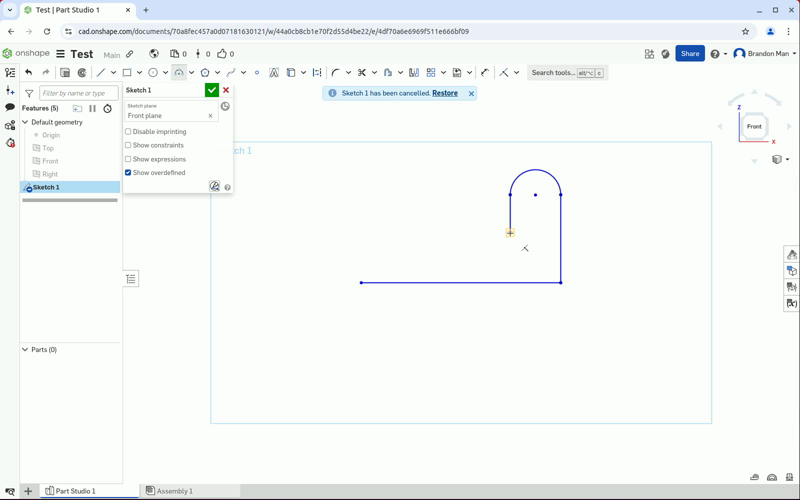
mouse_move(491, 251)
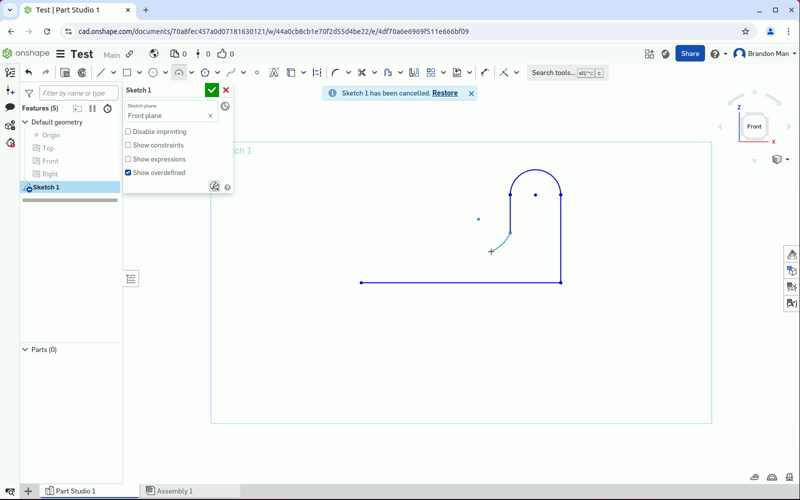
click(491, 251)
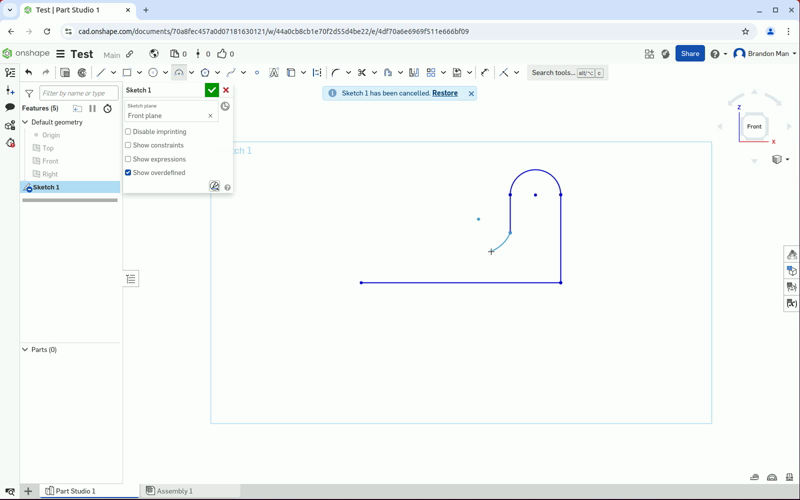
mouse_move(504, 246)
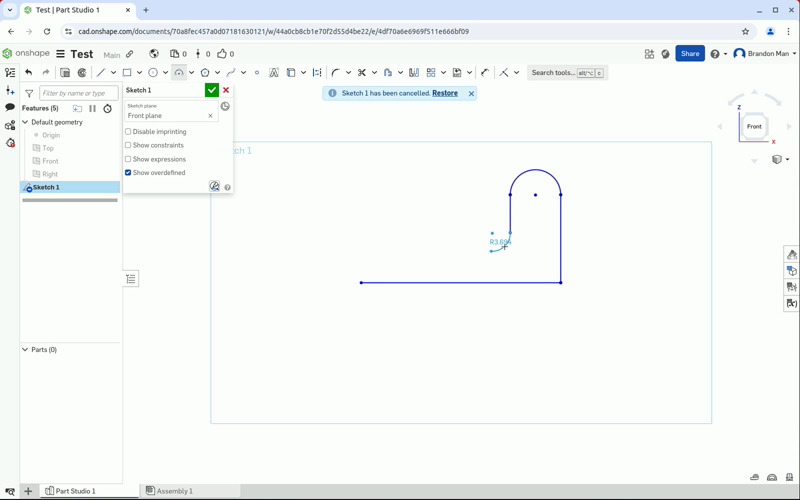
click(504, 246)
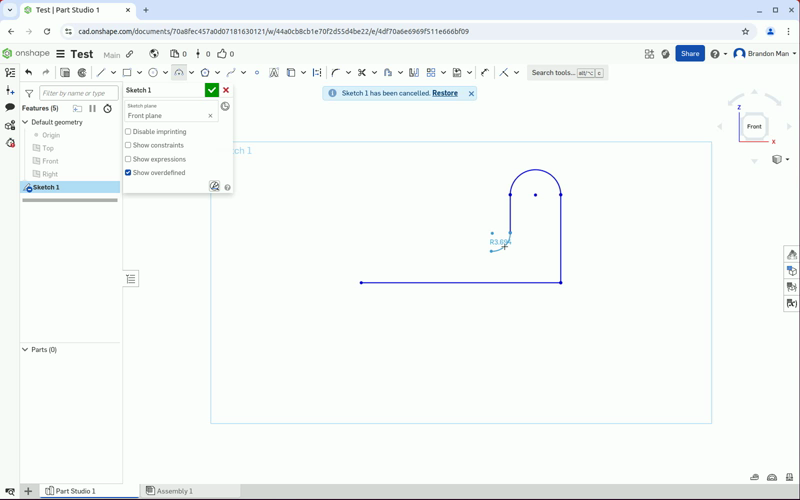
key_up(shift)
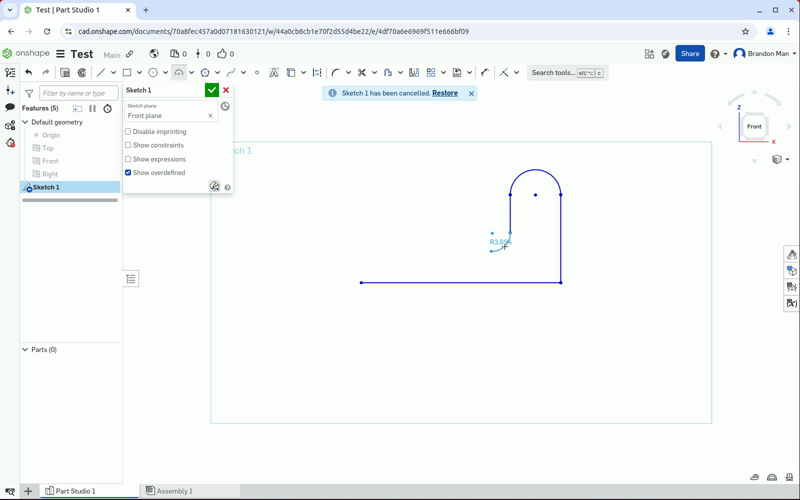
key(esc)
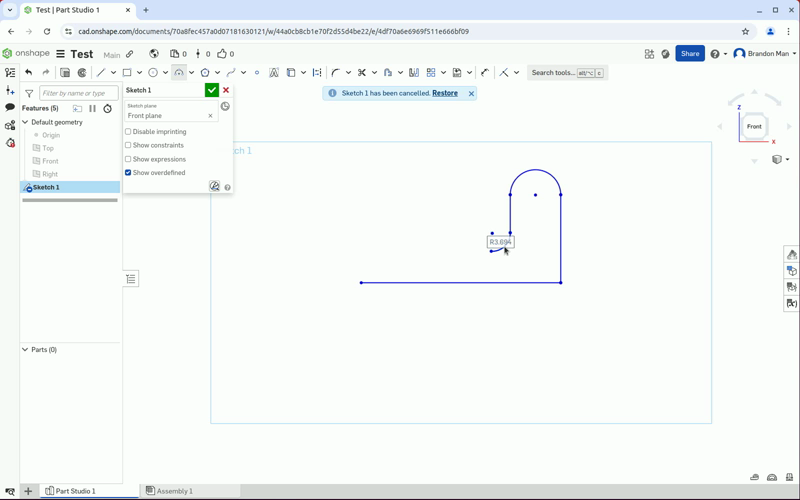
key(l)
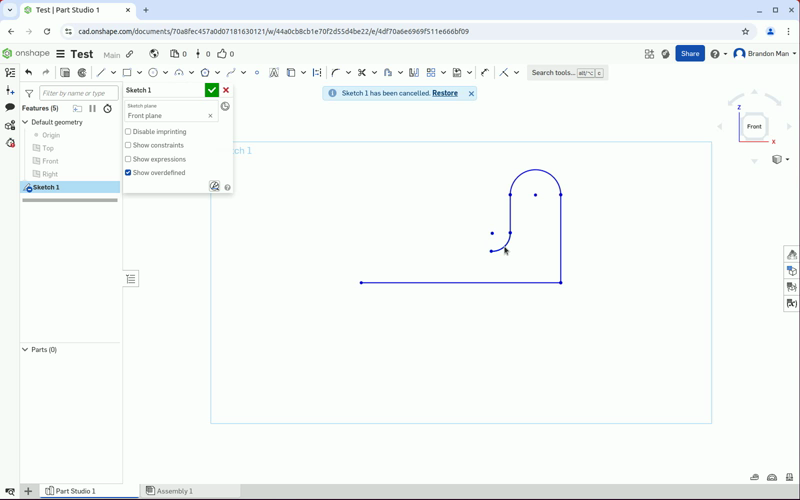
mouse_move(491, 251)
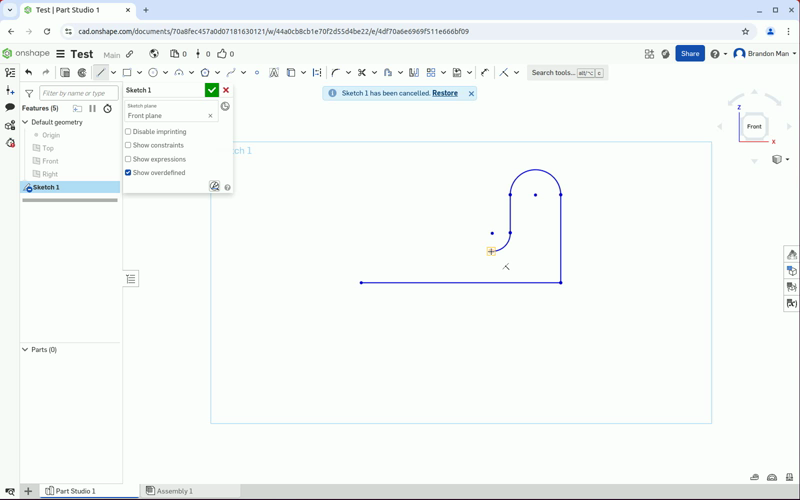
click(491, 251)
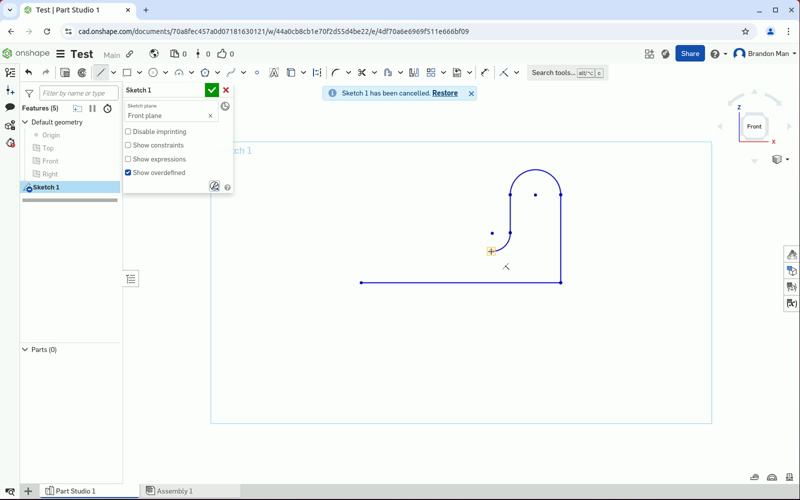
key_down(shift)
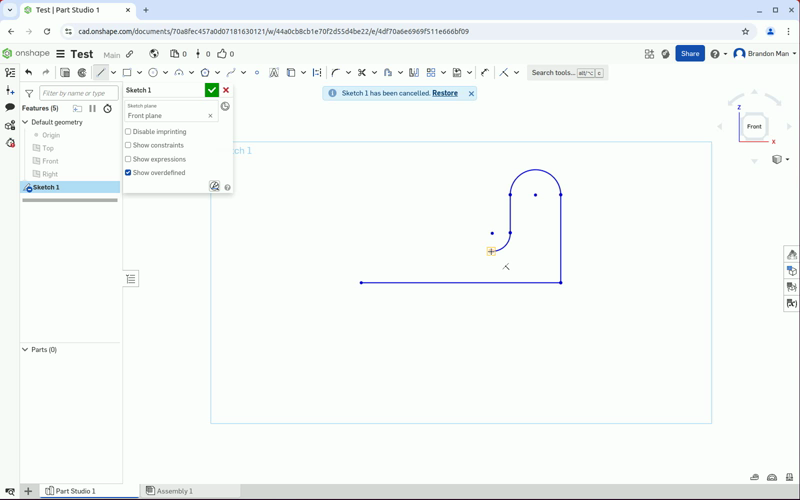
mouse_move(430, 251)
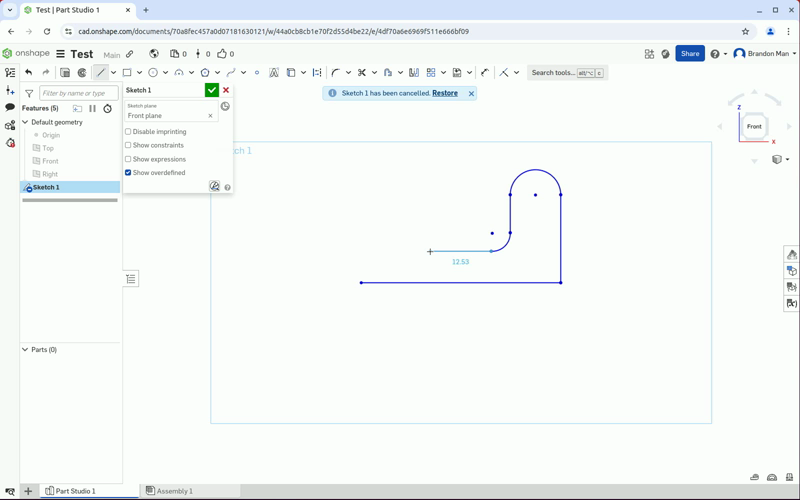
click(430, 251)
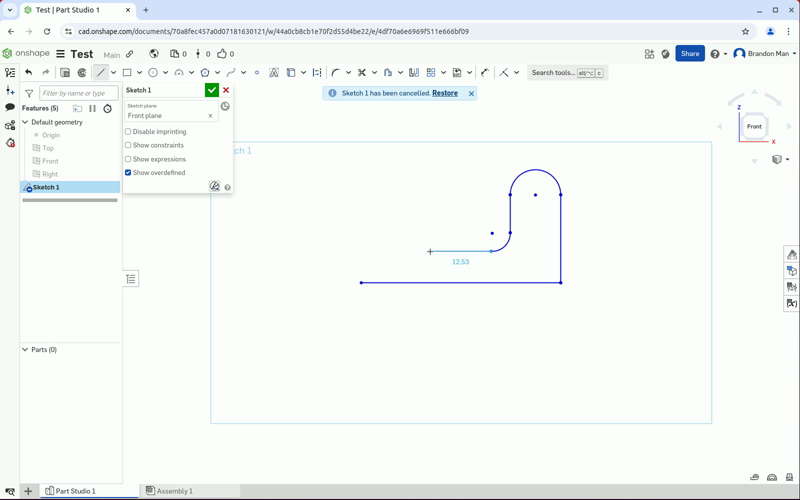
key_up(shift)
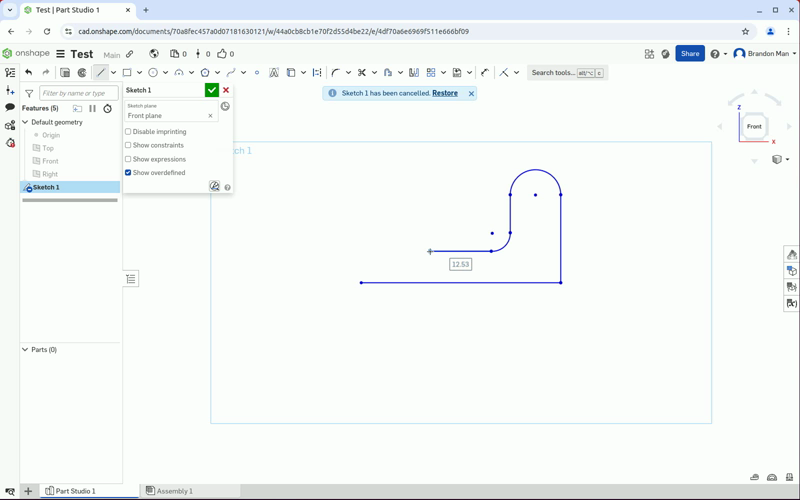
key(esc)
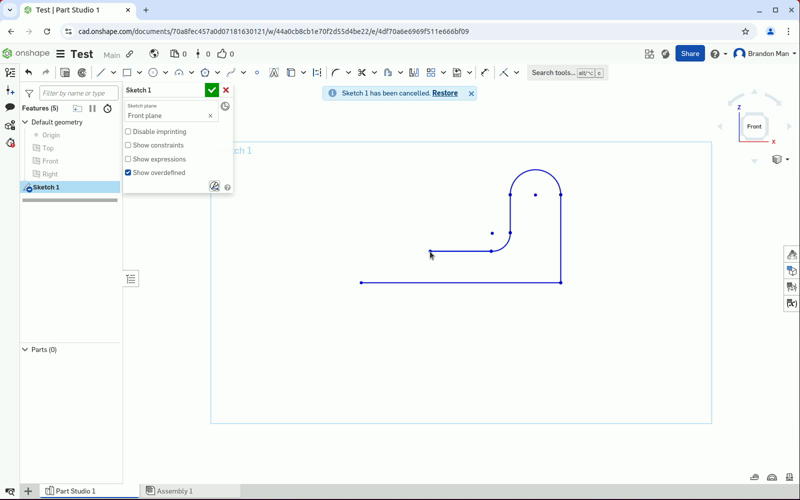
key(a)
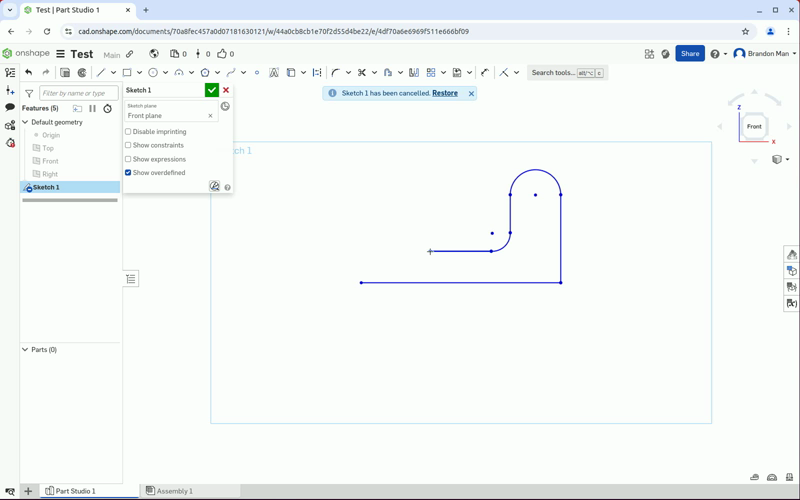
mouse_move(430, 251)
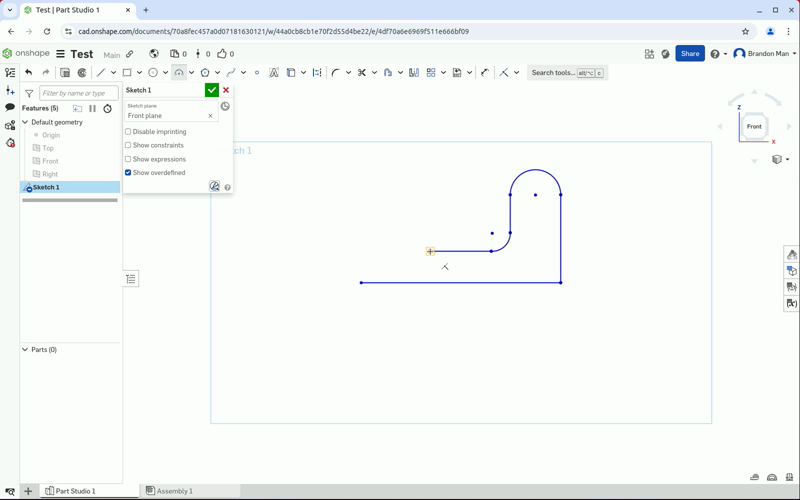
click(430, 251)
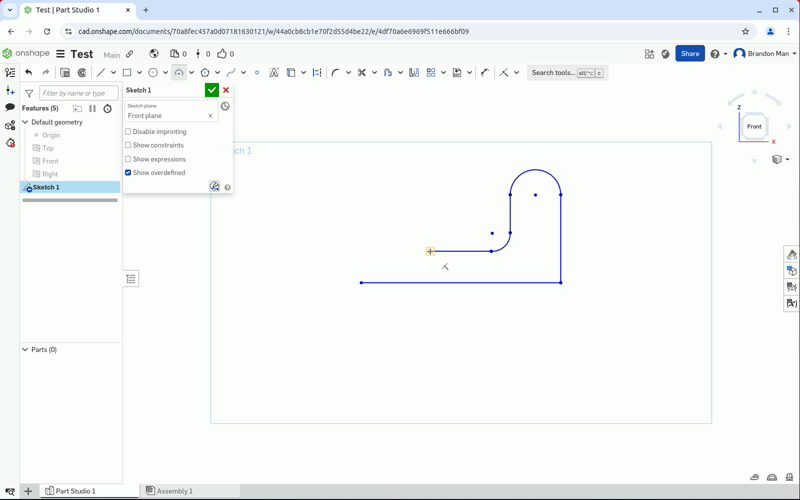
key_down(shift)
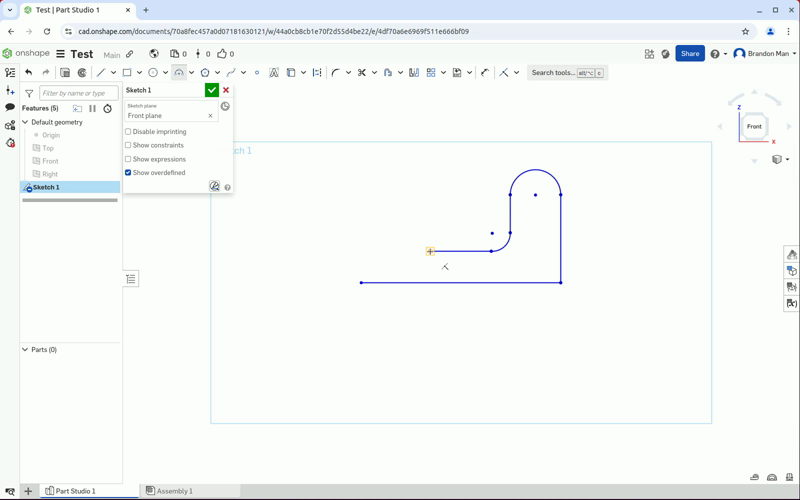
mouse_move(411, 232)
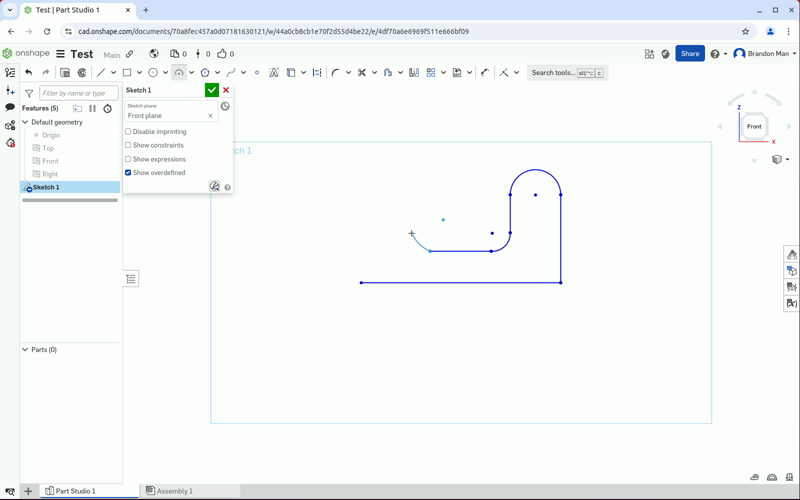
click(411, 232)
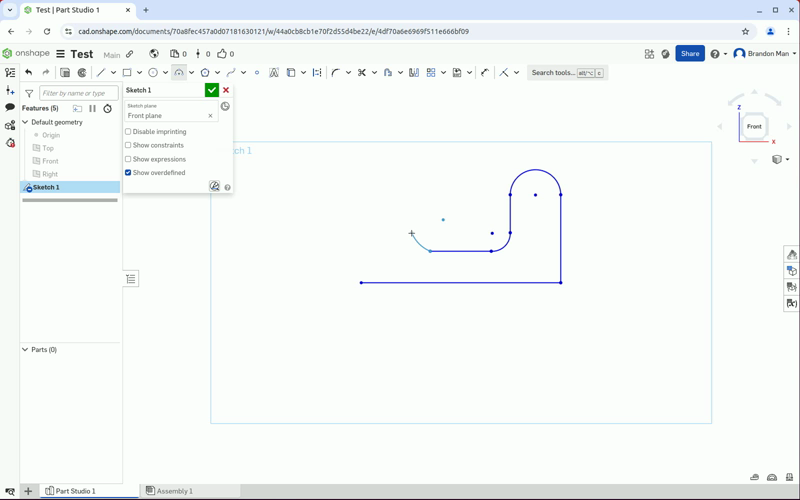
mouse_move(416, 246)
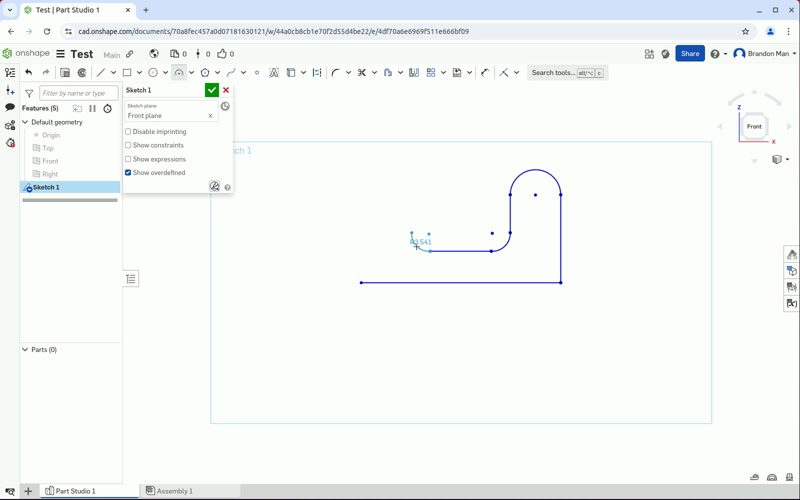
click(416, 246)
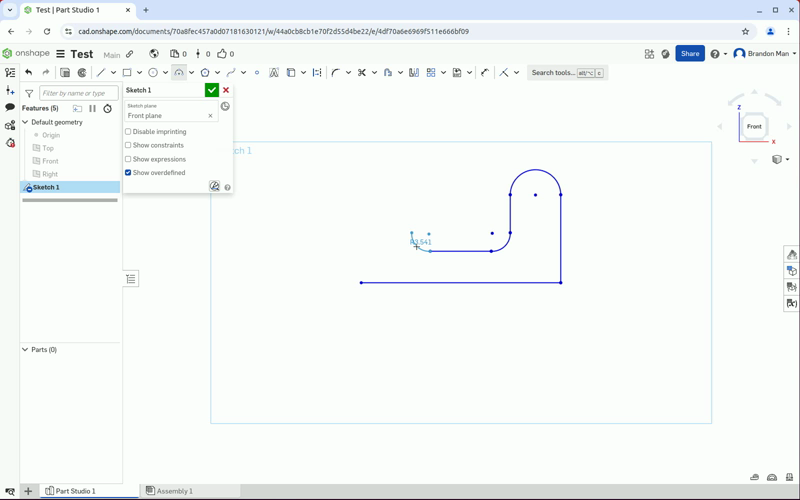
key_up(shift)
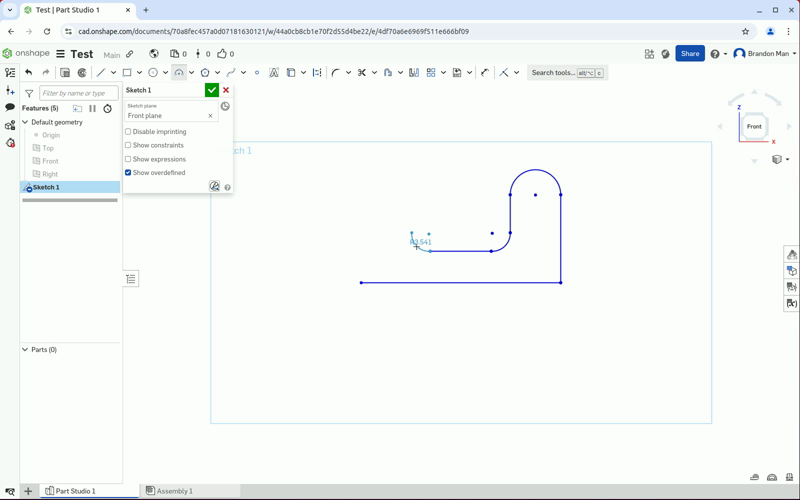
key(esc)
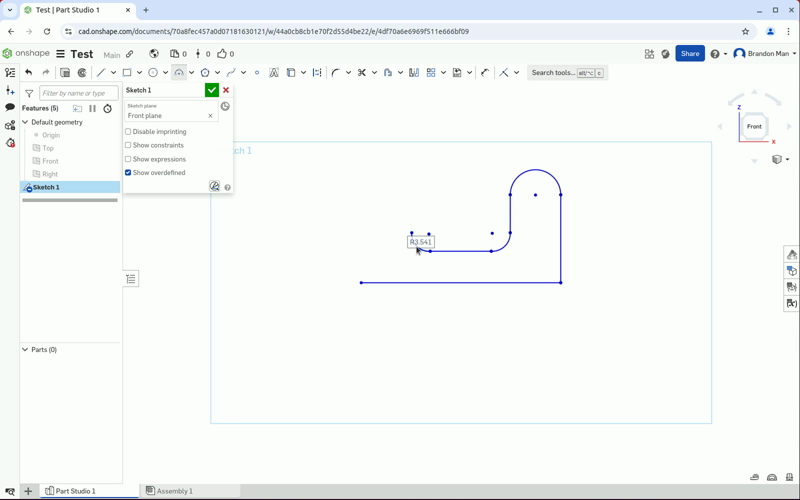
key(l)
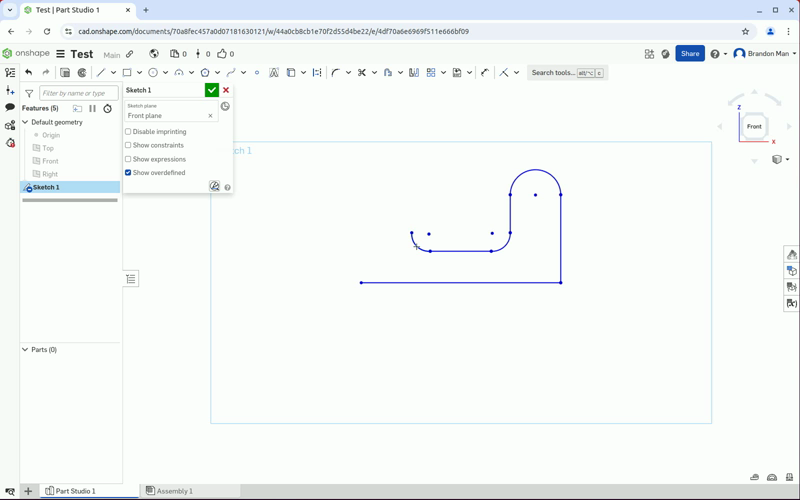
mouse_move(411, 232)
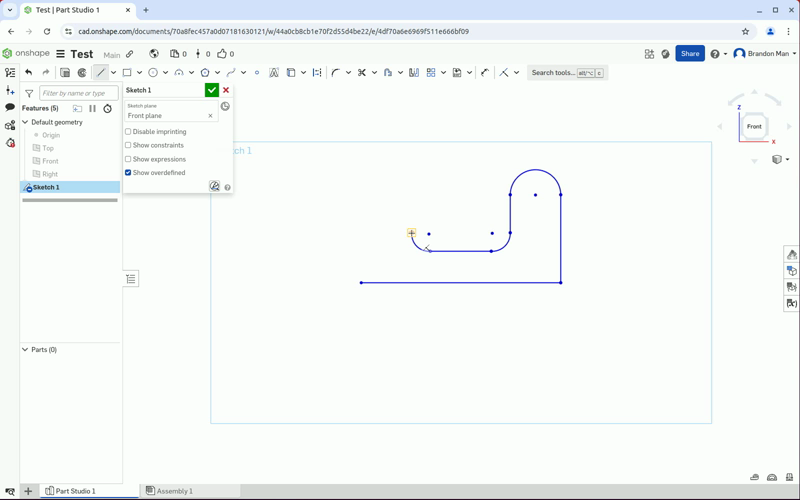
click(411, 232)
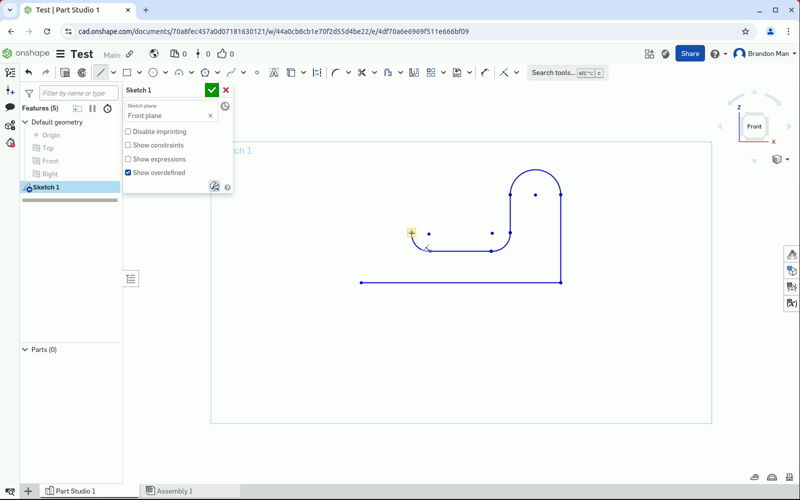
key_down(shift)
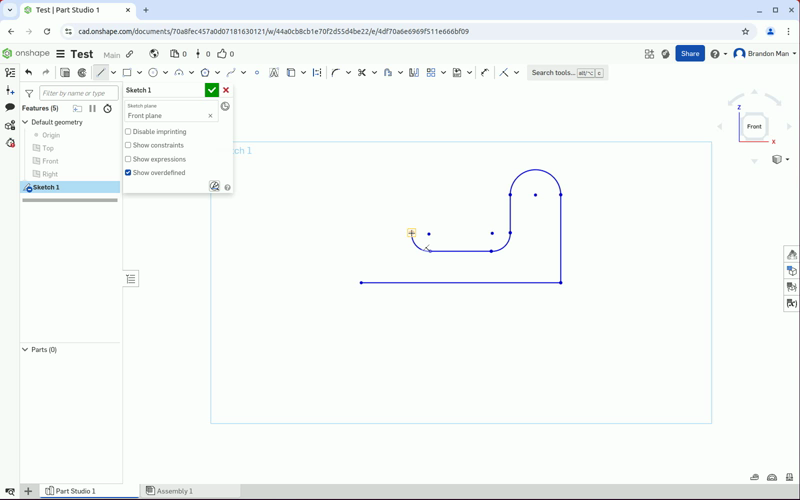
mouse_move(441, 232)
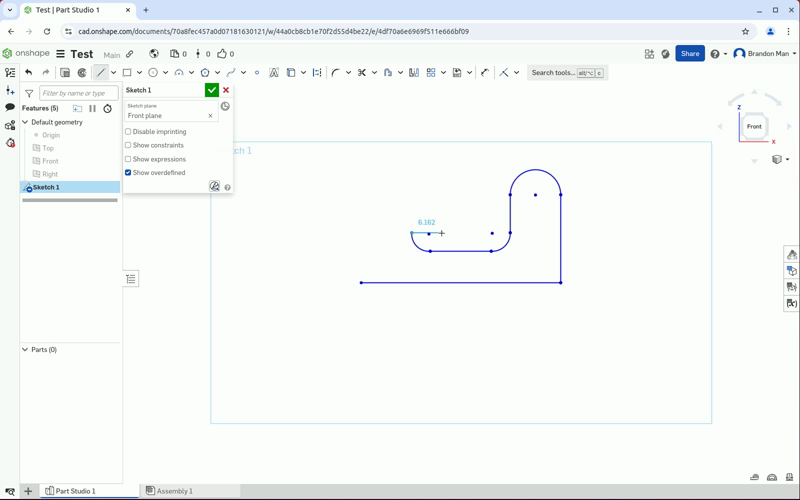
mouse_move(411, 194)
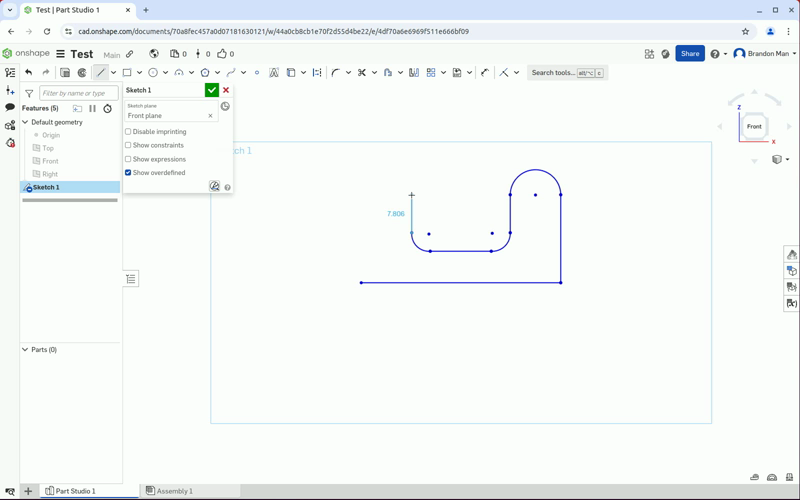
click(411, 194)
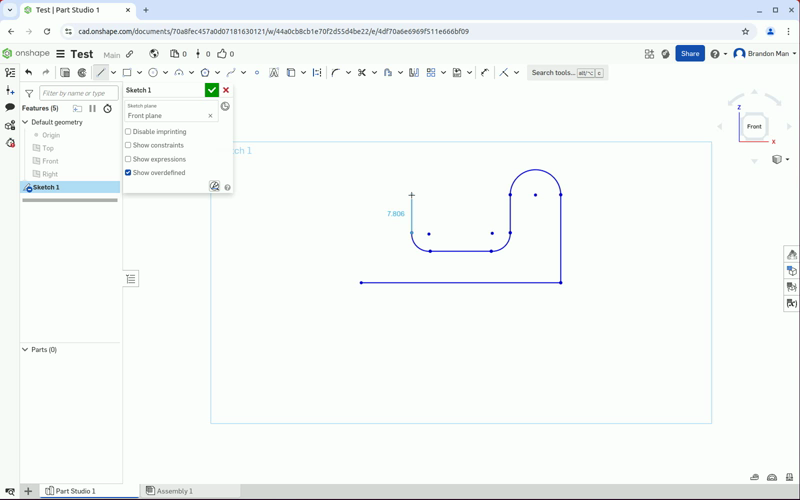
key_up(shift)
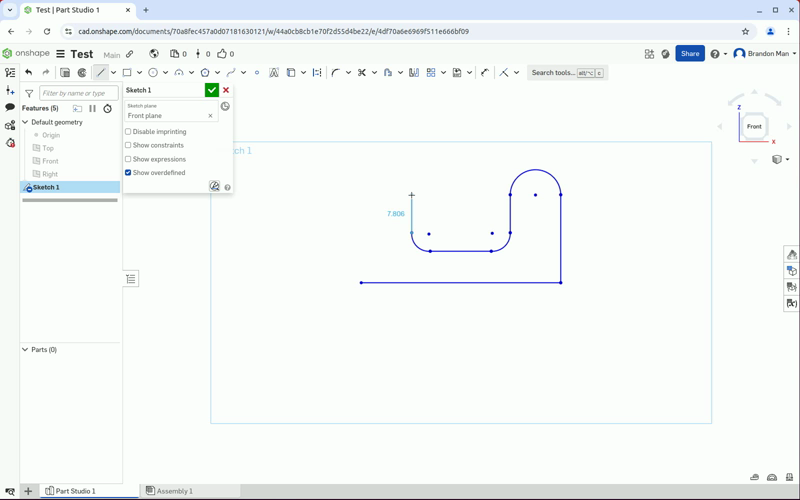
key(esc)
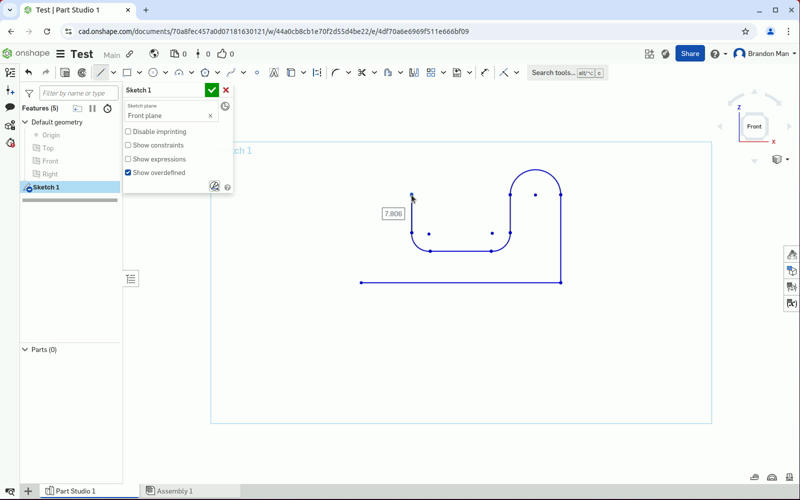
key(a)
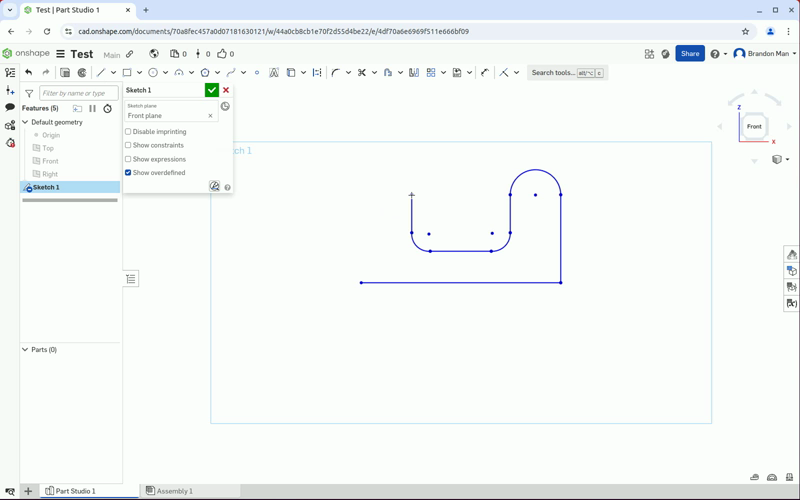
mouse_move(411, 194)
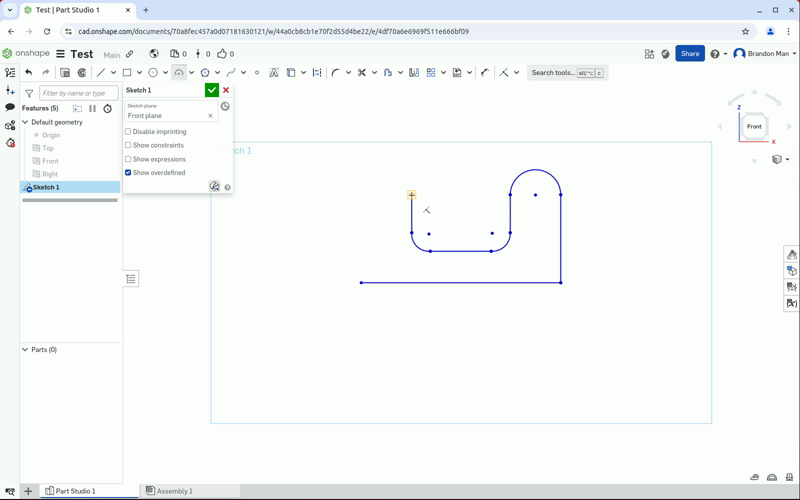
click(411, 194)
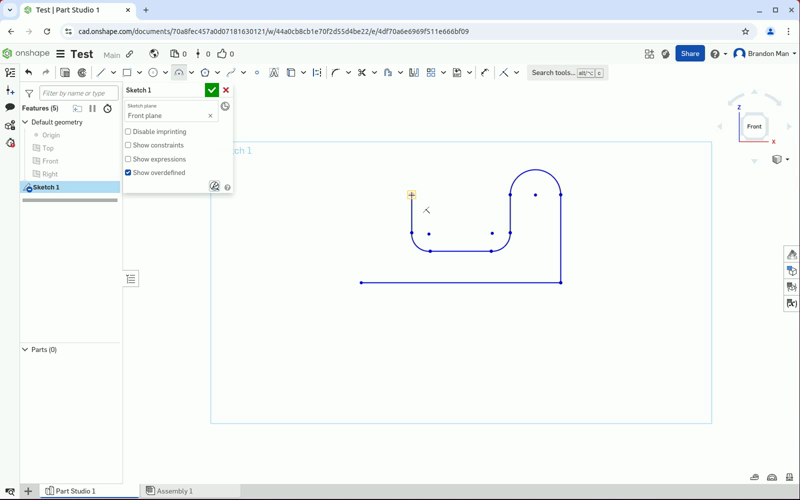
key_down(shift)
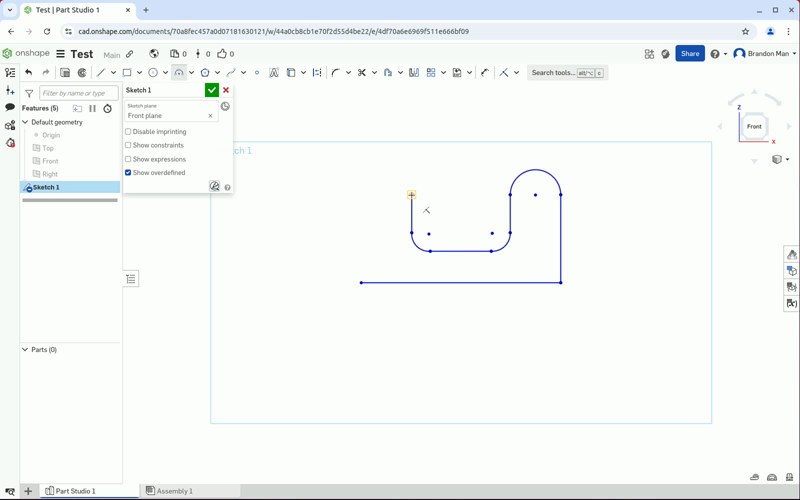
mouse_move(361, 194)
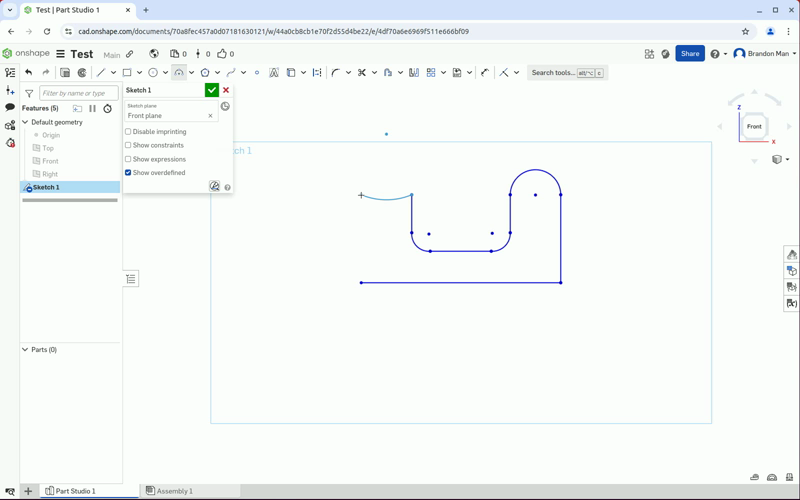
click(361, 194)
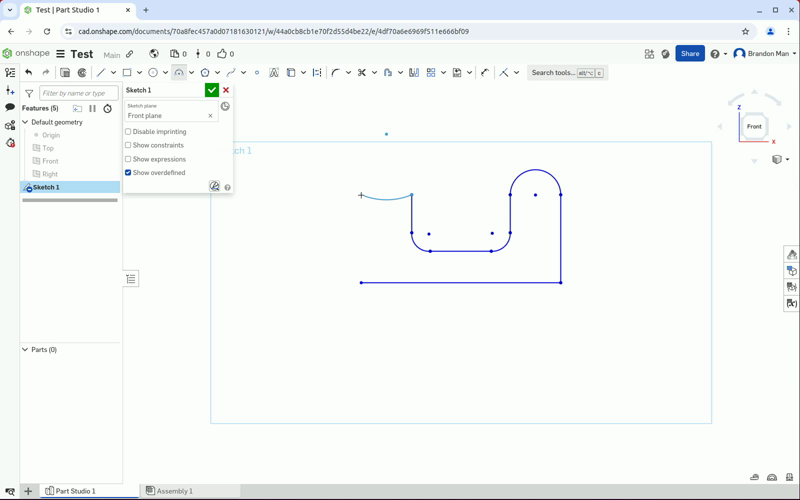
mouse_move(386, 169)
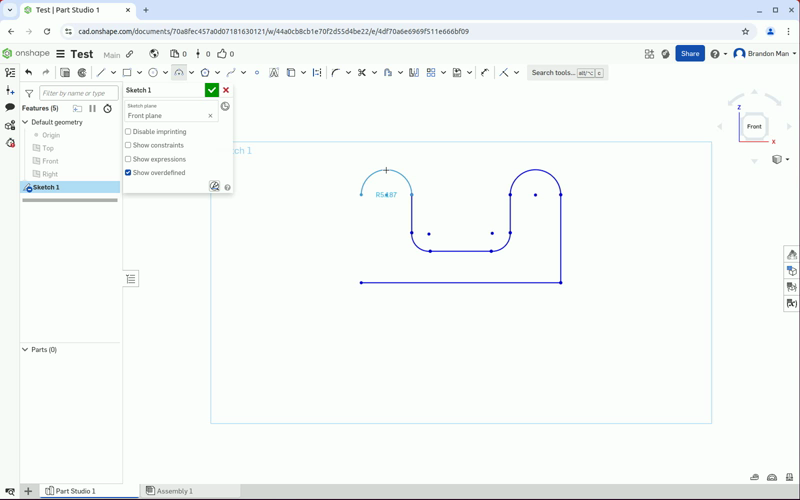
click(386, 169)
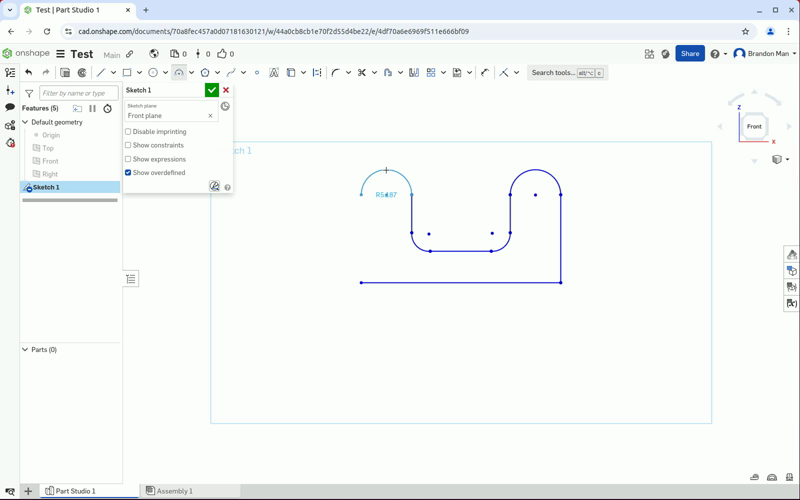
key_up(shift)
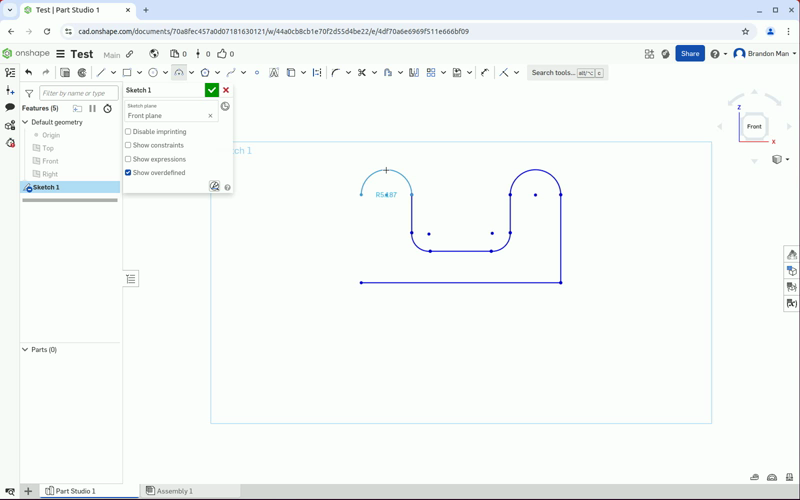
key(esc)
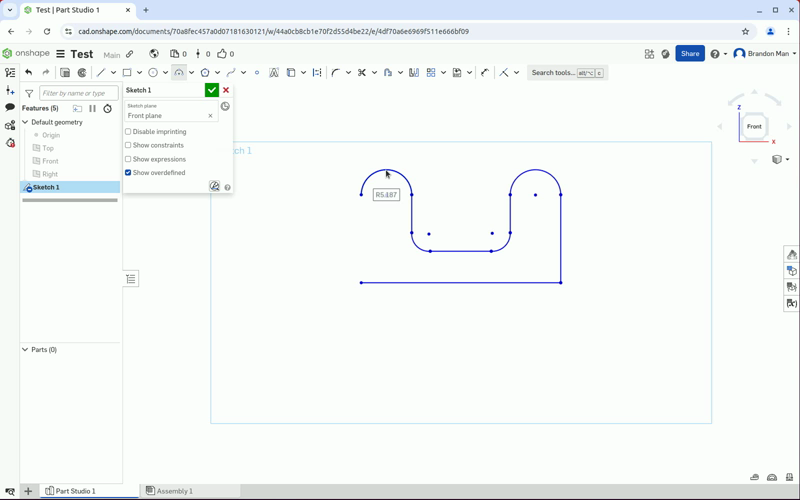
key(l)
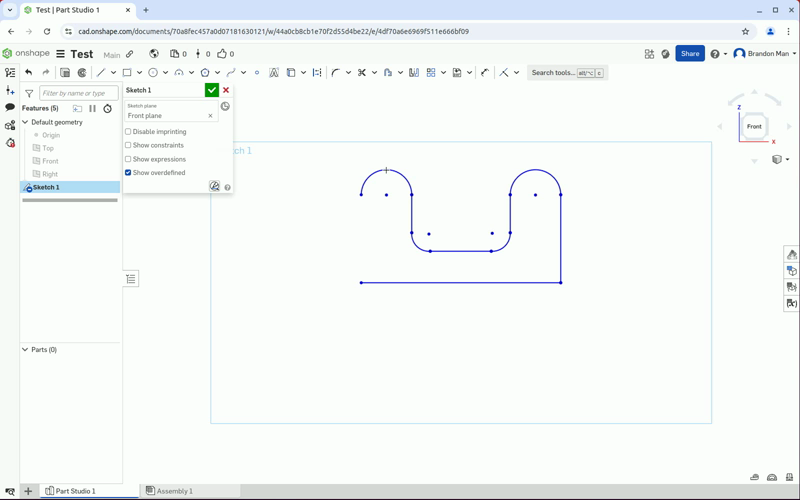
mouse_move(361, 194)
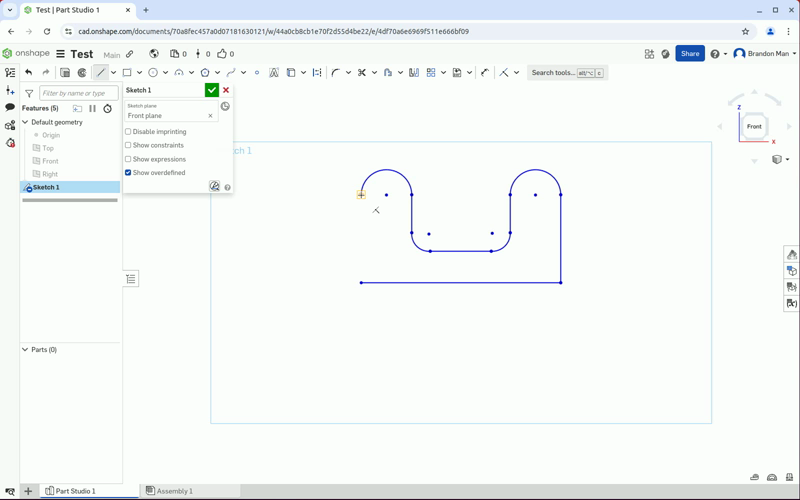
click(361, 194)
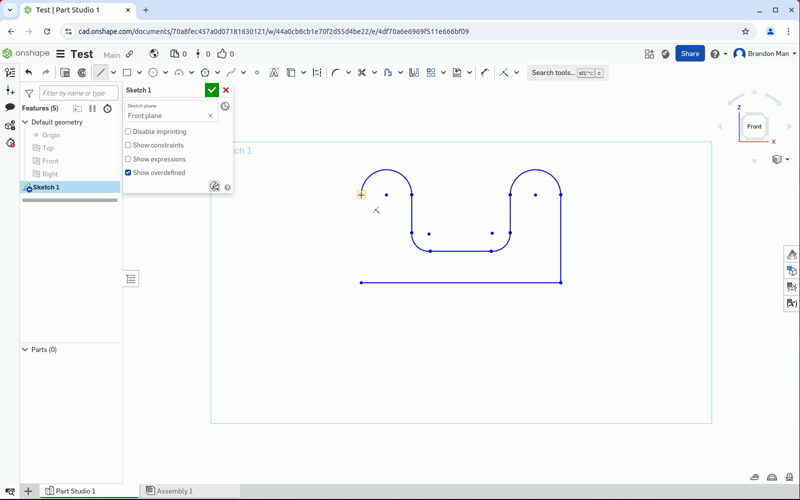
key_down(shift)
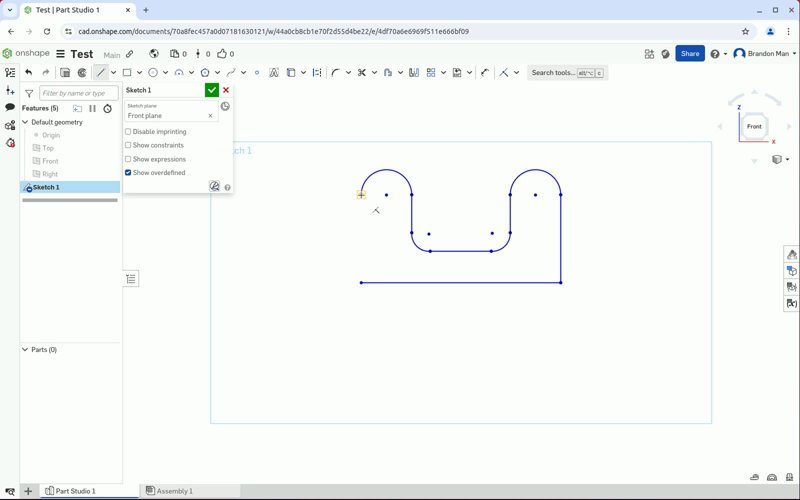
mouse_move(361, 282)
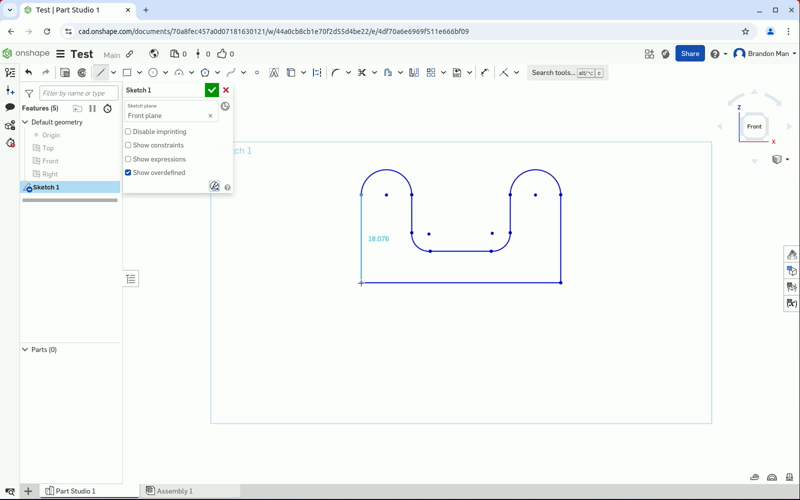
key_up(shift)
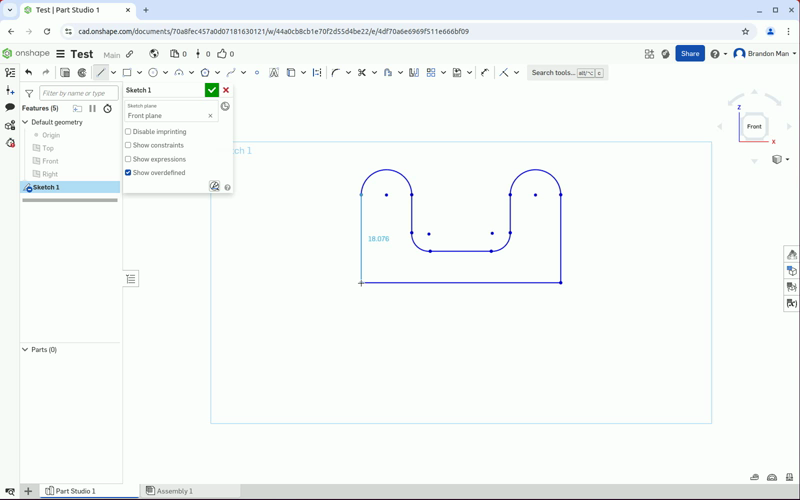
click(361, 282)
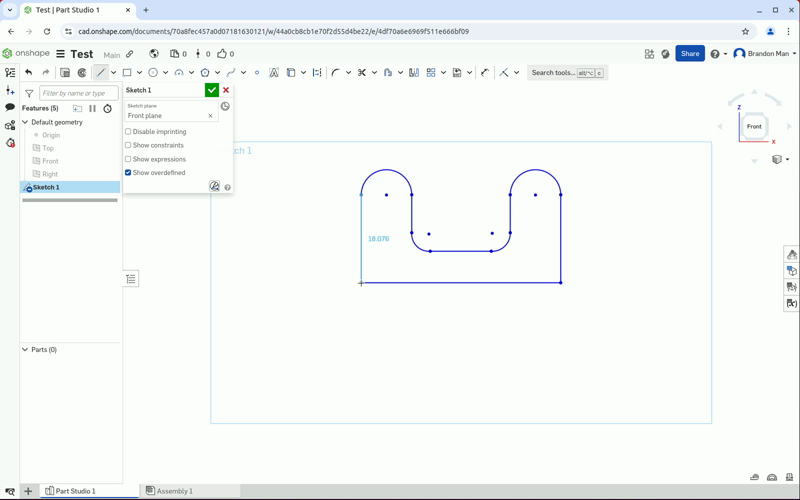
key(esc)
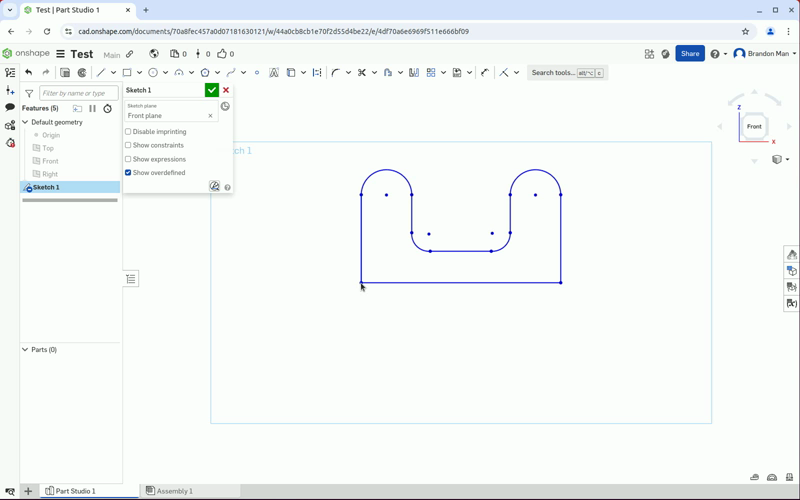
key(c)
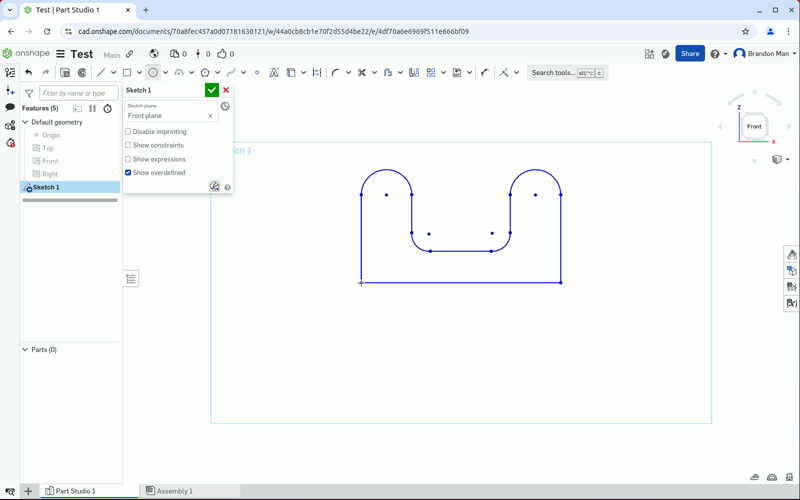
key_down(shift)
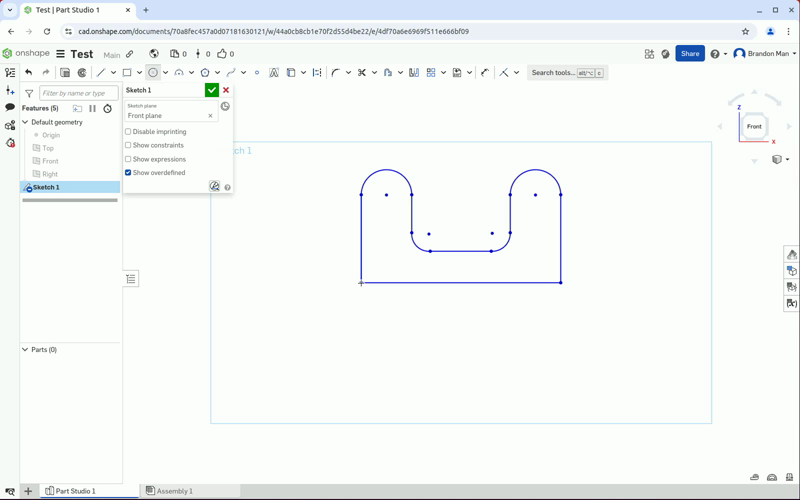
mouse_move(386, 194)
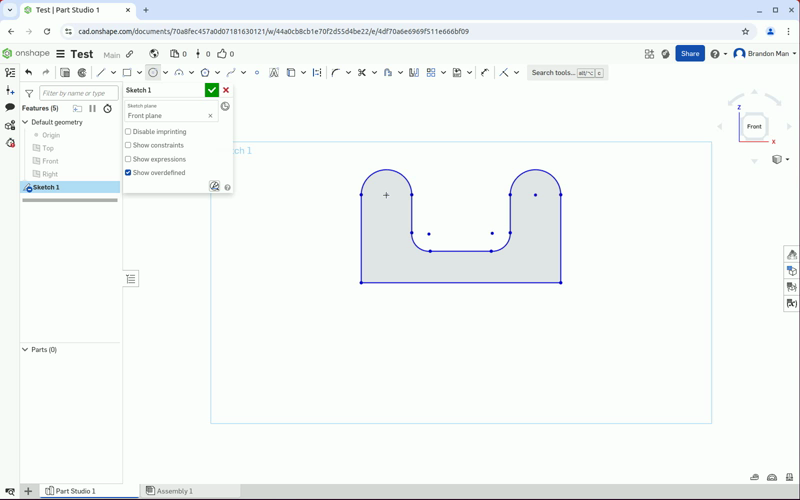
click(386, 194)
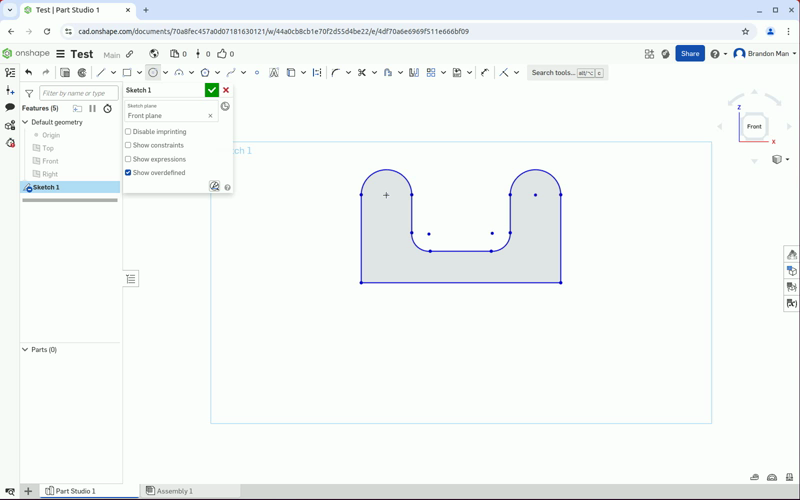
key_up(shift)
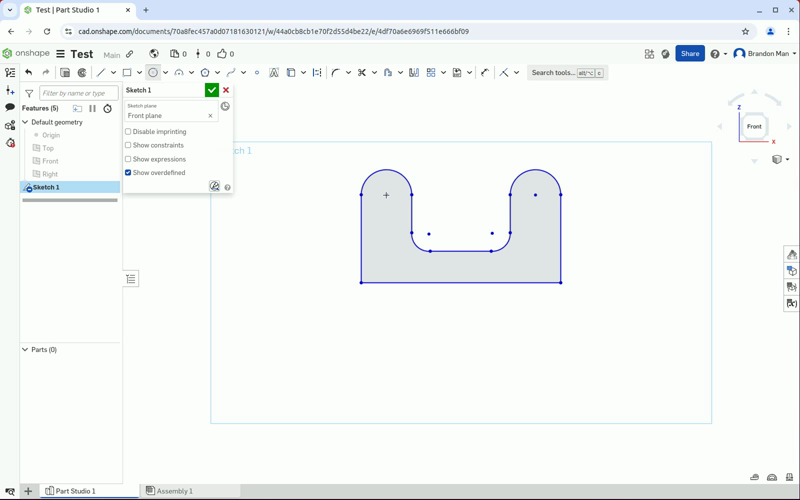
mouse_move(398, 194)
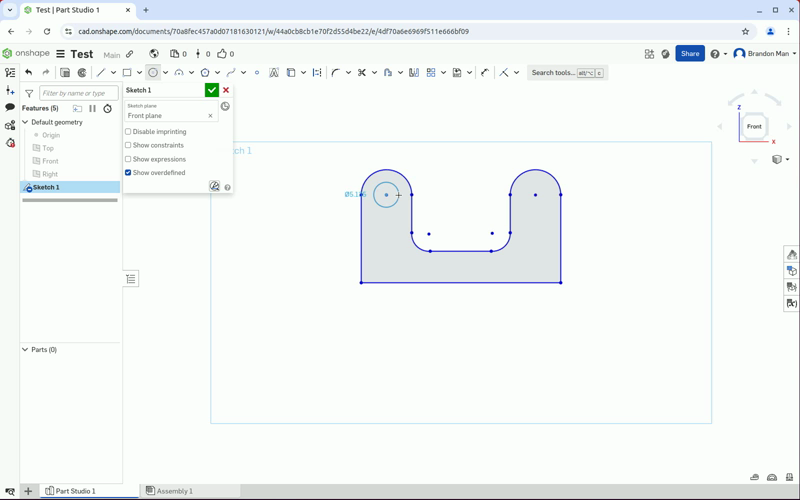
click(398, 194)
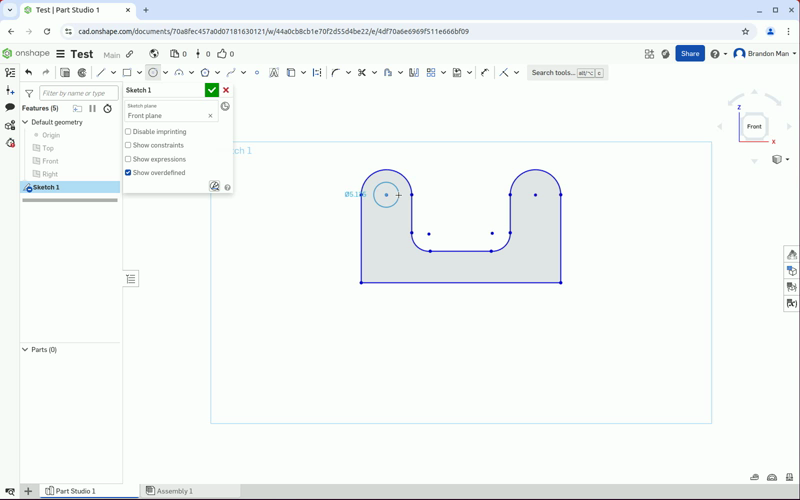
key(esc)
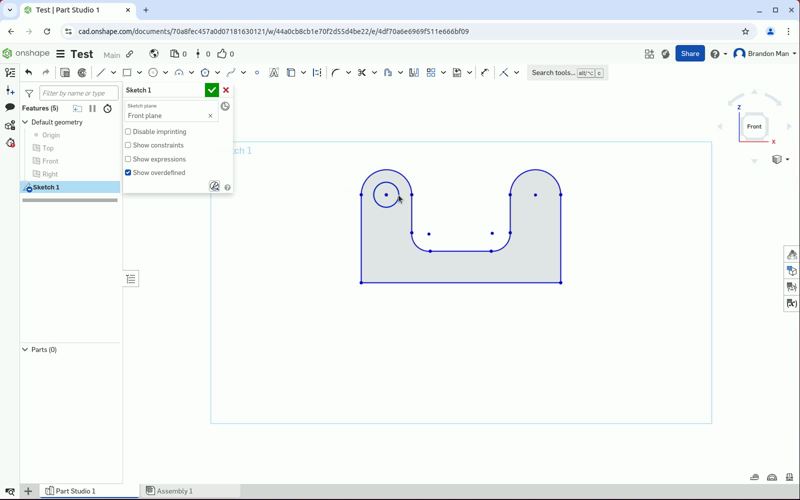
key(c)
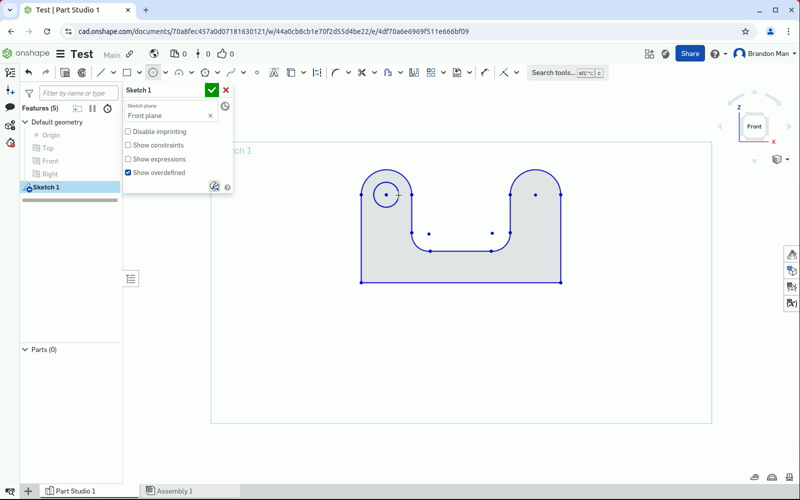
key_down(shift)
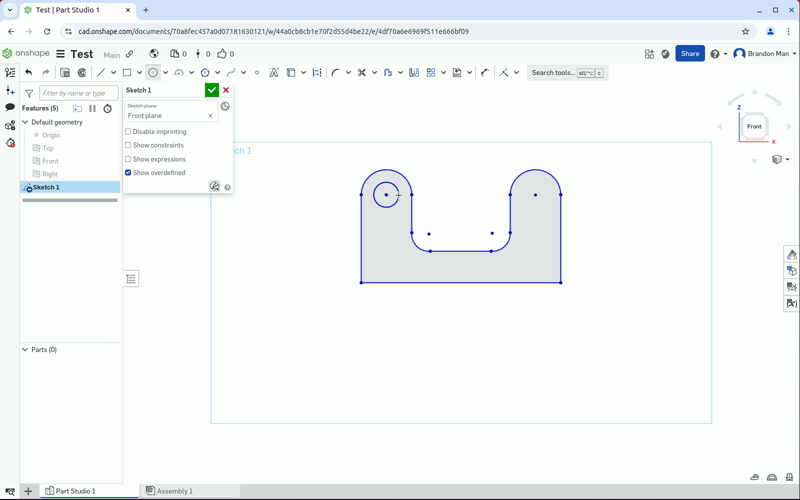
mouse_move(535, 194)
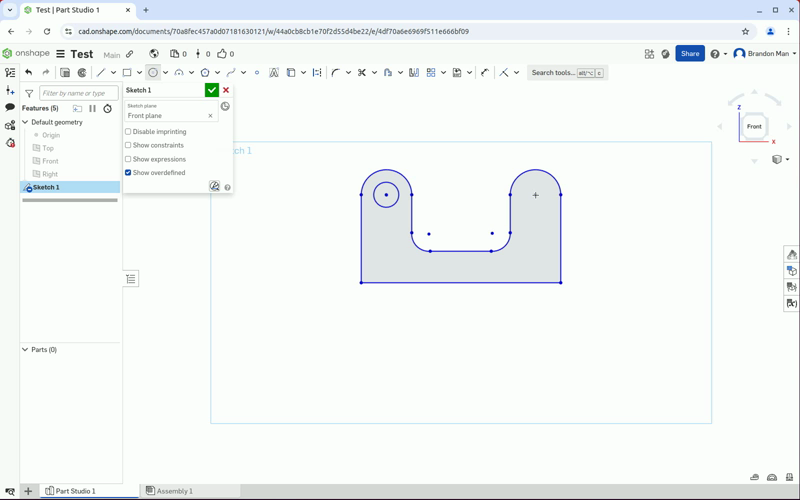
click(535, 194)
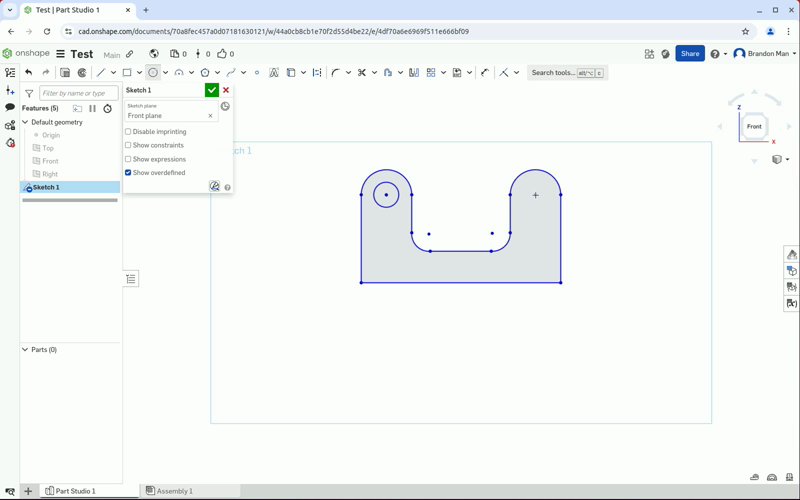
key_up(shift)
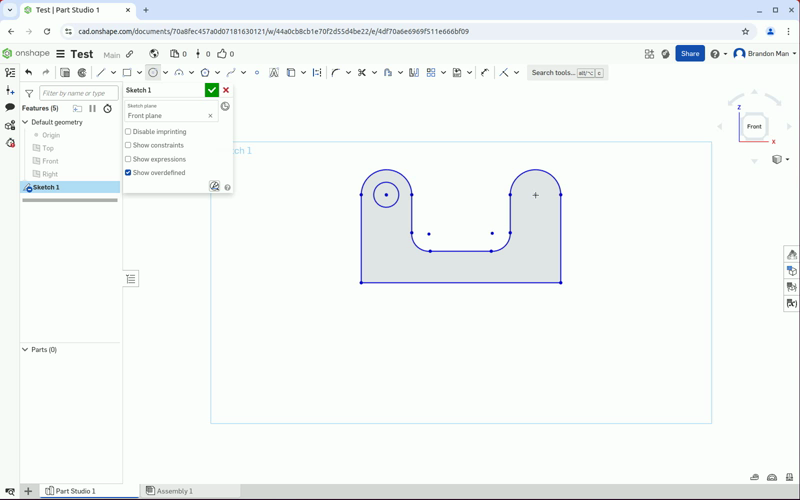
mouse_move(548, 194)
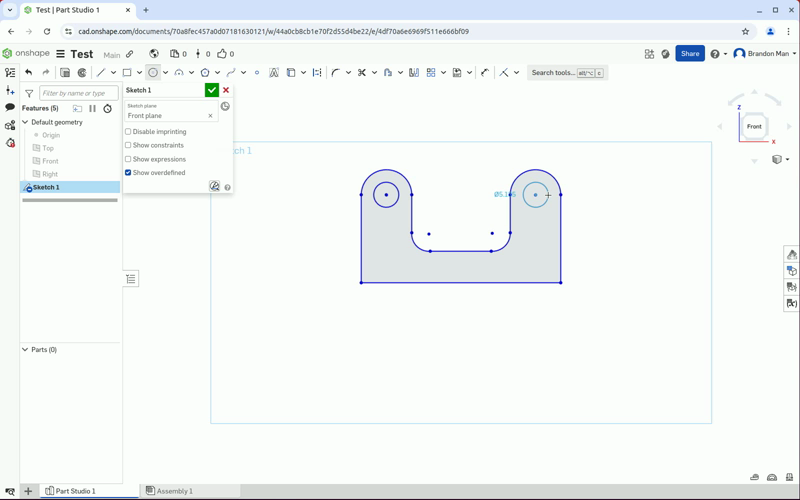
click(548, 194)
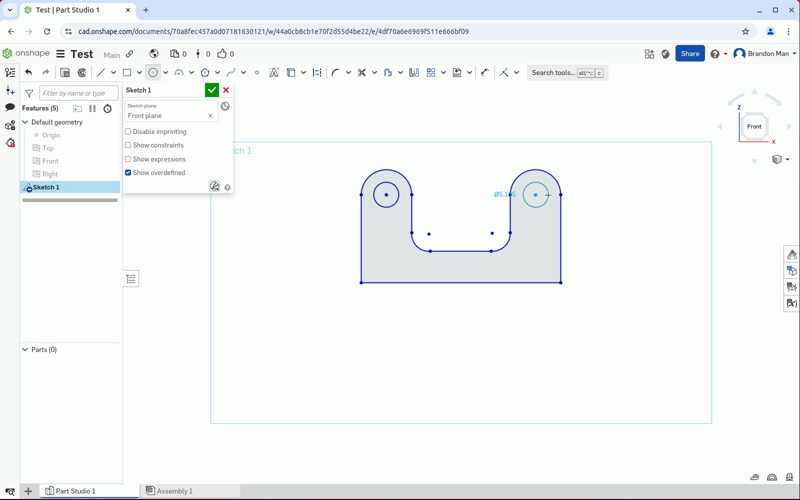
key(esc)
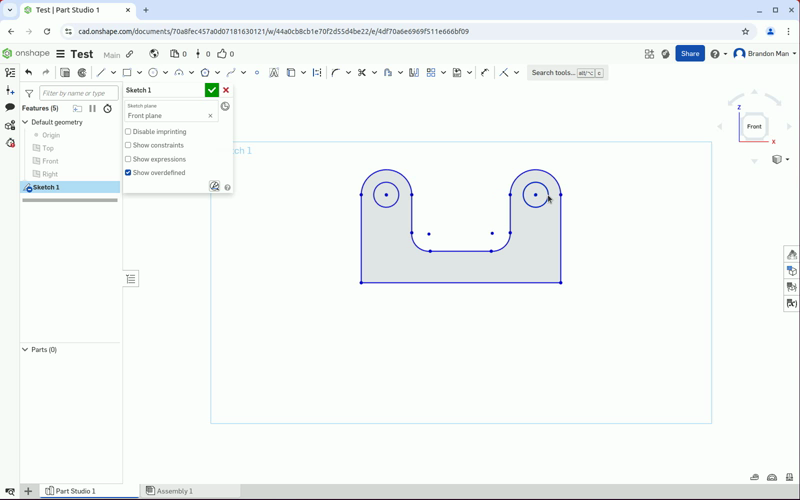
mouse_move(370, 256)
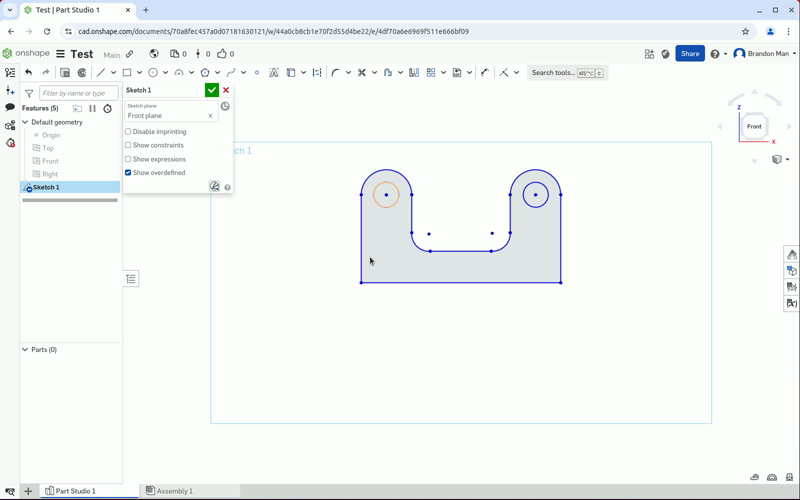
click(370, 256)
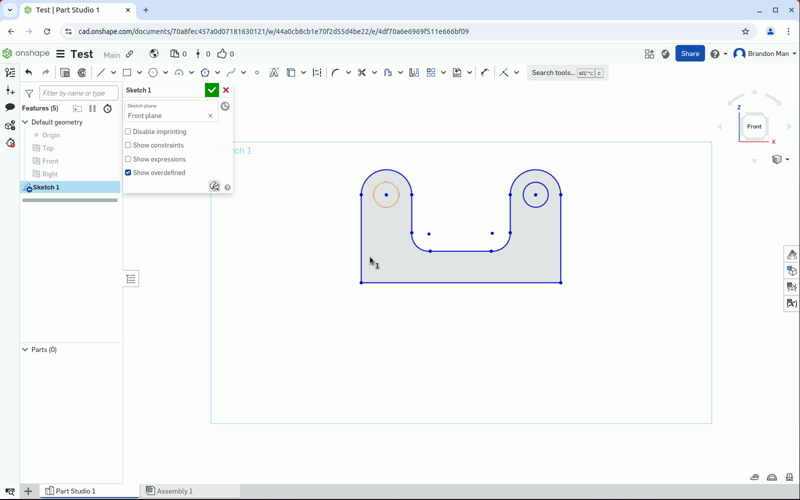
mouse_move(73, 352)
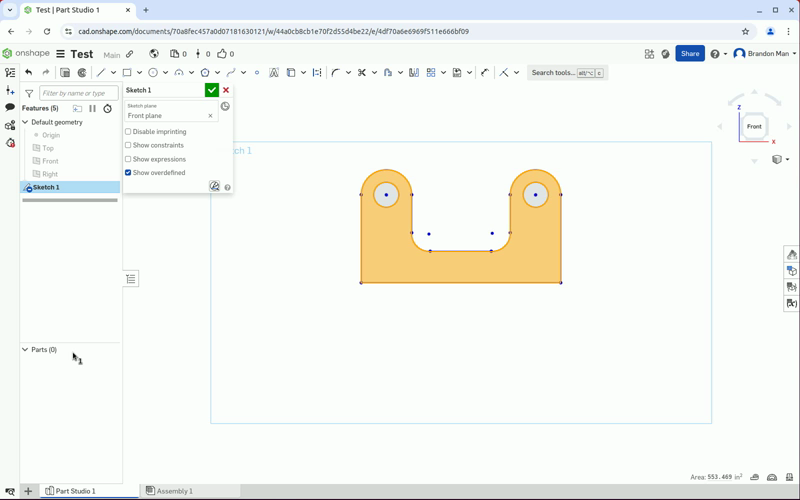
key(shift+y)
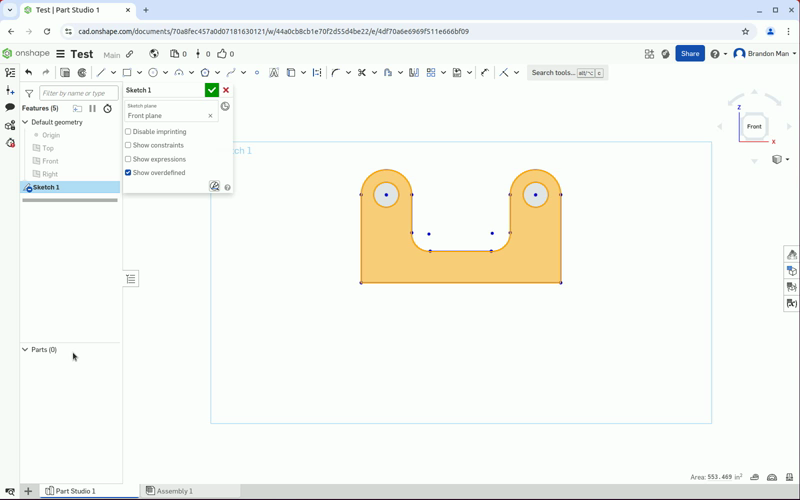
key(shift+e)
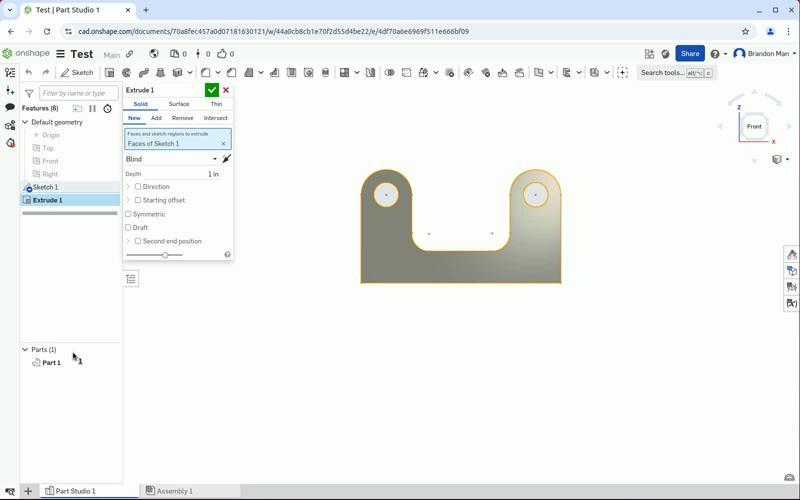
mouse_move(143, 106)
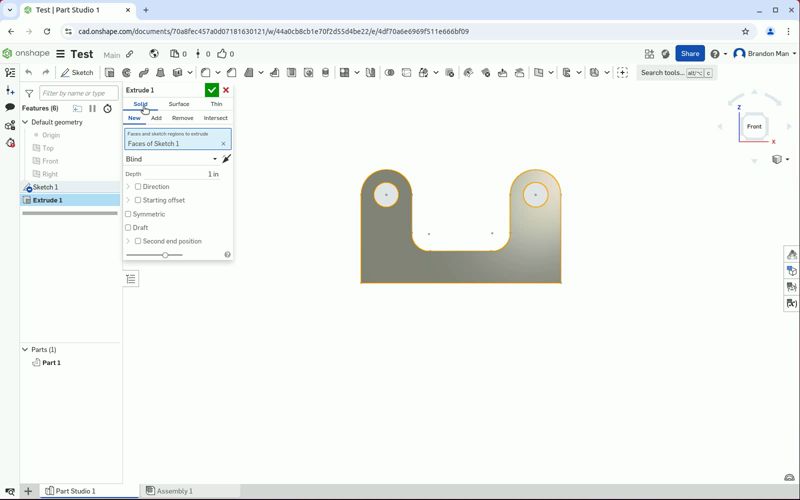
click(143, 106)
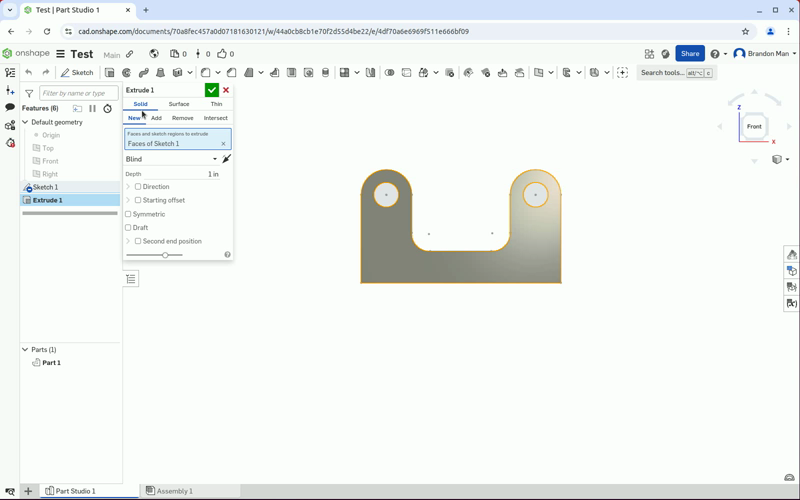
mouse_move(137, 120)
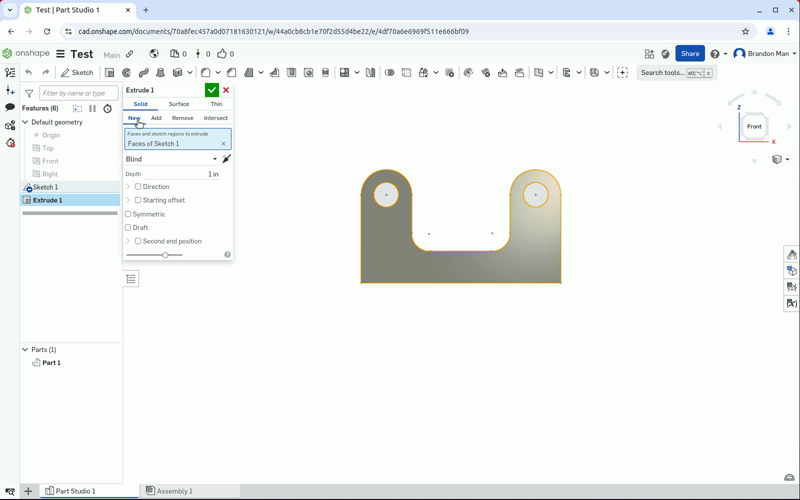
click(137, 120)
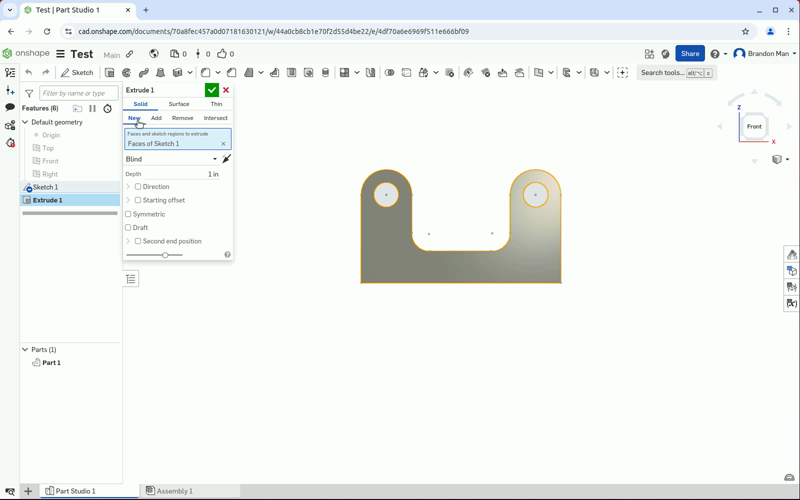
key(tab, 4)
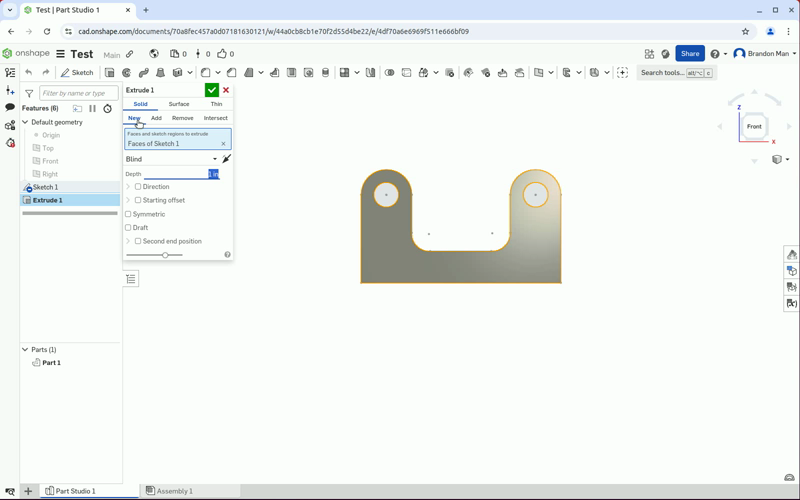
text(-6.499)
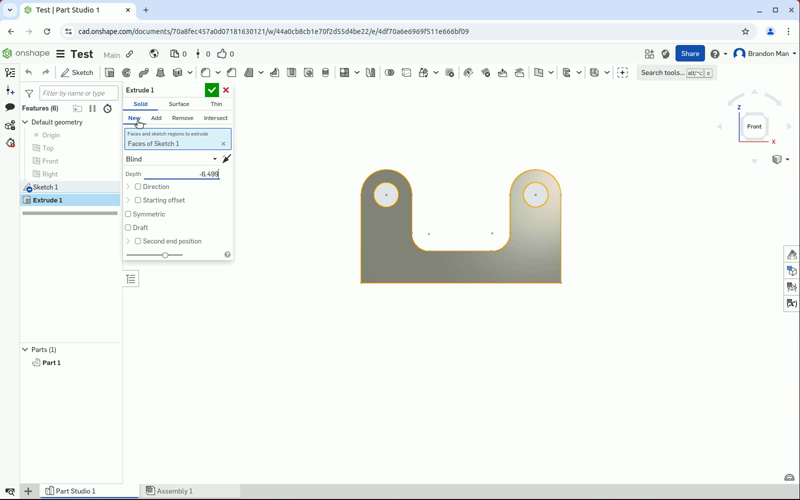
key(enter)
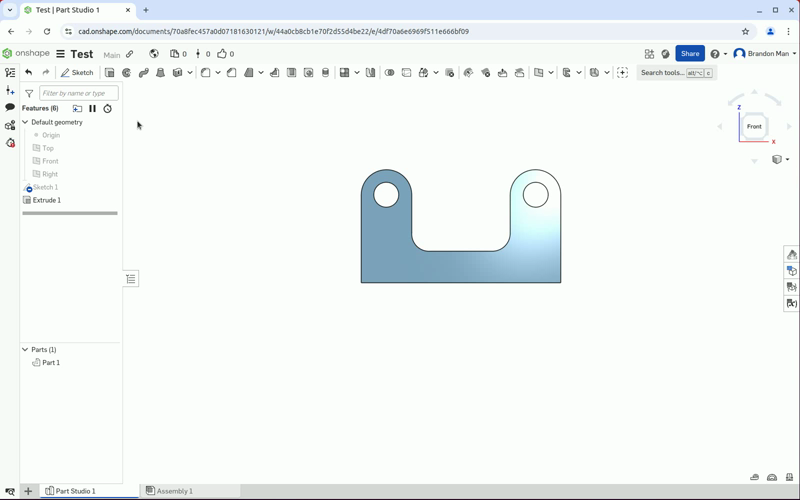
key(shift+h)
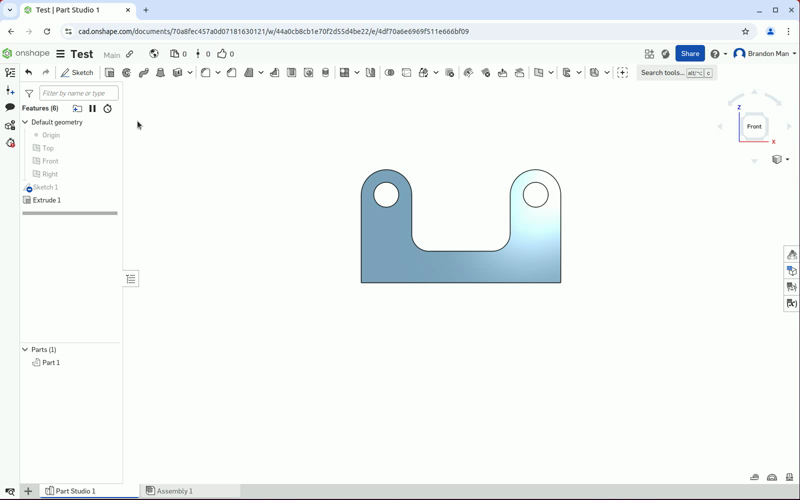
key(shift+h)
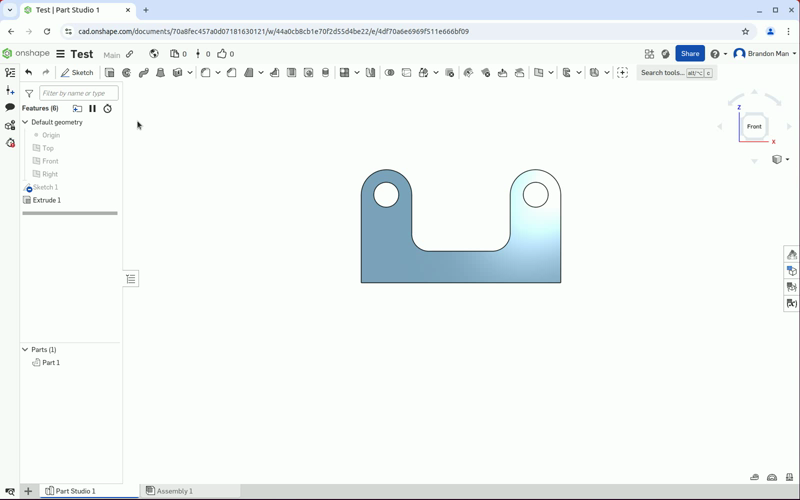
mouse_move(73, 189)
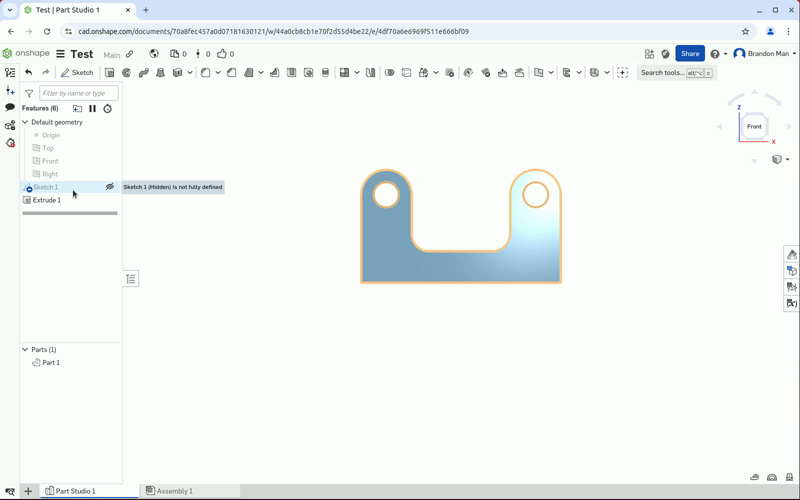
click(73, 189)
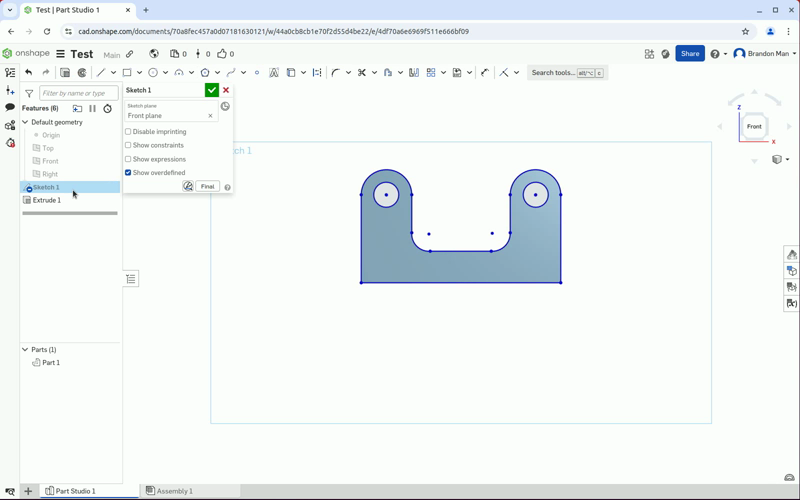
mouse_move(229, 92)
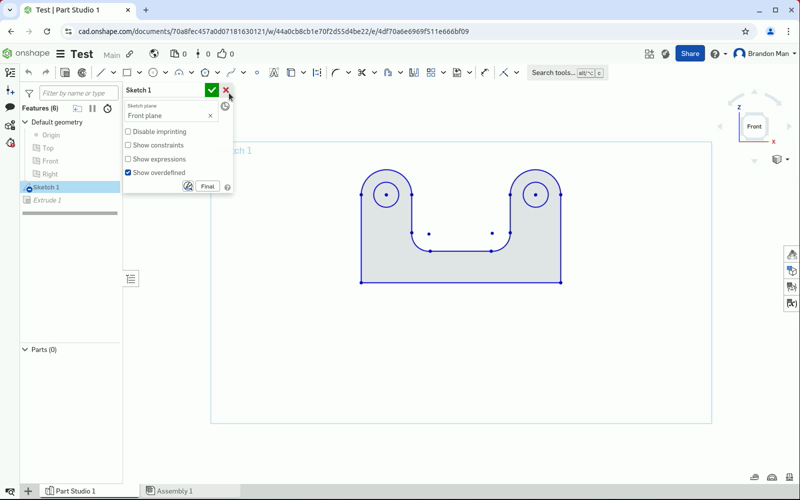
click(229, 92)
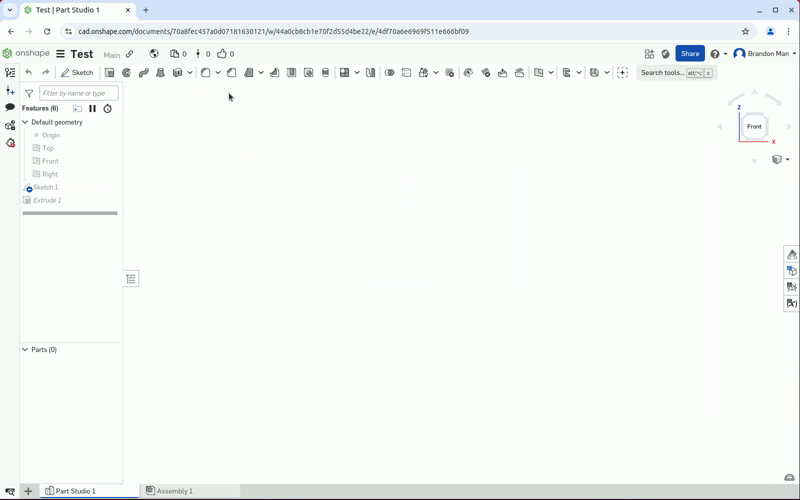
mouse_move(73, 352)
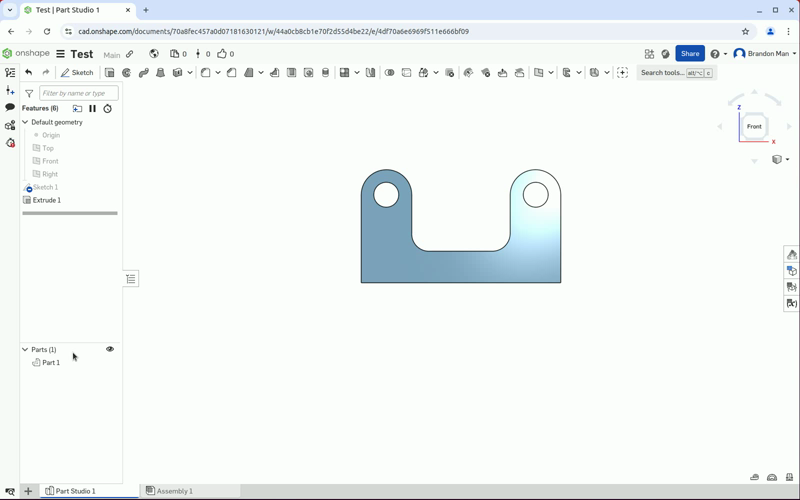
key(y)
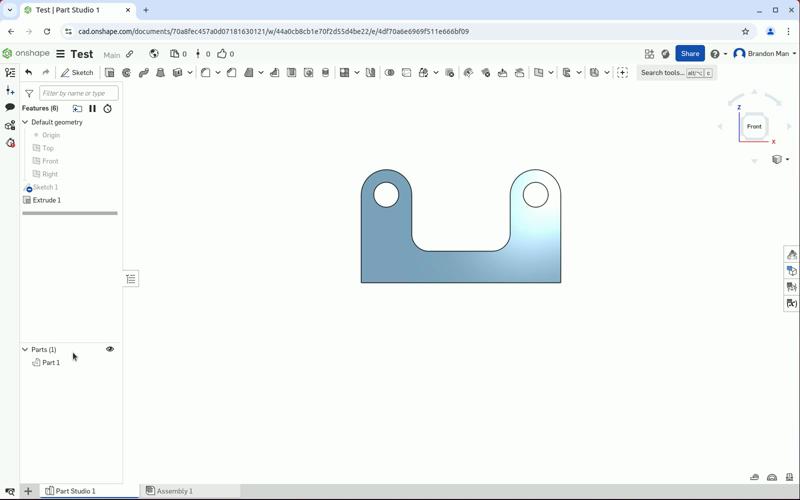
key(shift+p)
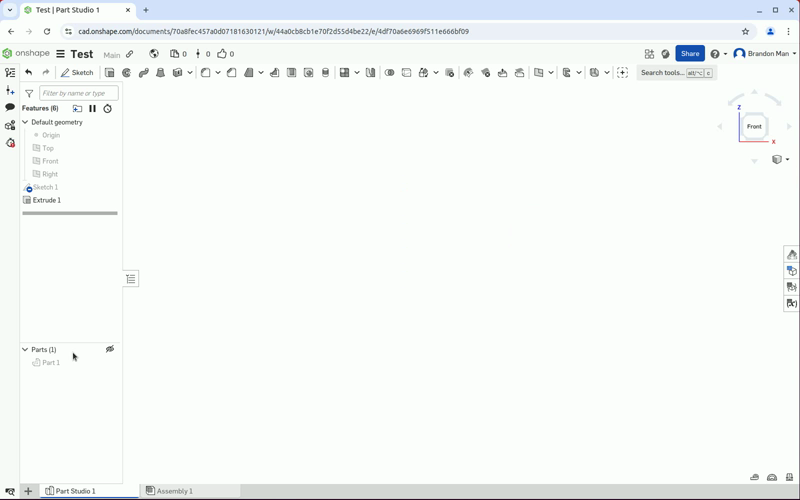
key(space)
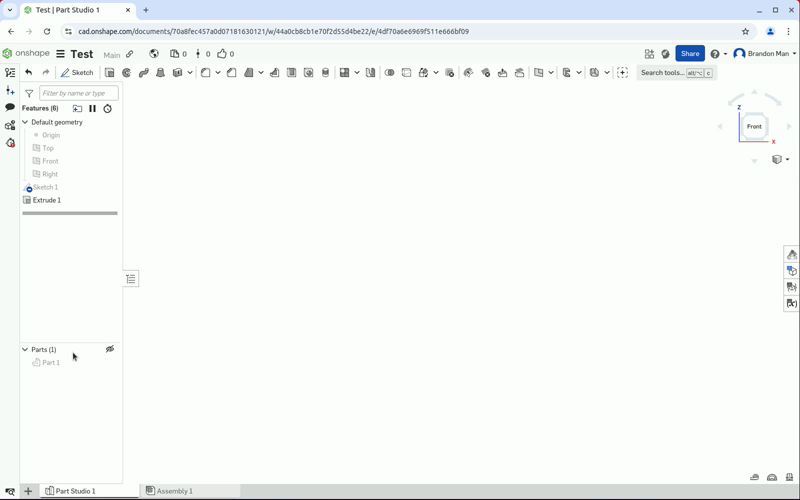
key_down(shift)
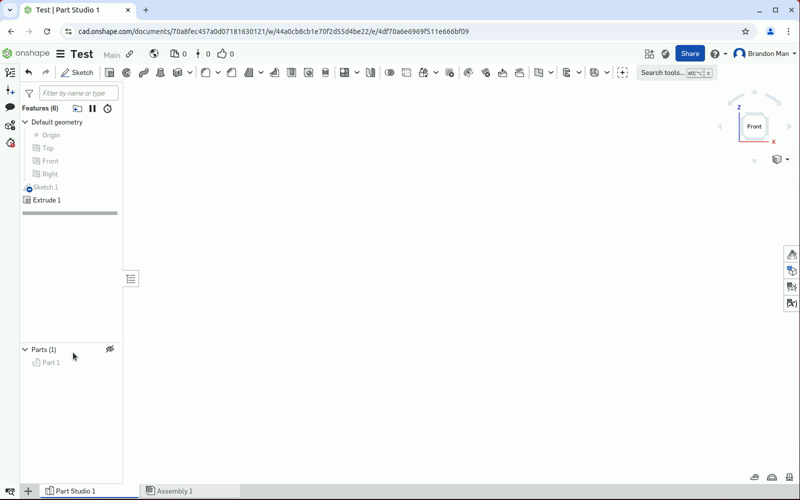
key(down)
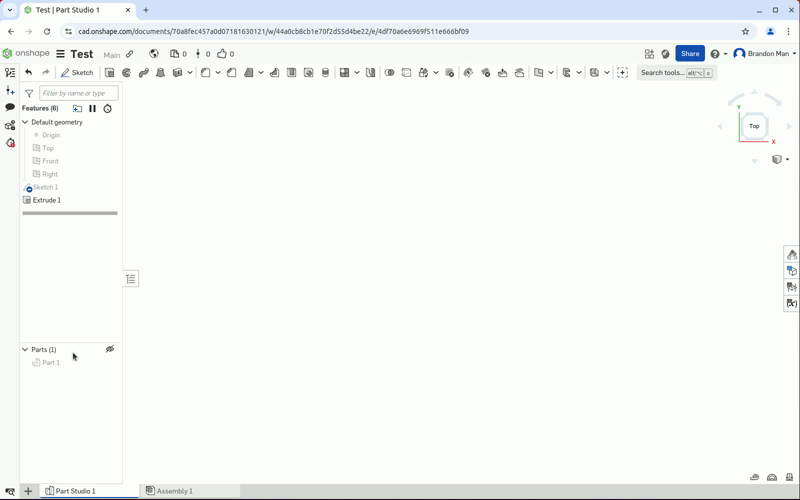
key_up(shift)
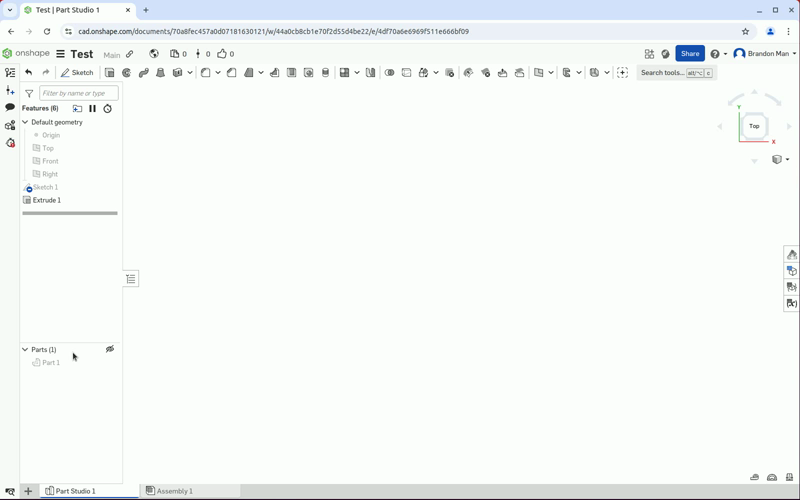
mouse_move(73, 352)
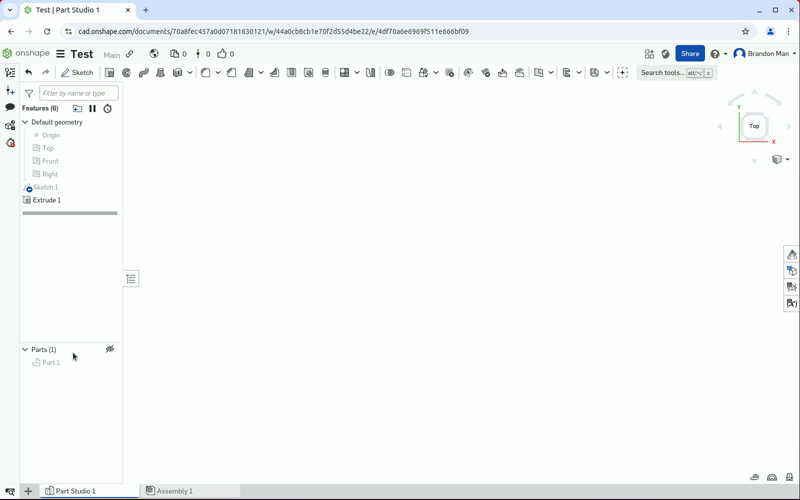
key(shift+y)
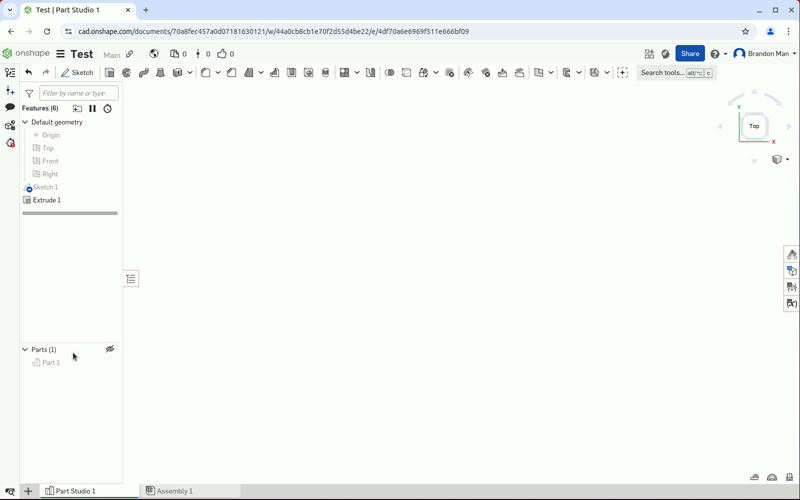
key(shift+s)
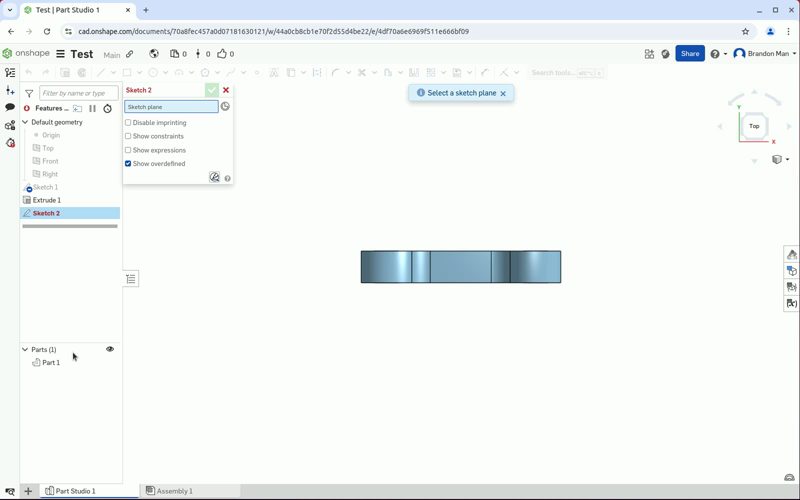
mouse_move(73, 150)
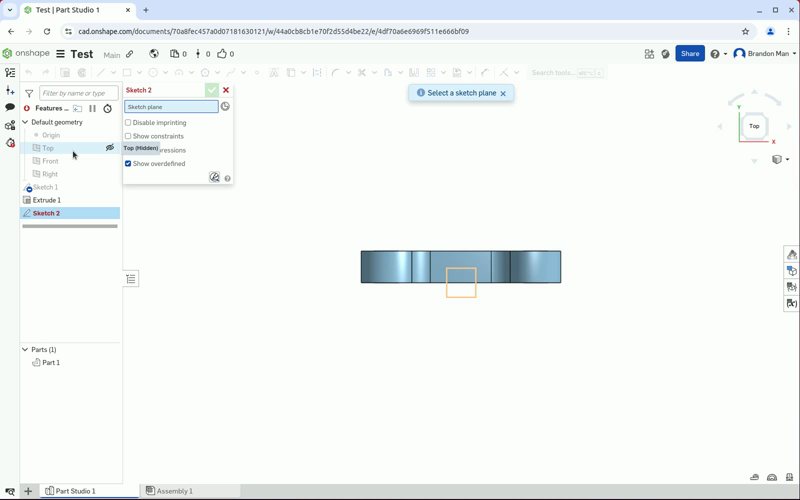
click(73, 150)
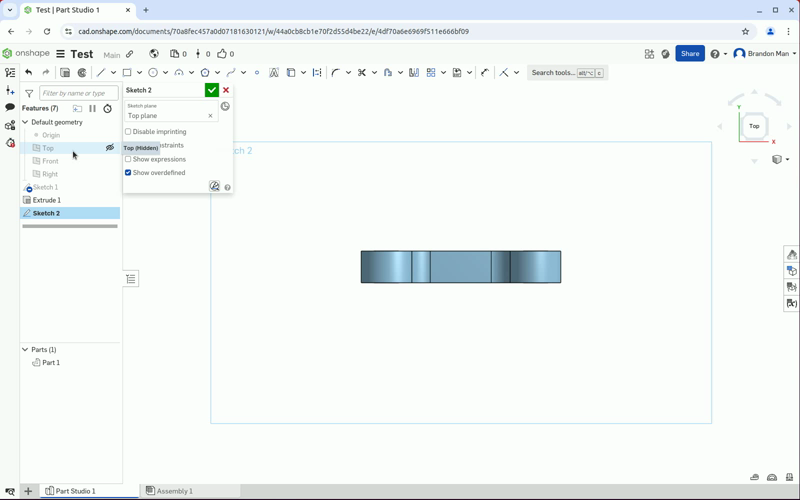
mouse_move(73, 352)
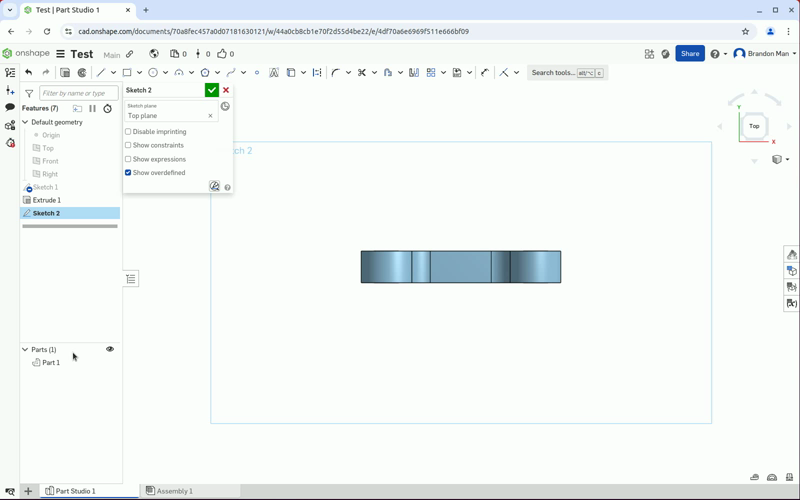
key(y)
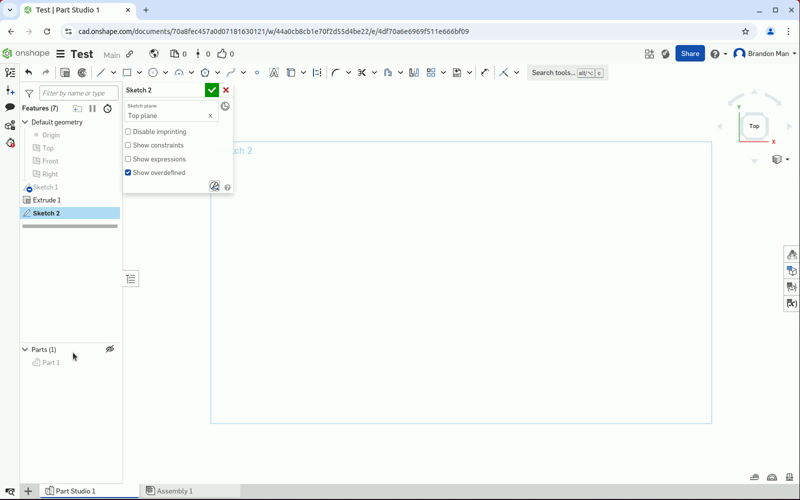
key(a)
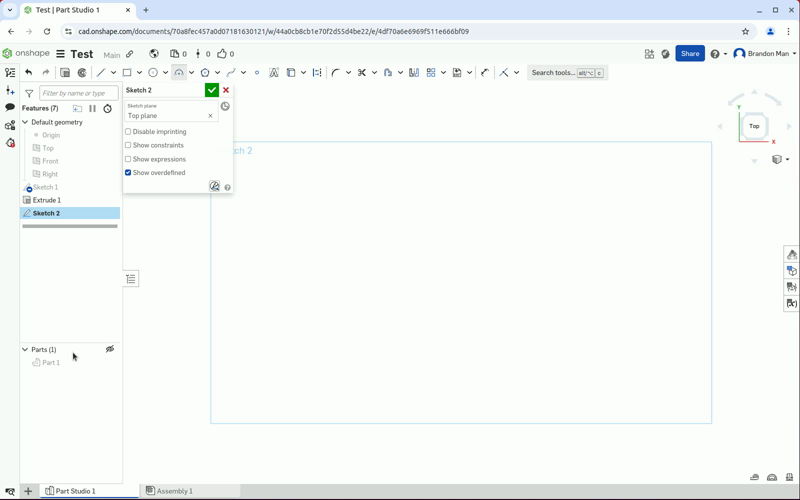
key_down(shift)
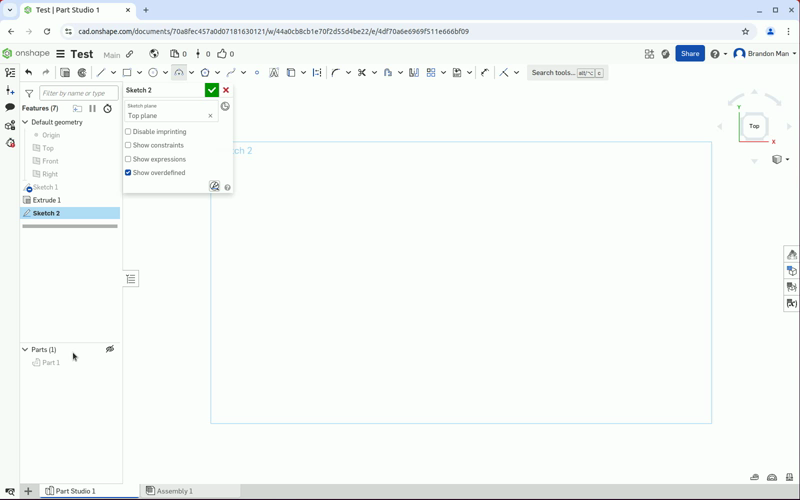
mouse_move(376, 282)
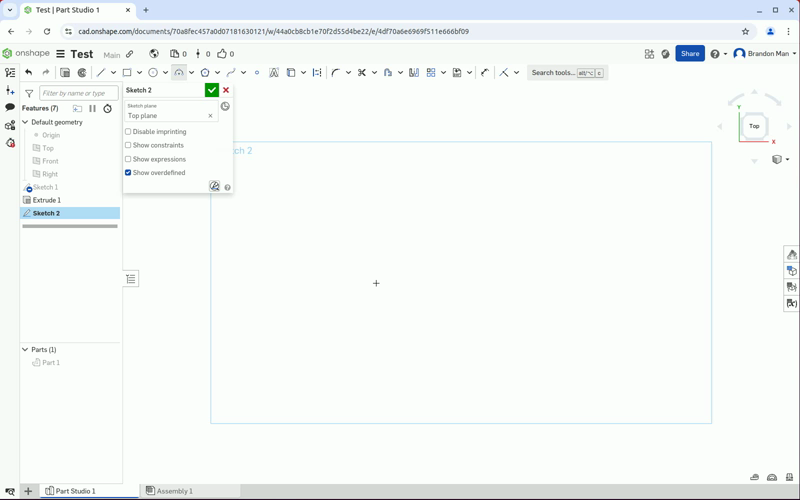
click(376, 282)
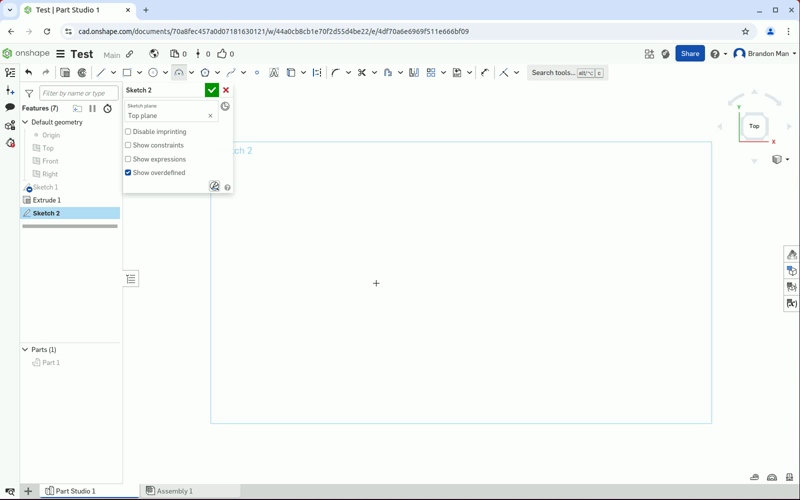
key_up(shift)
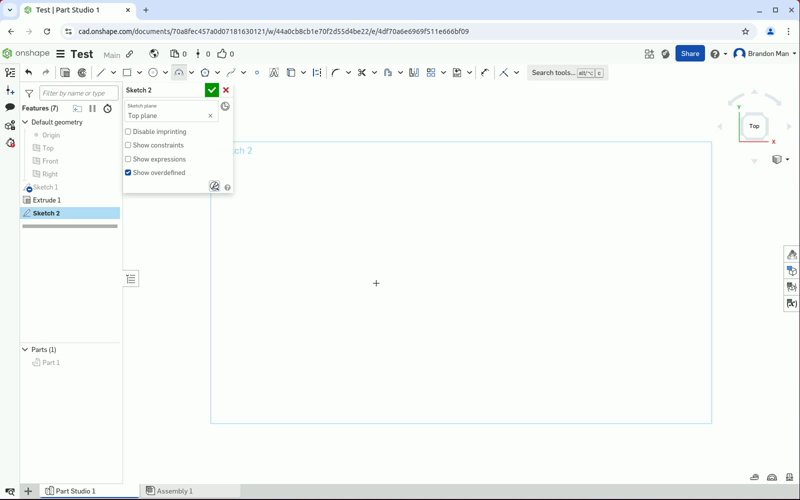
key_down(shift)
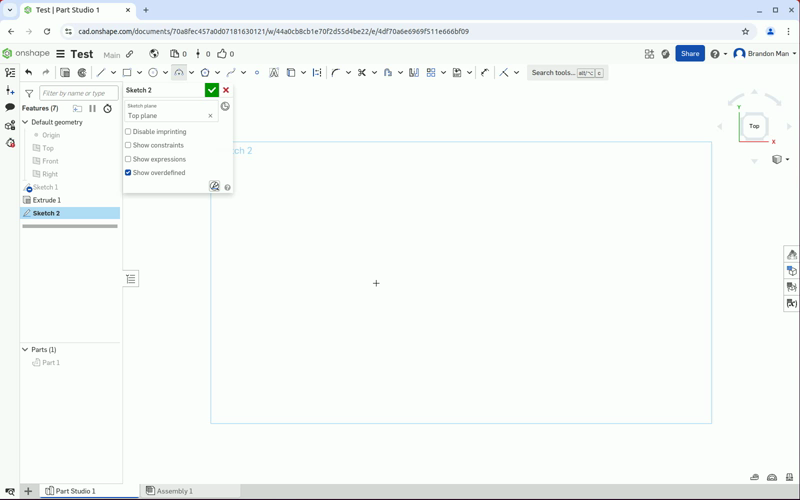
mouse_move(395, 302)
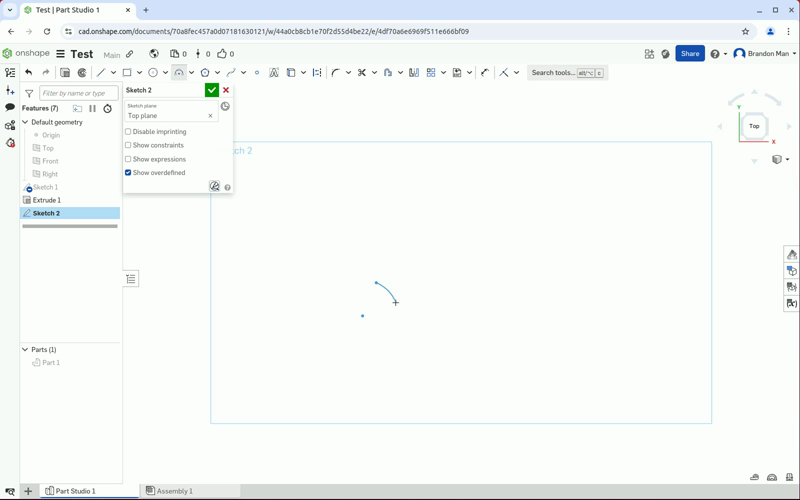
click(395, 302)
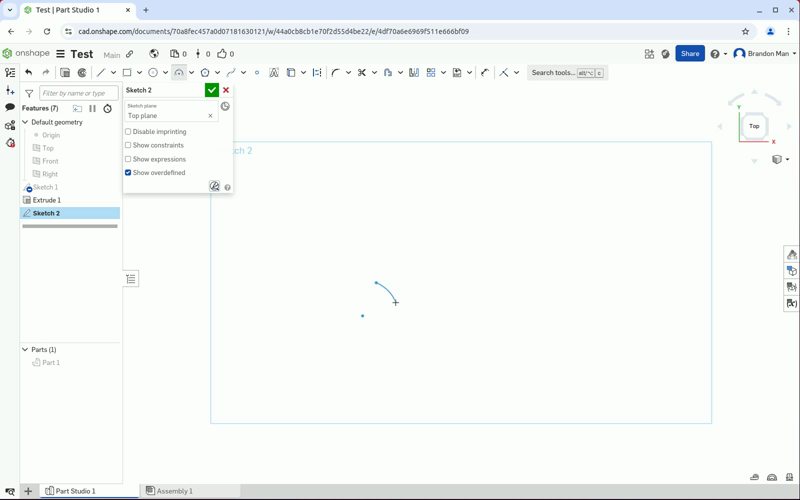
mouse_move(390, 288)
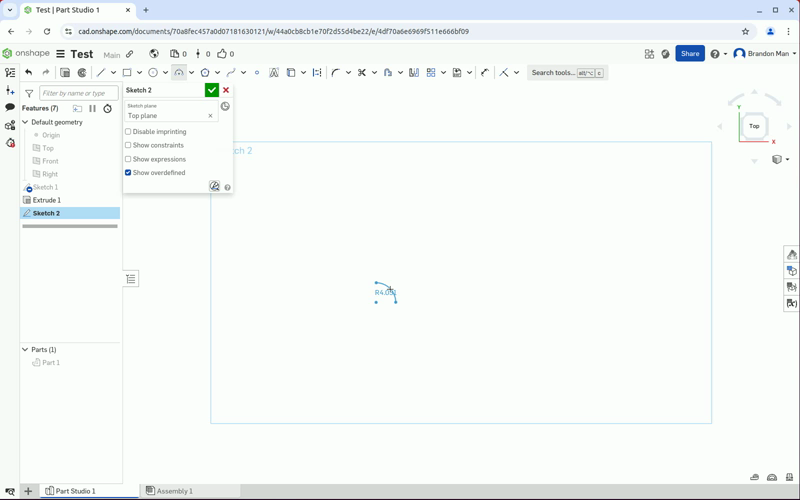
click(390, 288)
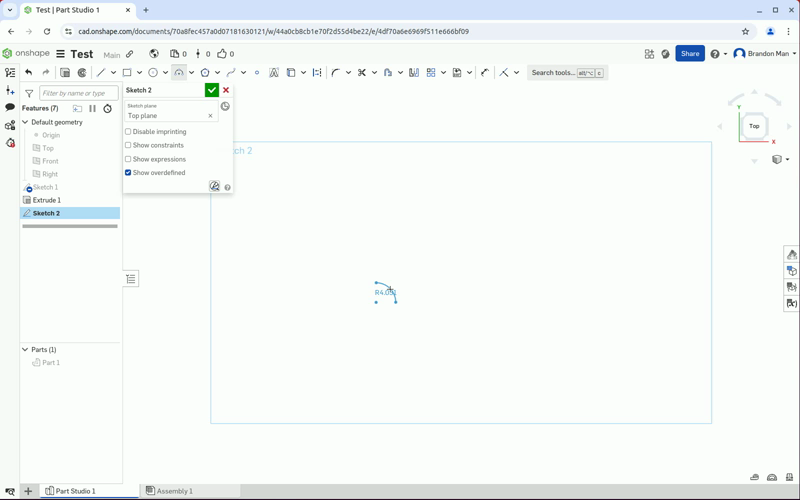
key_up(shift)
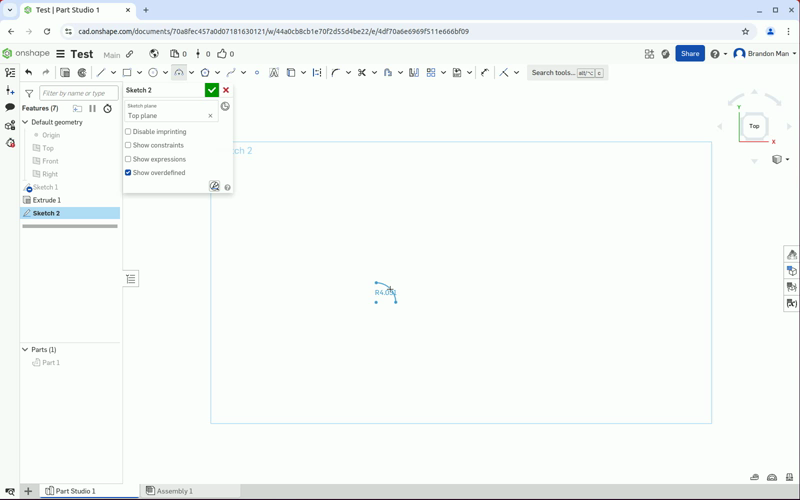
key(esc)
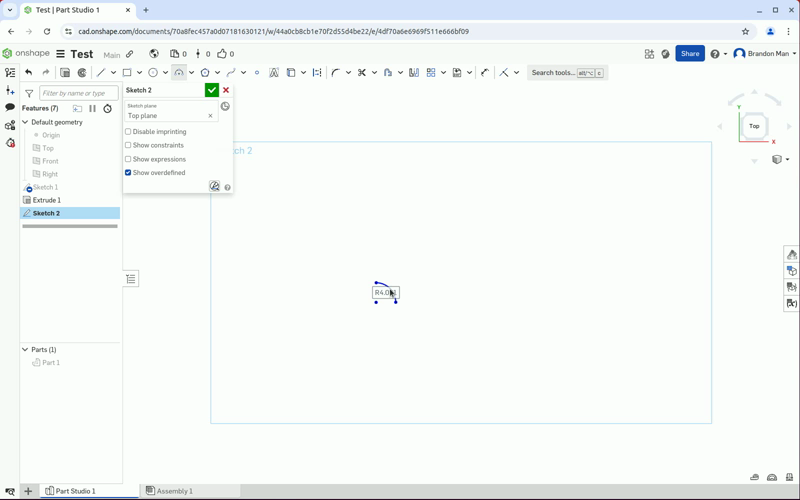
key(l)
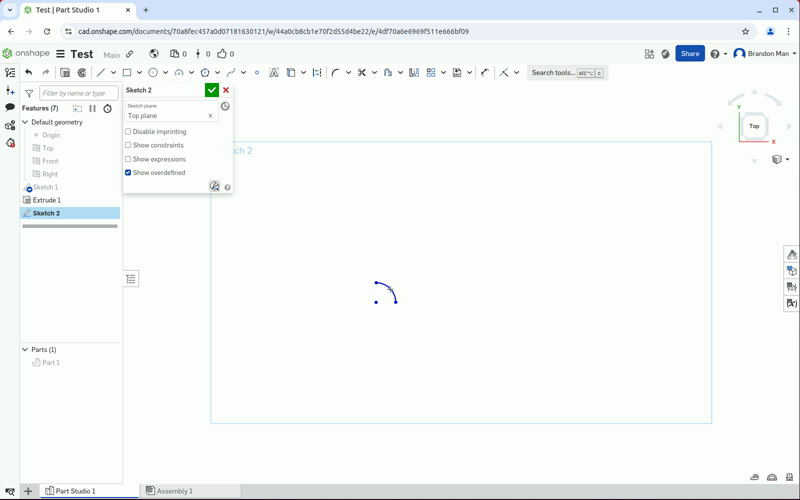
mouse_move(395, 302)
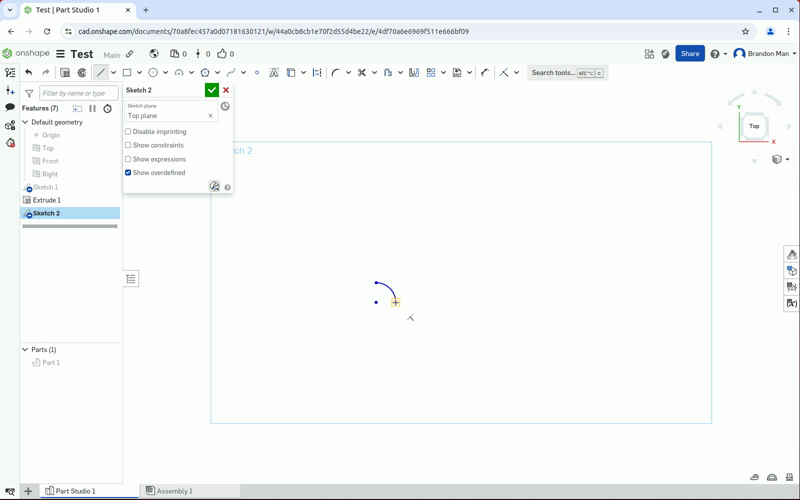
click(395, 302)
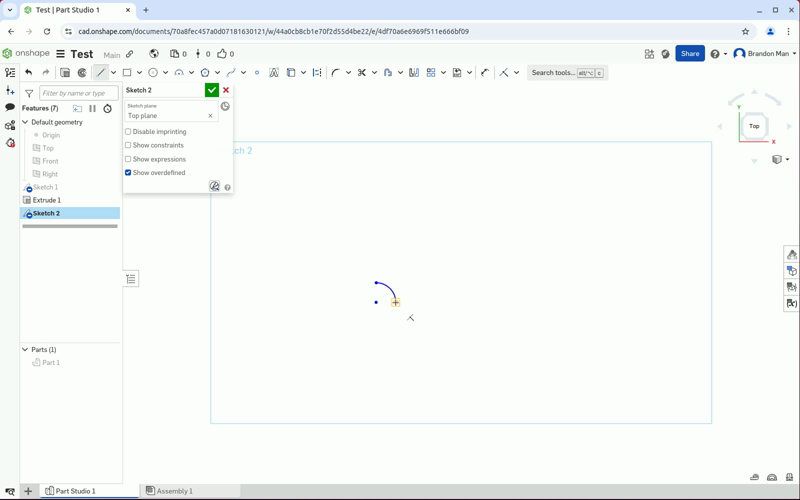
key_down(shift)
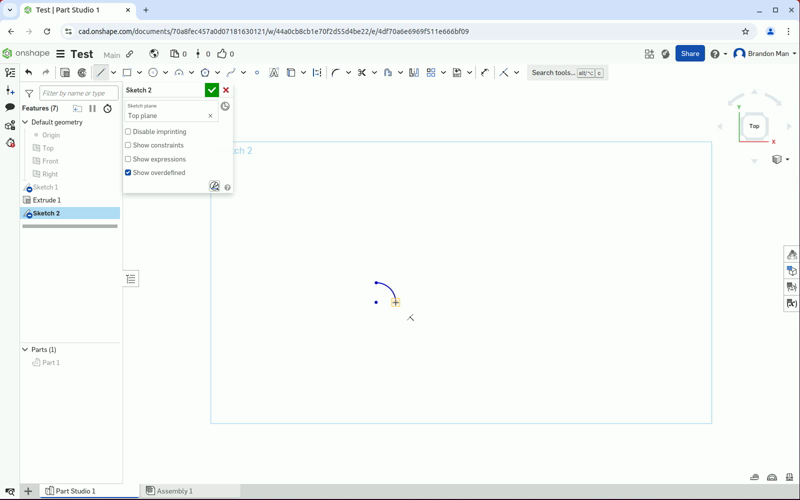
mouse_move(425, 302)
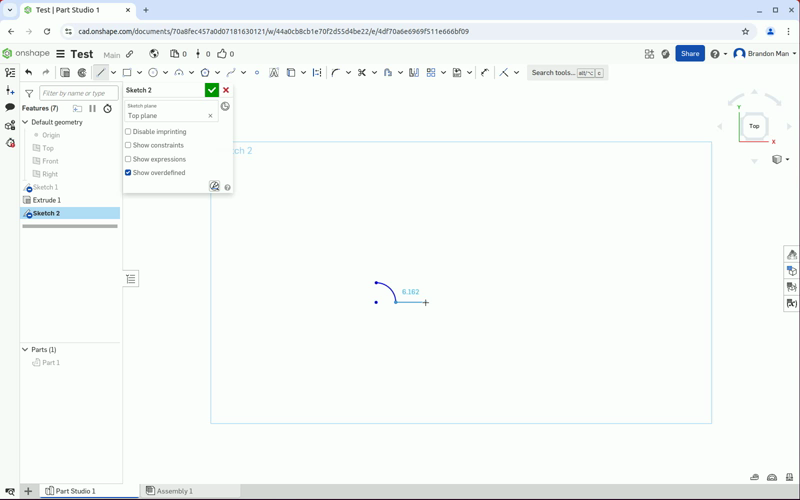
mouse_move(395, 312)
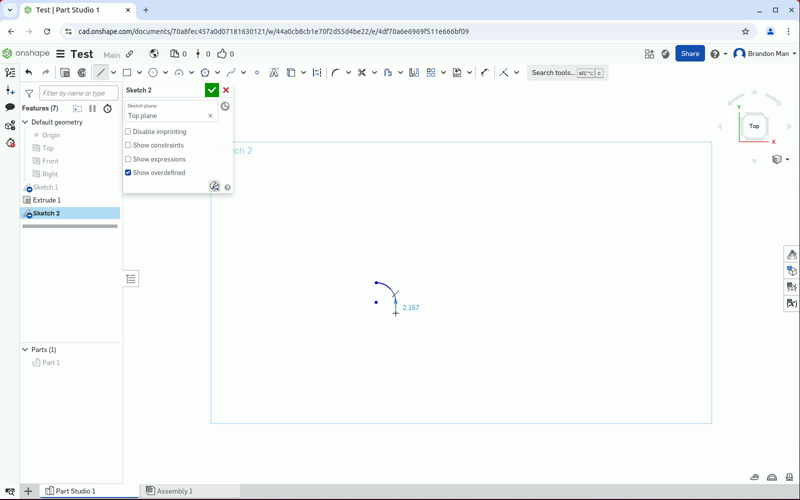
click(395, 312)
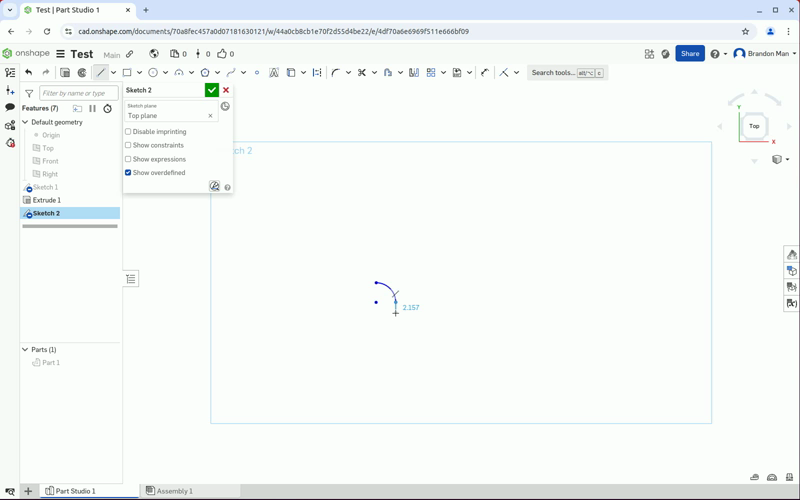
key_up(shift)
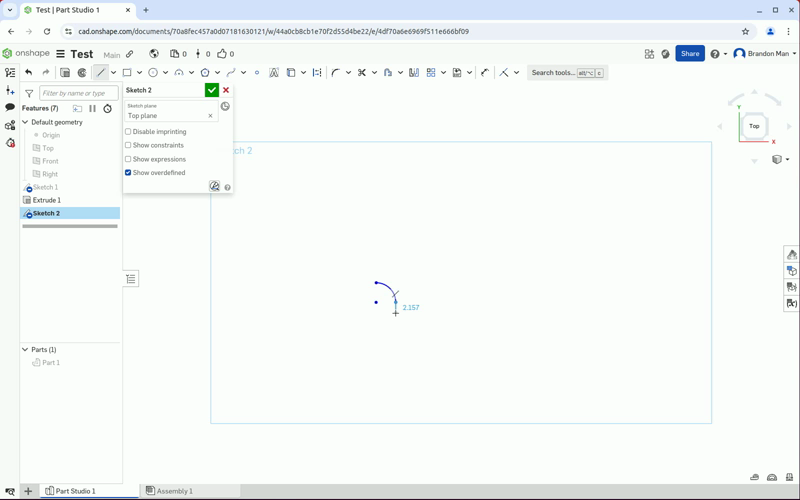
key(esc)
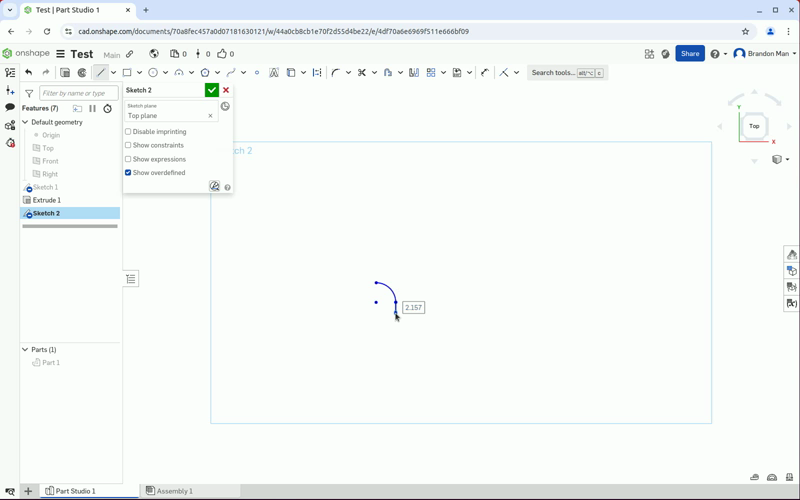
key(a)
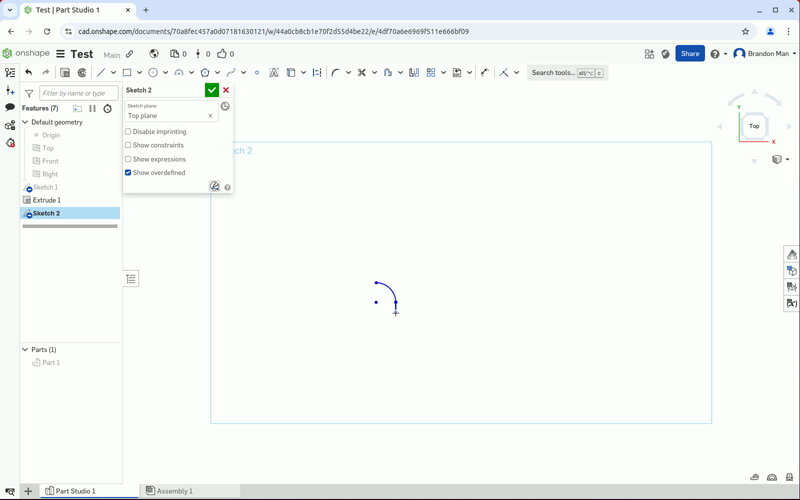
mouse_move(395, 312)
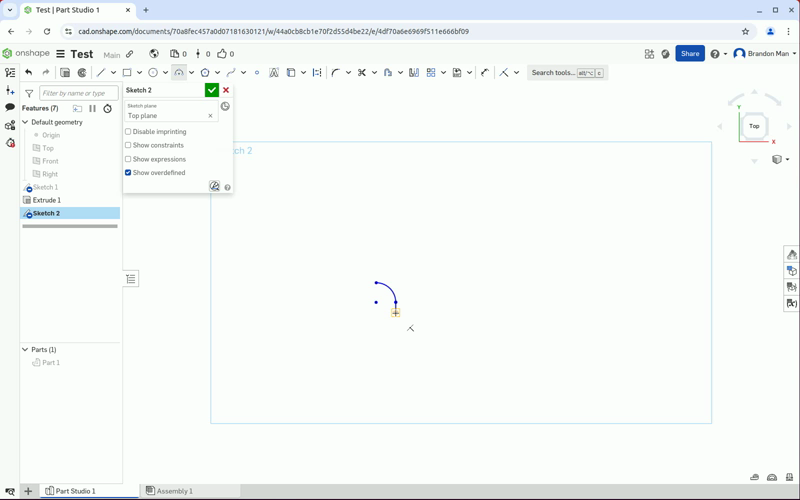
click(395, 312)
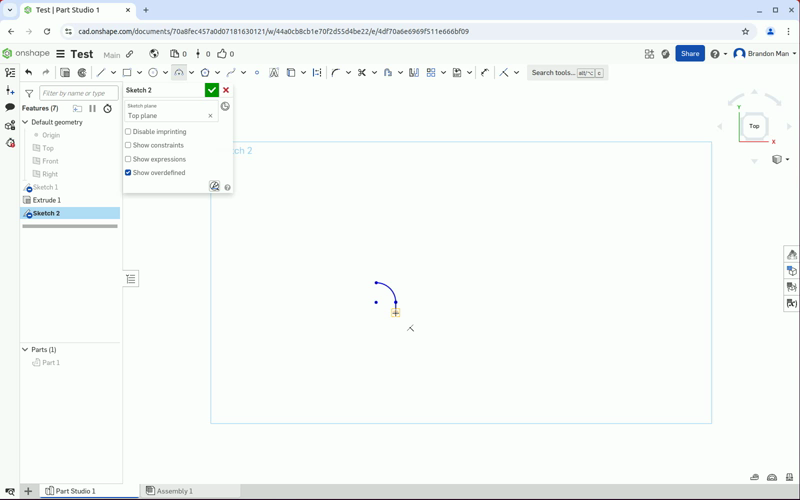
key_down(shift)
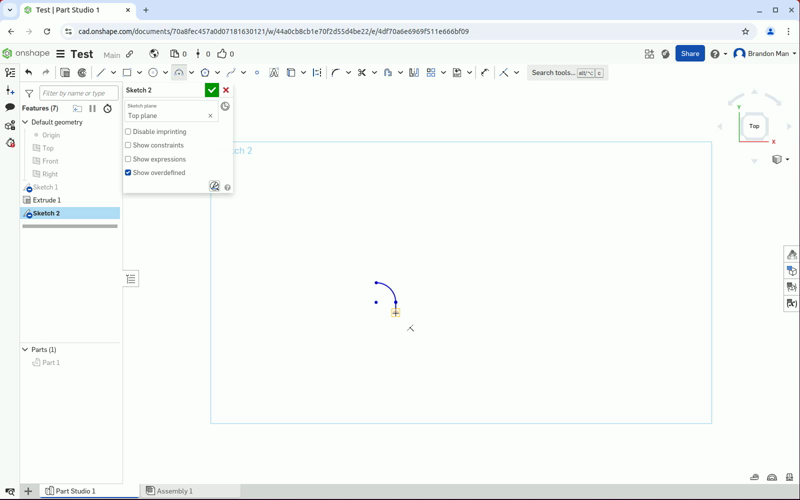
mouse_move(422, 341)
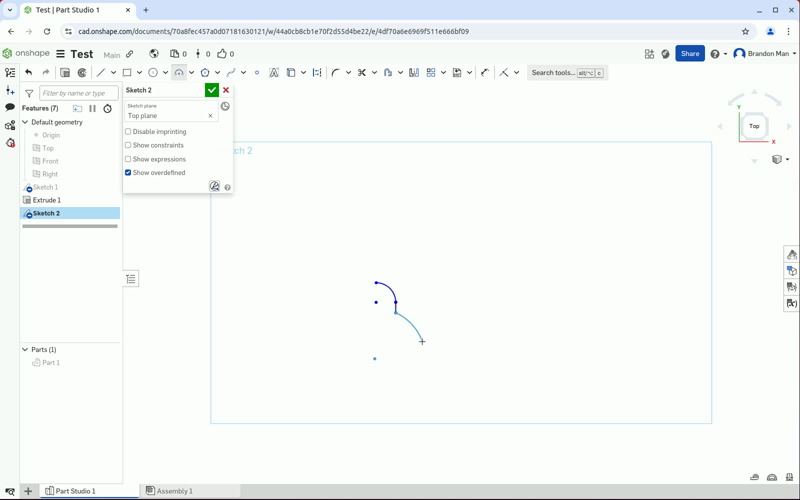
click(422, 341)
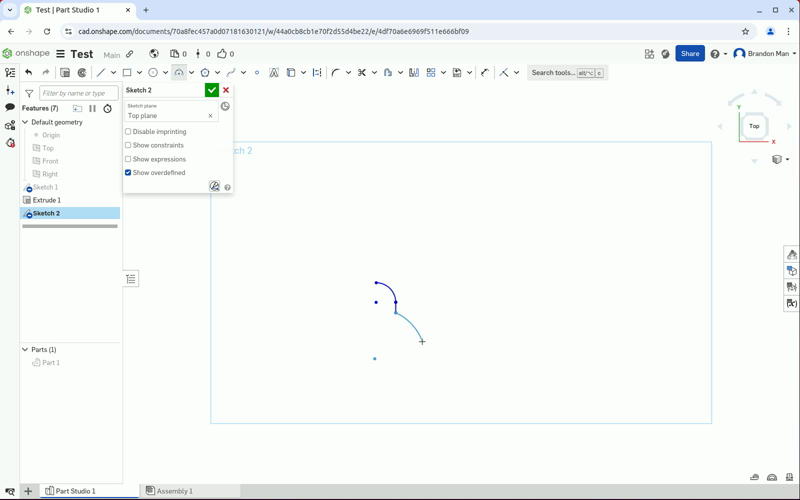
mouse_move(403, 332)
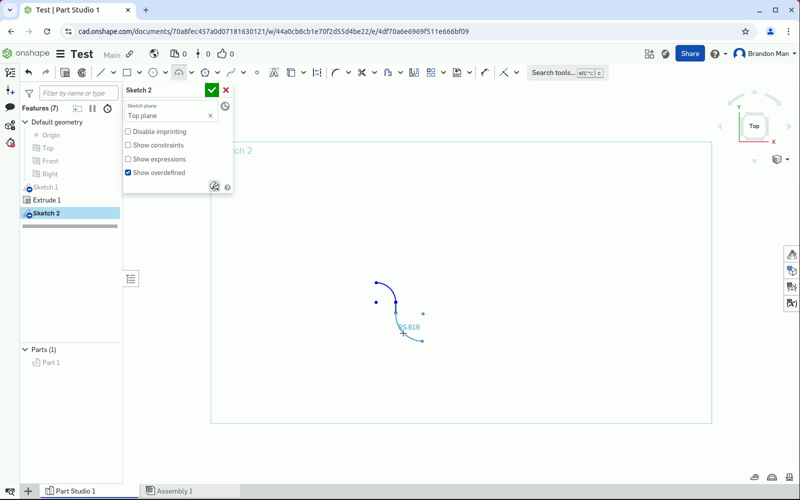
click(403, 332)
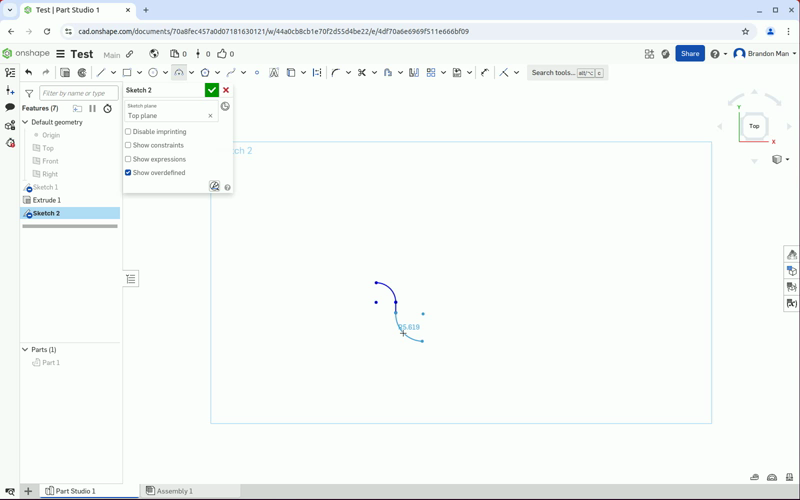
key_up(shift)
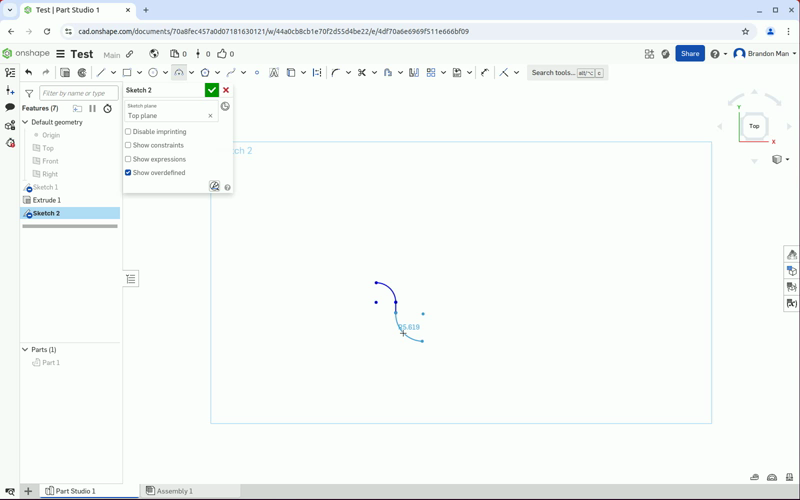
key(esc)
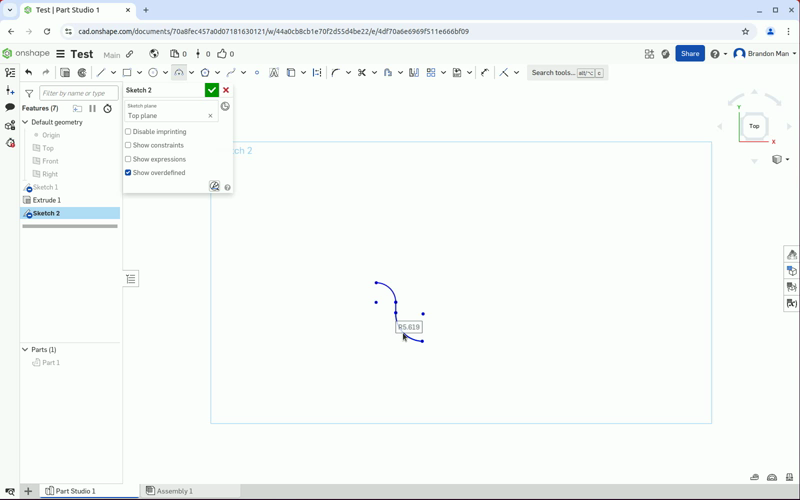
key(l)
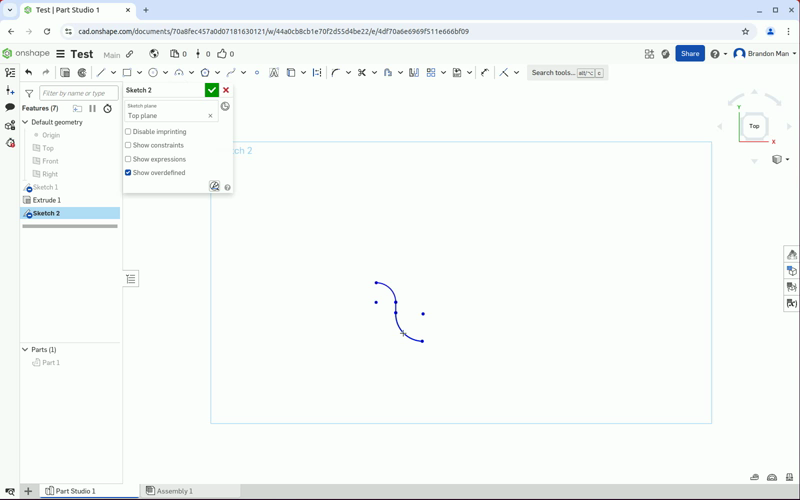
mouse_move(422, 341)
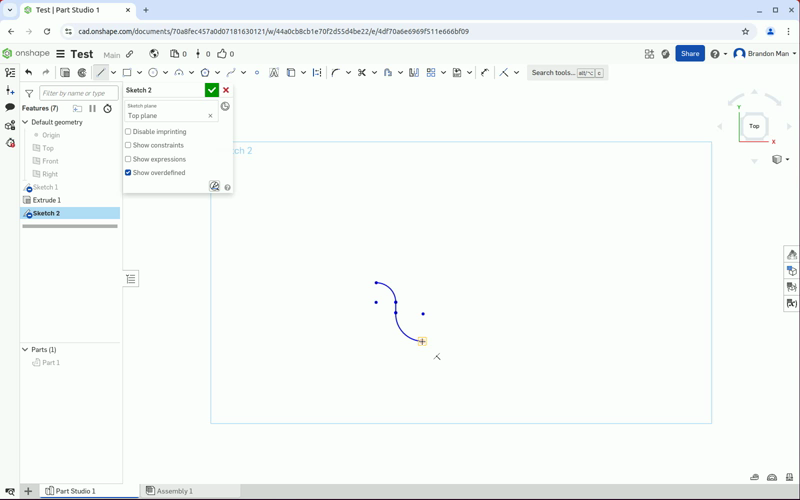
click(422, 341)
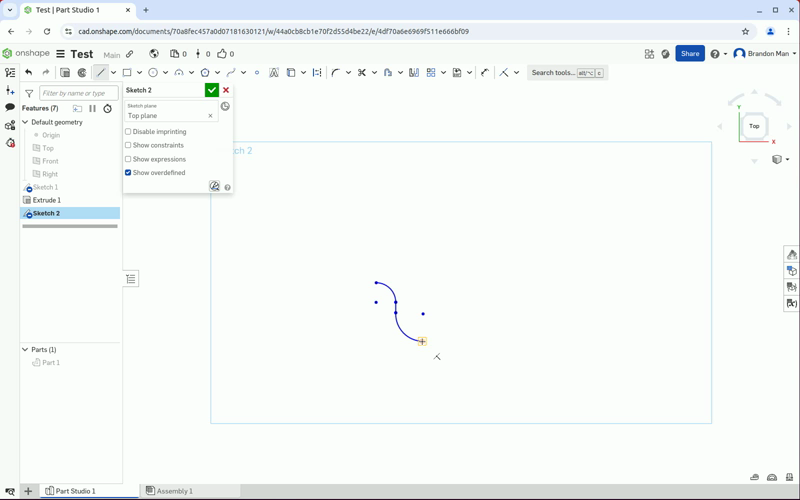
key_down(shift)
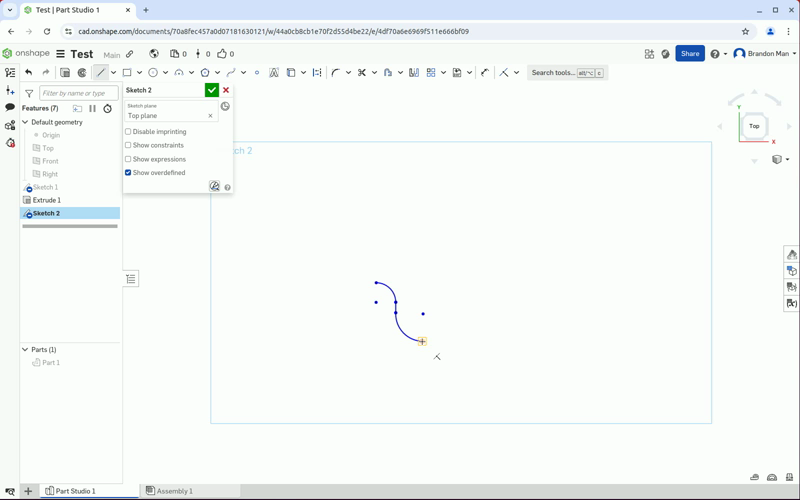
mouse_move(498, 341)
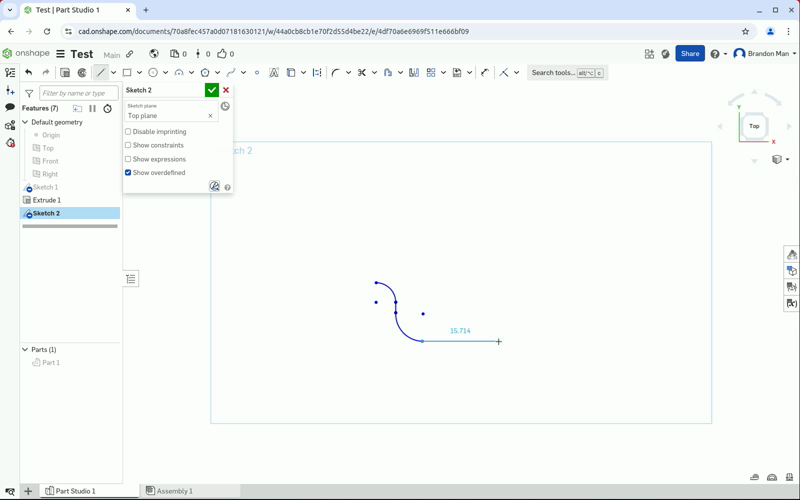
click(498, 341)
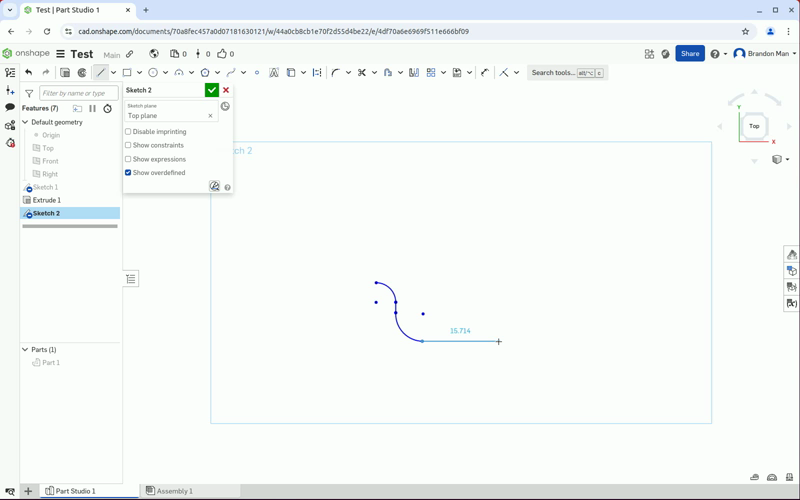
key_up(shift)
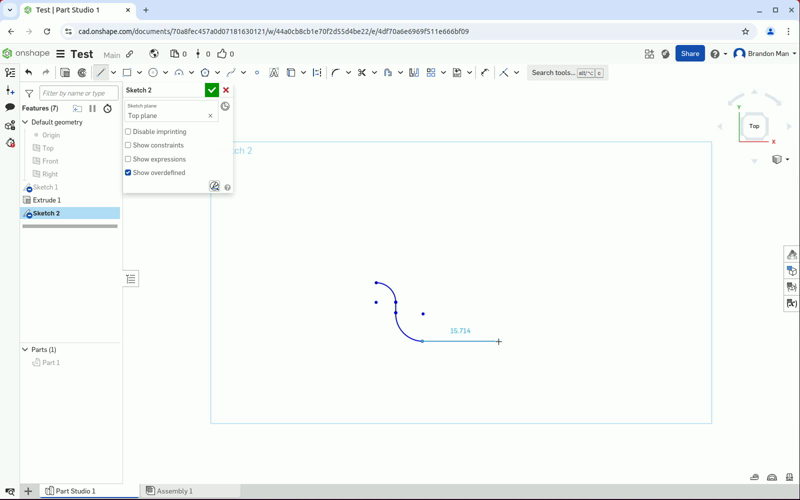
key(esc)
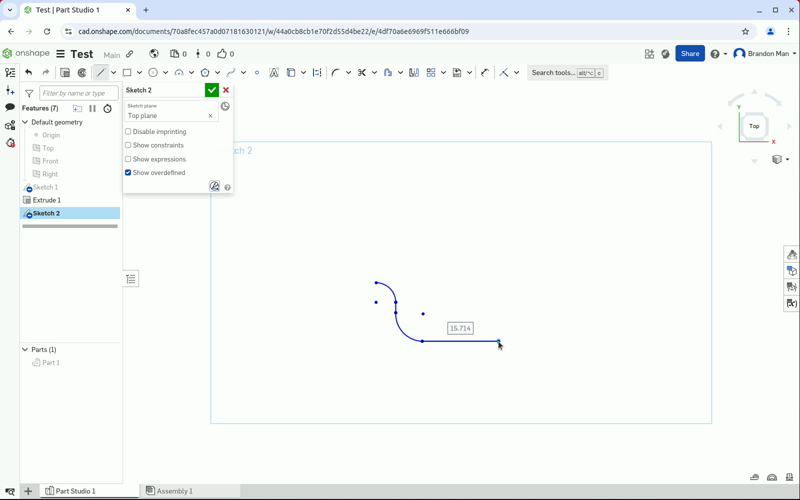
key(a)
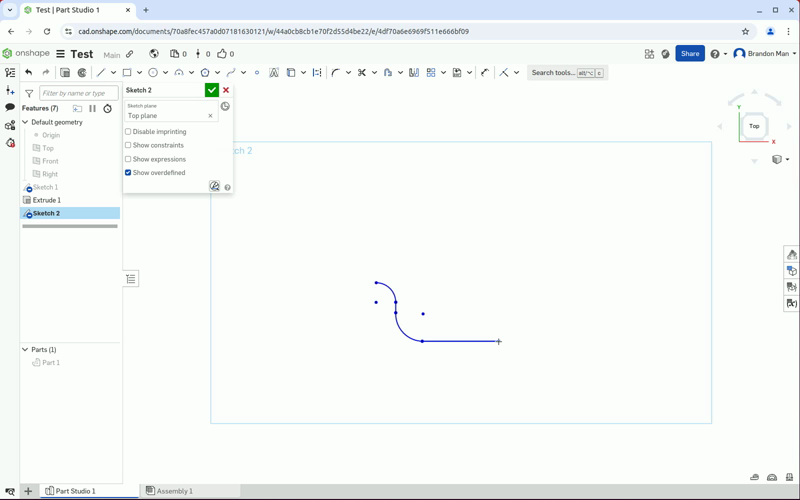
mouse_move(498, 341)
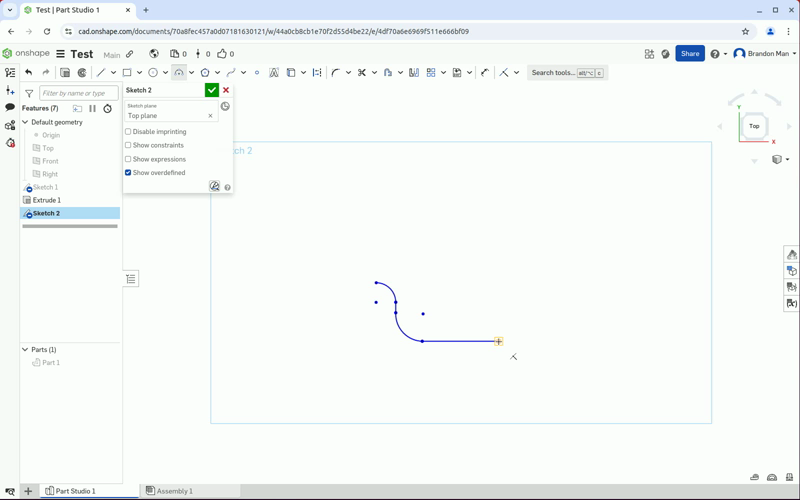
click(498, 341)
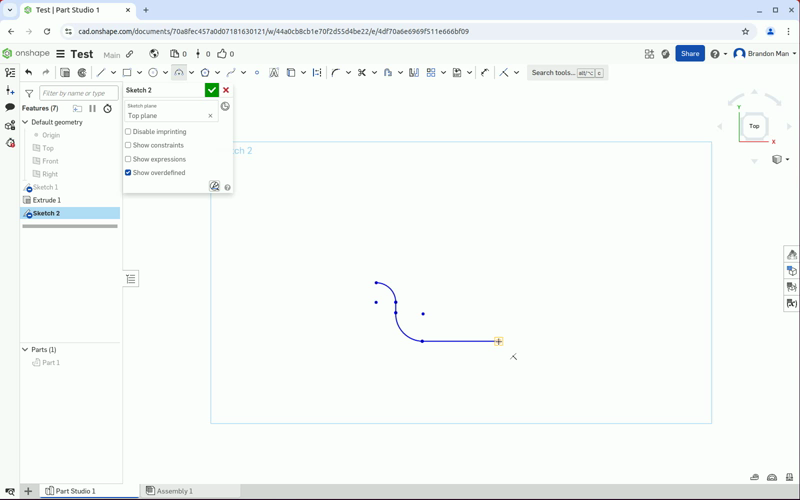
key_down(shift)
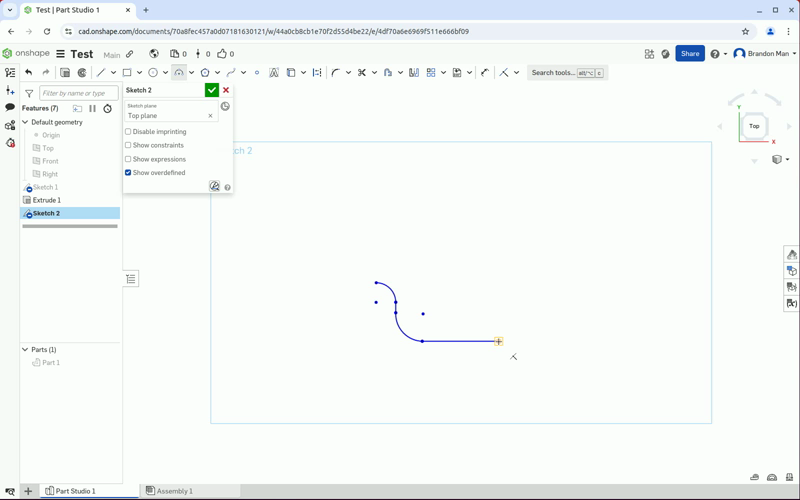
mouse_move(525, 312)
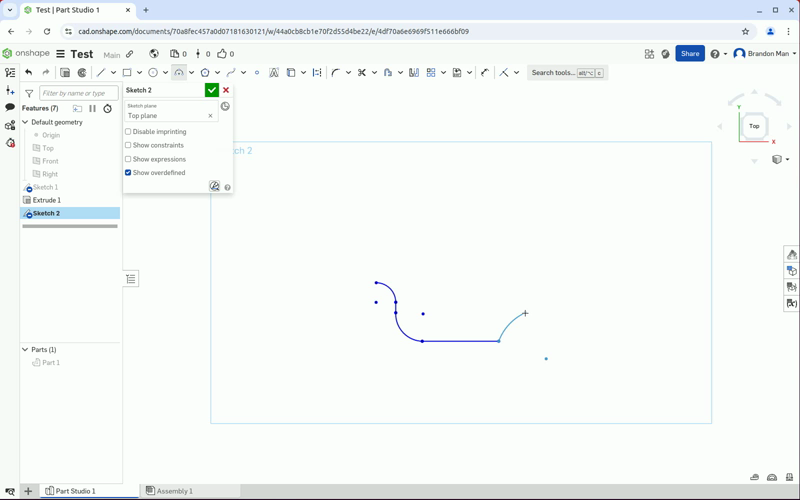
click(525, 312)
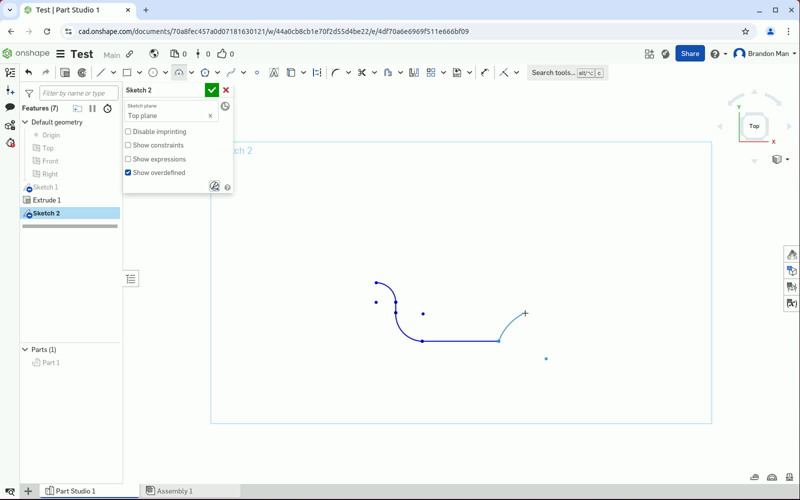
mouse_move(517, 332)
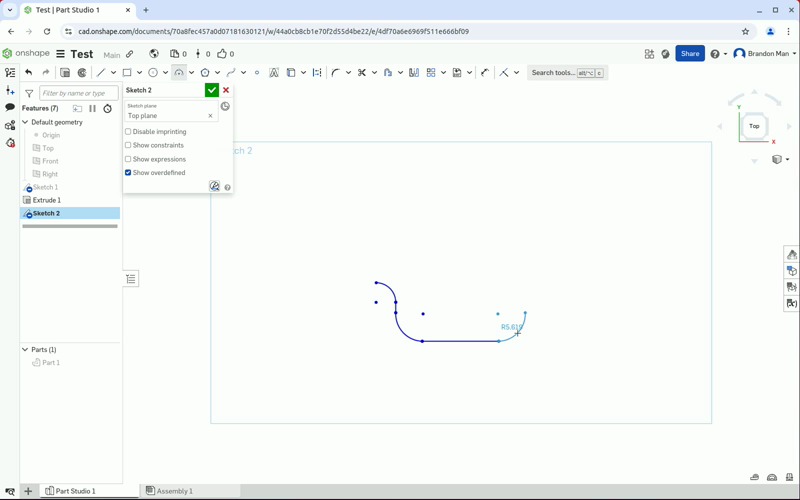
click(517, 332)
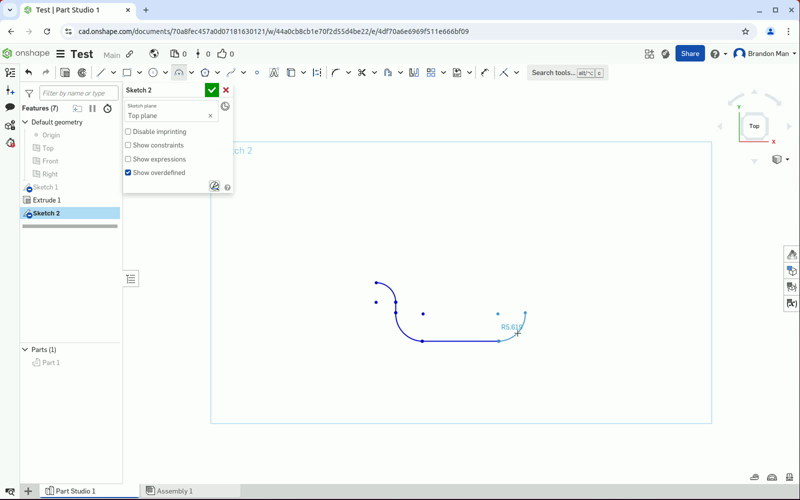
key_up(shift)
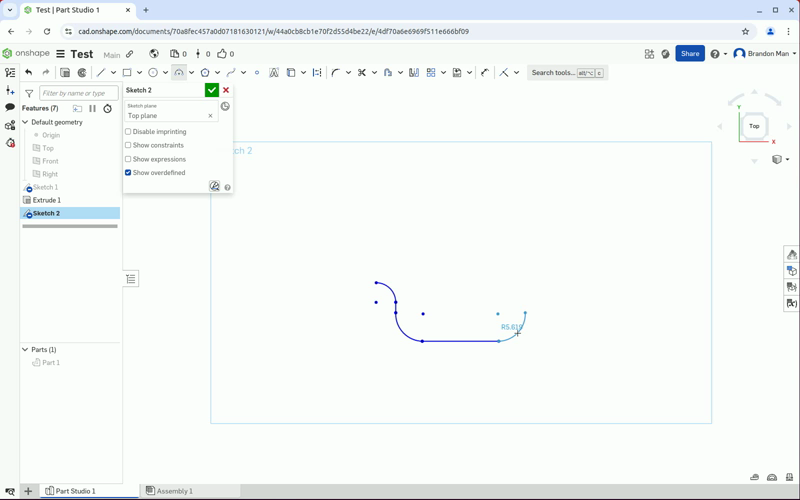
key(esc)
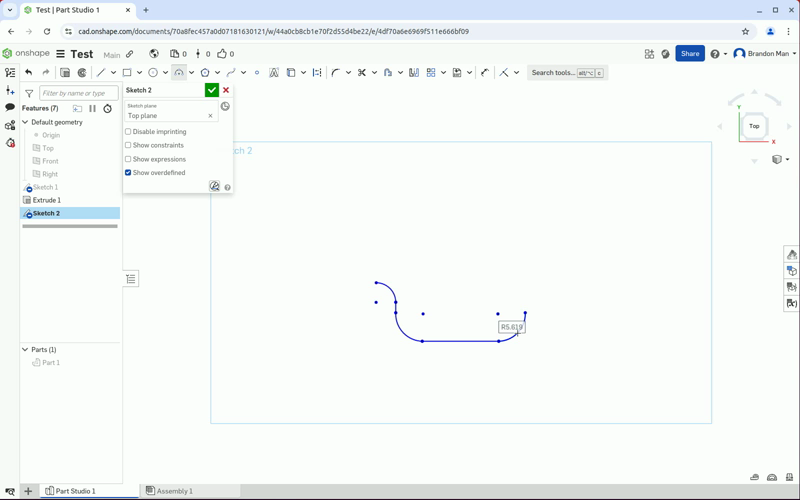
key(l)
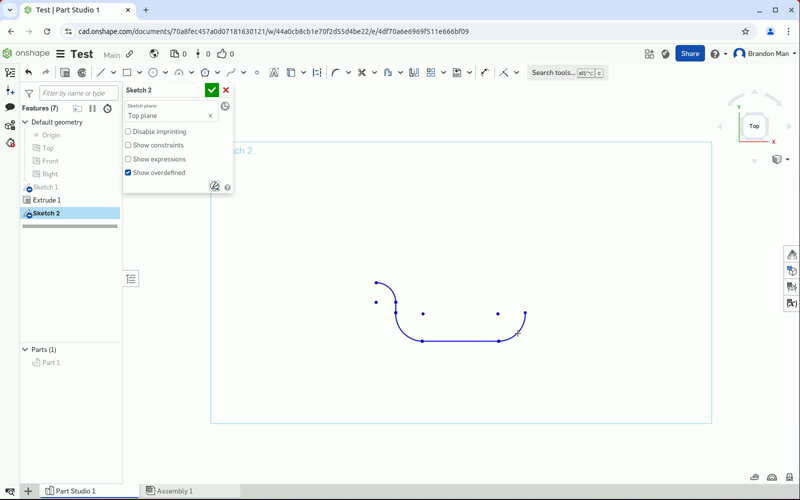
mouse_move(525, 312)
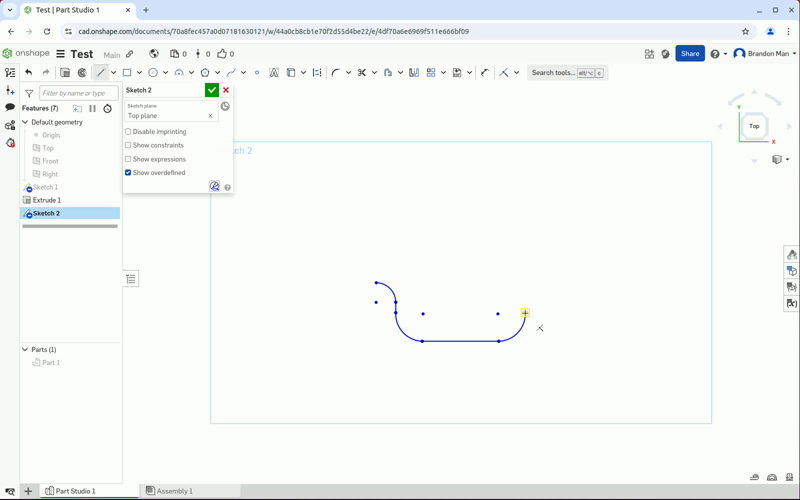
click(525, 312)
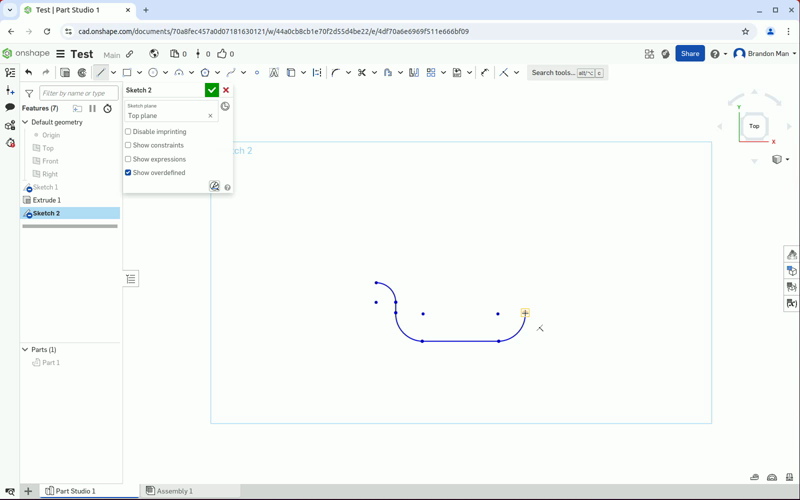
key_down(shift)
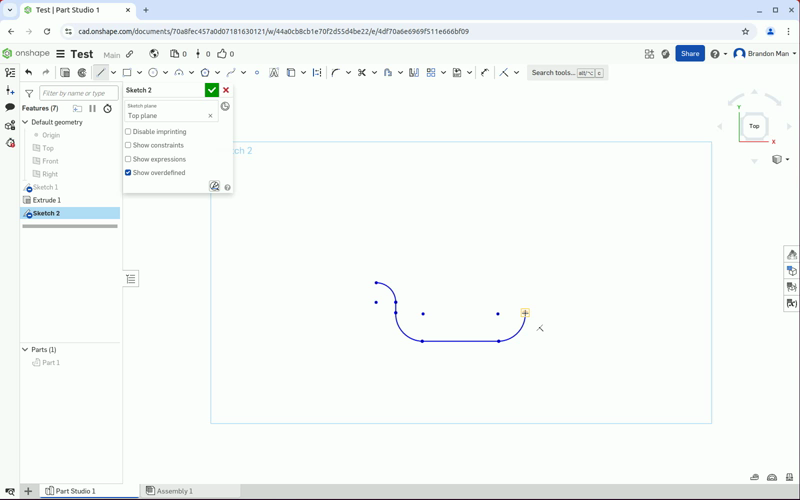
mouse_move(555, 312)
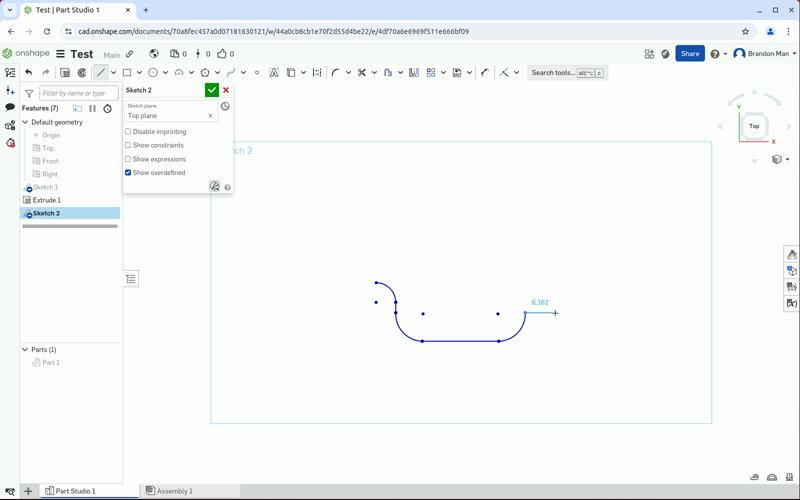
mouse_move(525, 302)
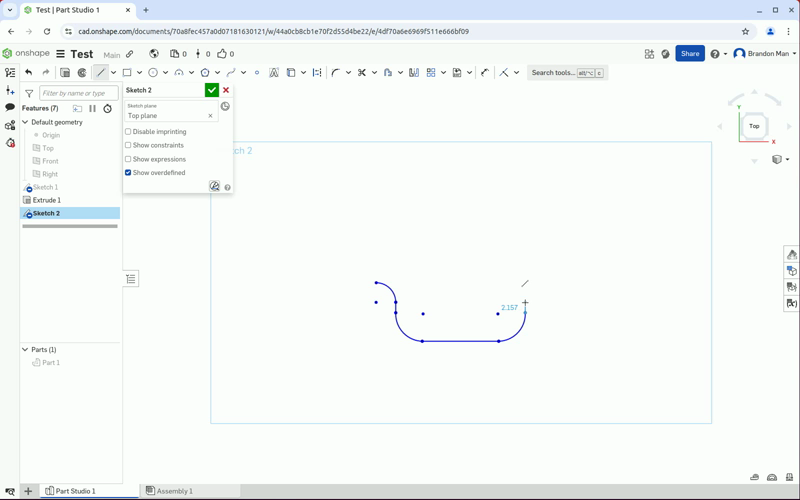
click(525, 302)
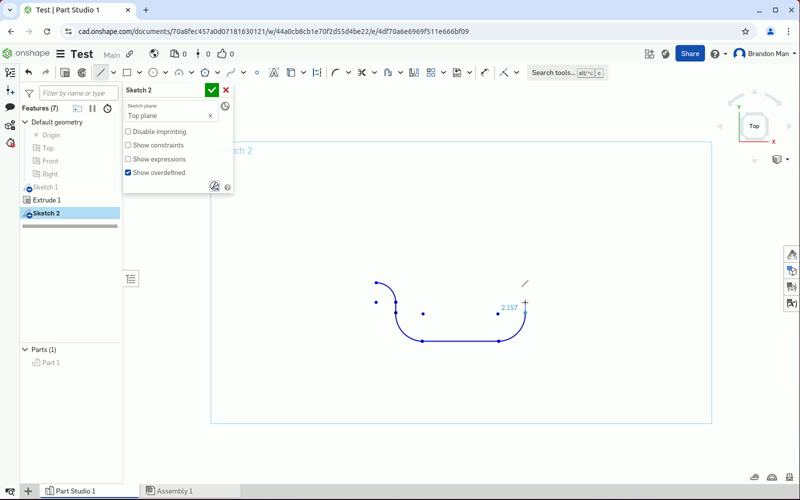
key_up(shift)
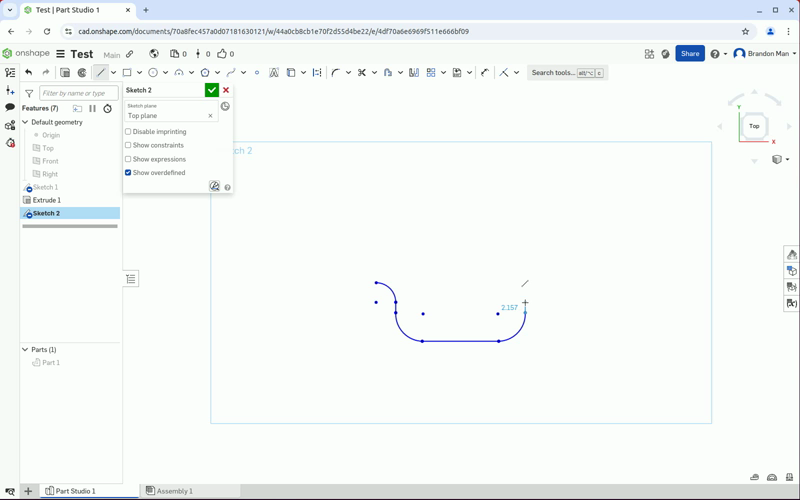
key(esc)
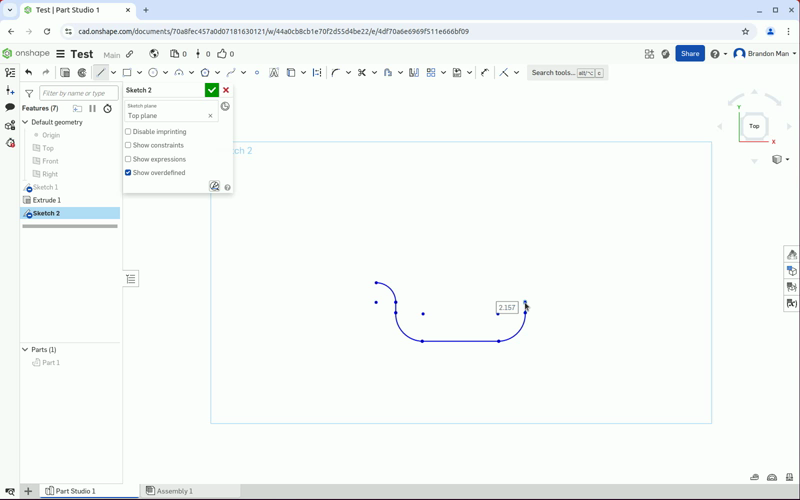
key(a)
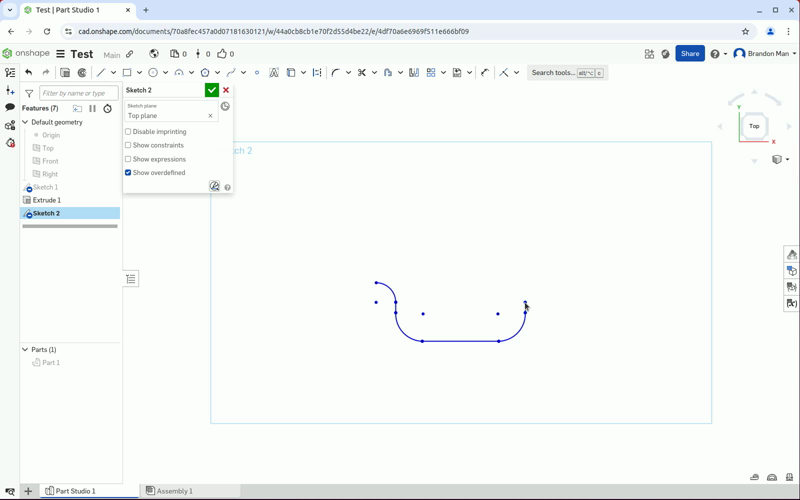
mouse_move(525, 302)
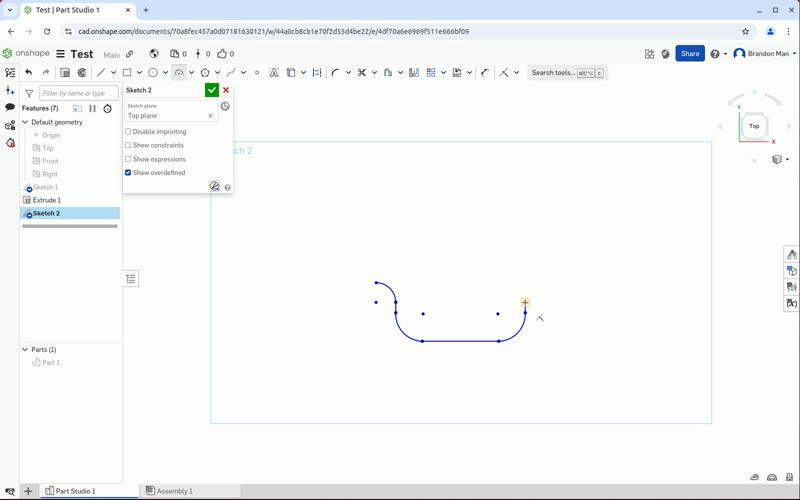
click(525, 302)
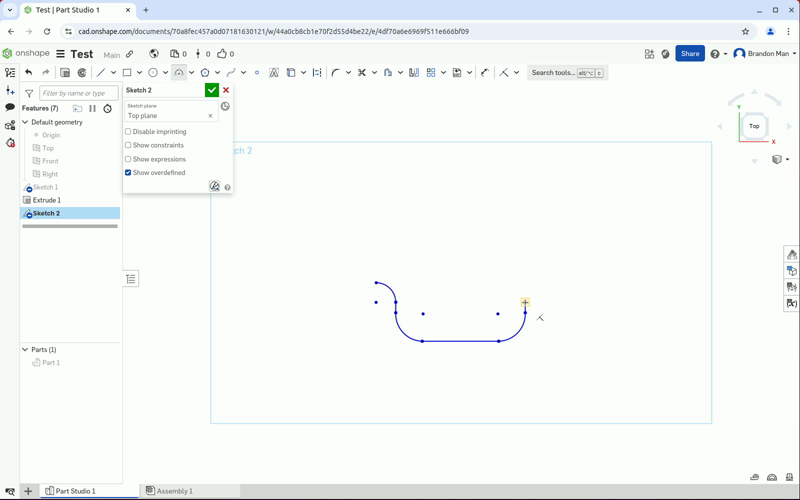
key_down(shift)
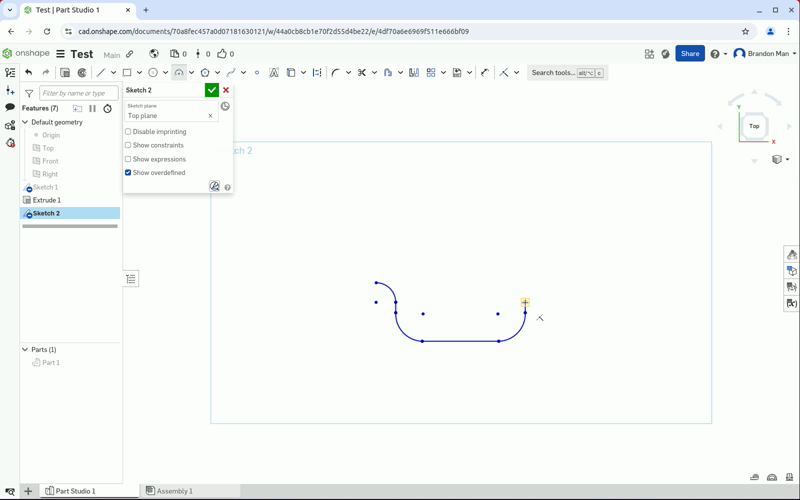
mouse_move(544, 282)
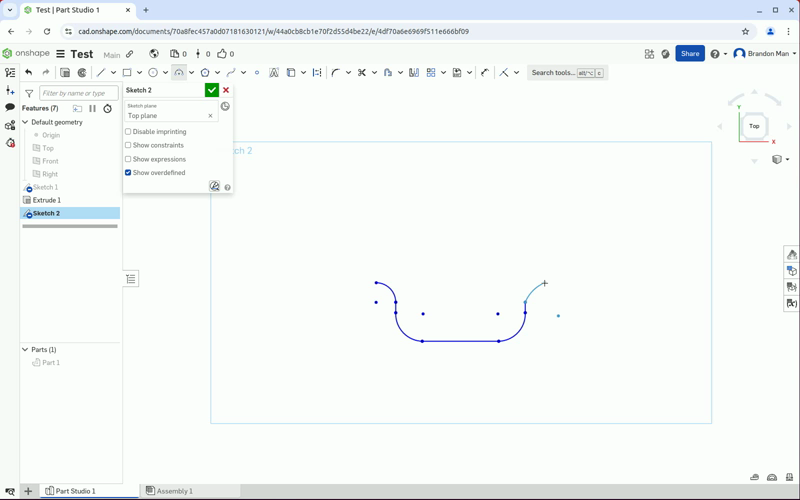
click(544, 282)
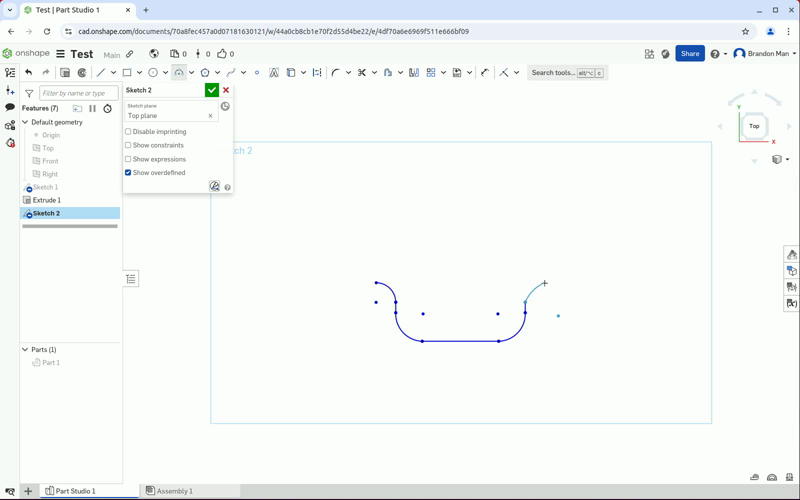
mouse_move(531, 288)
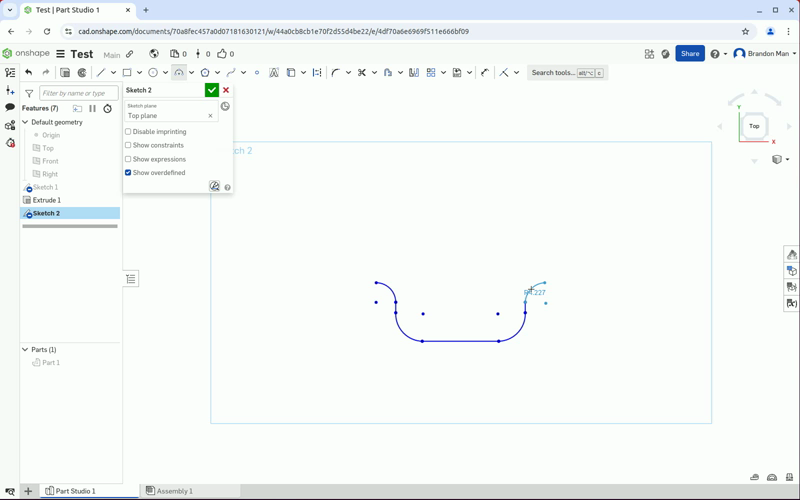
click(531, 288)
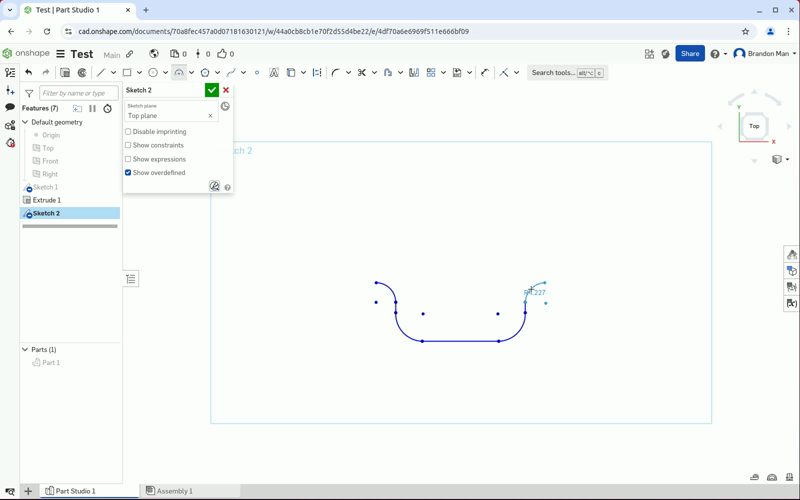
key_up(shift)
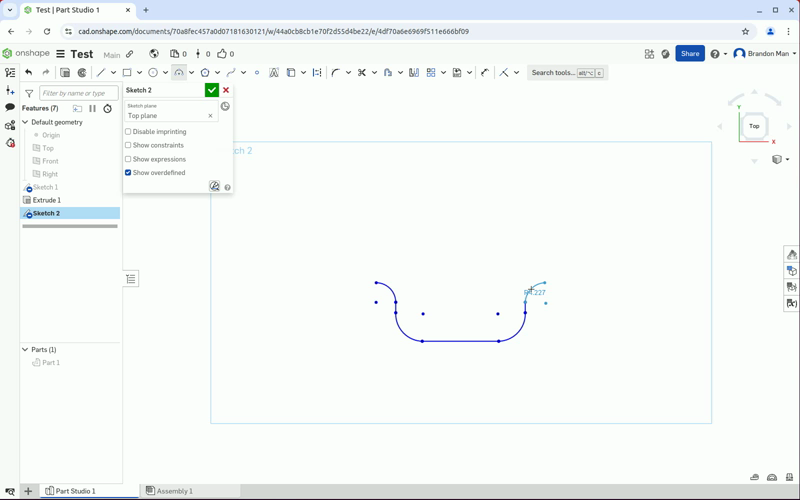
key(esc)
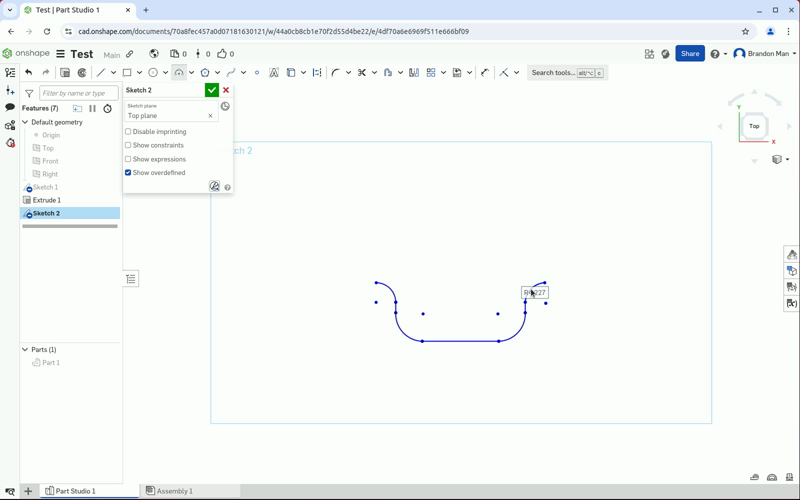
key(l)
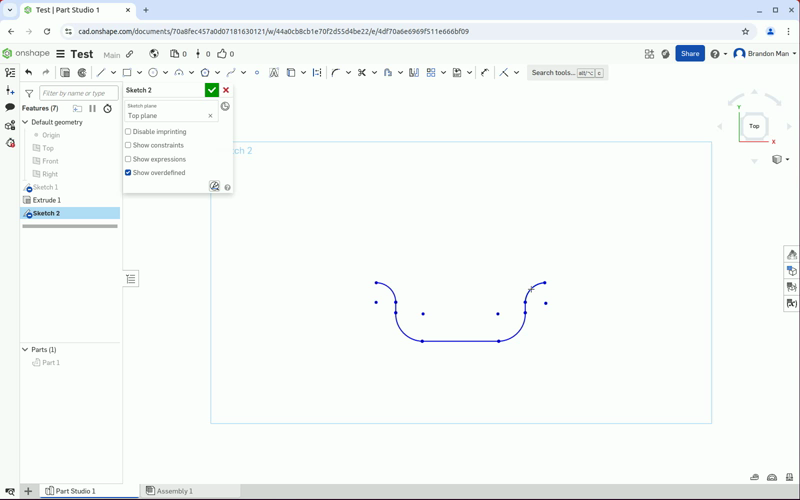
mouse_move(544, 282)
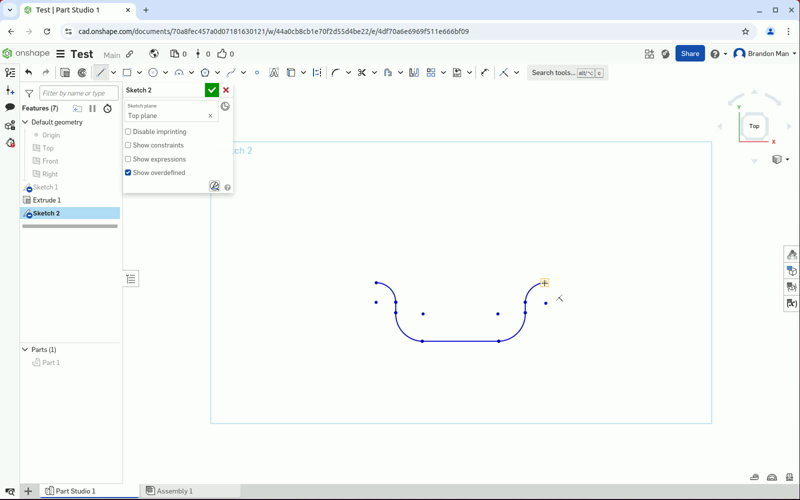
click(544, 282)
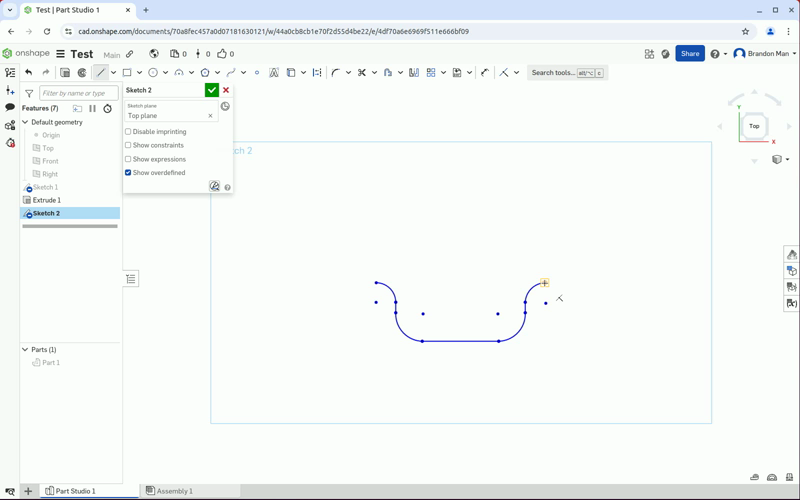
key_down(shift)
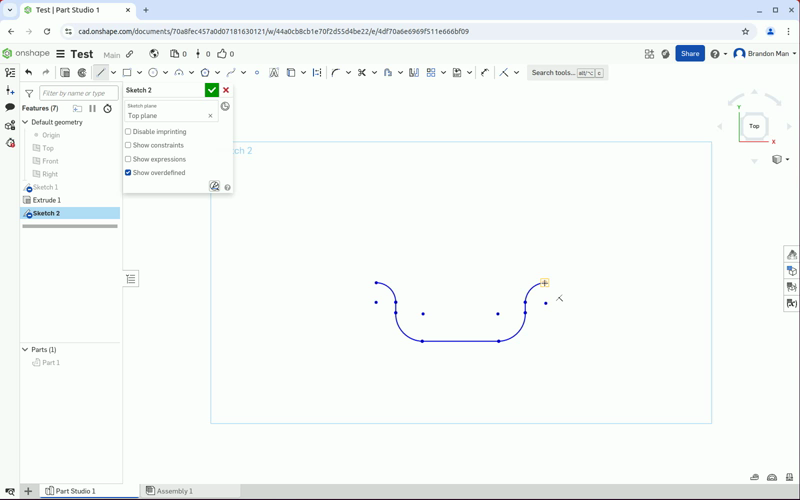
mouse_move(376, 282)
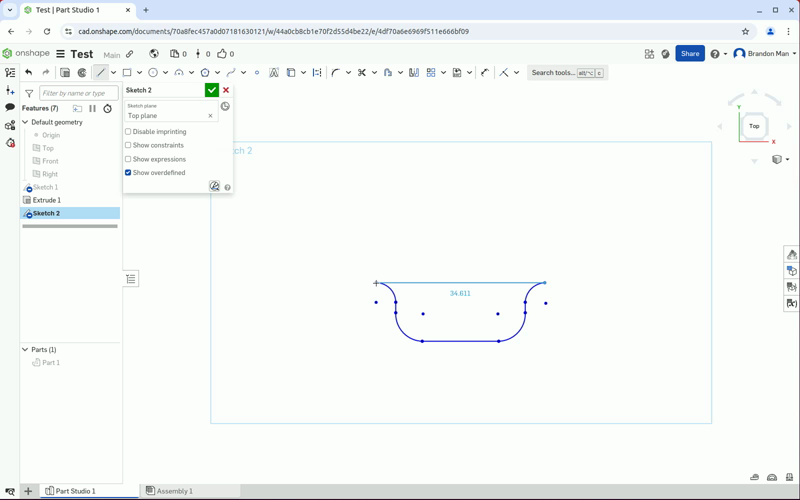
key_up(shift)
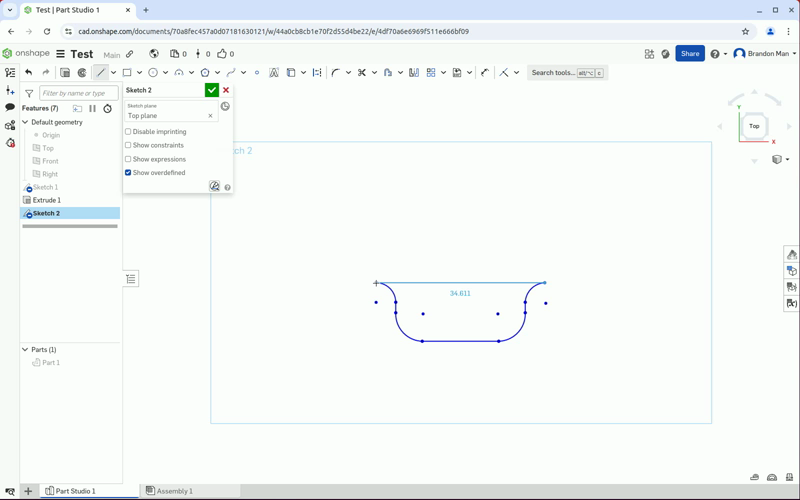
click(376, 282)
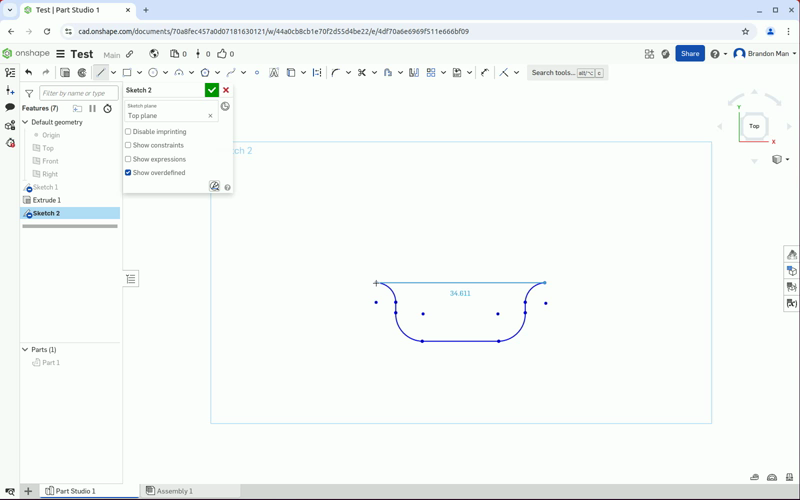
key(esc)
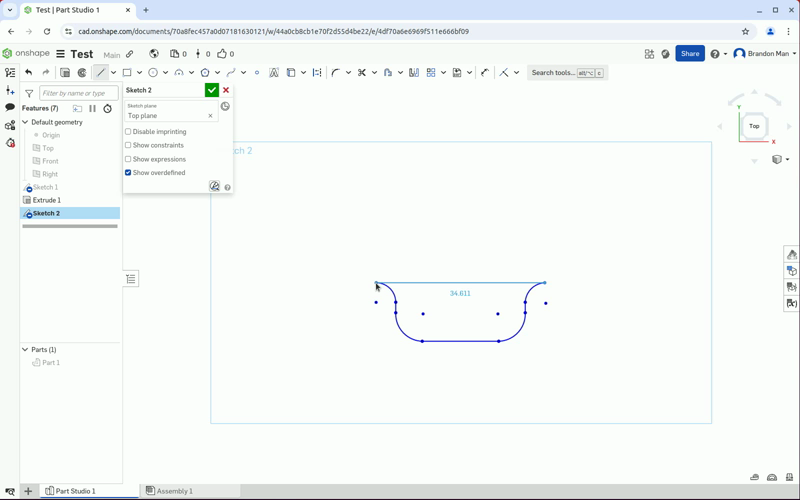
key(l)
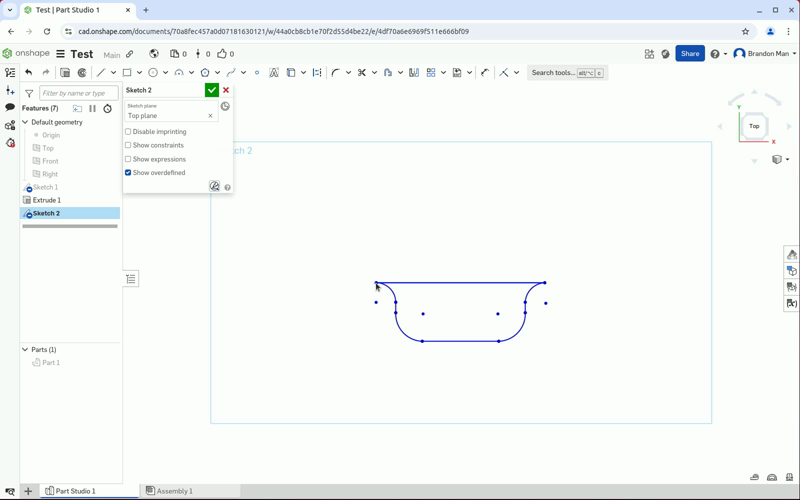
key_down(shift)
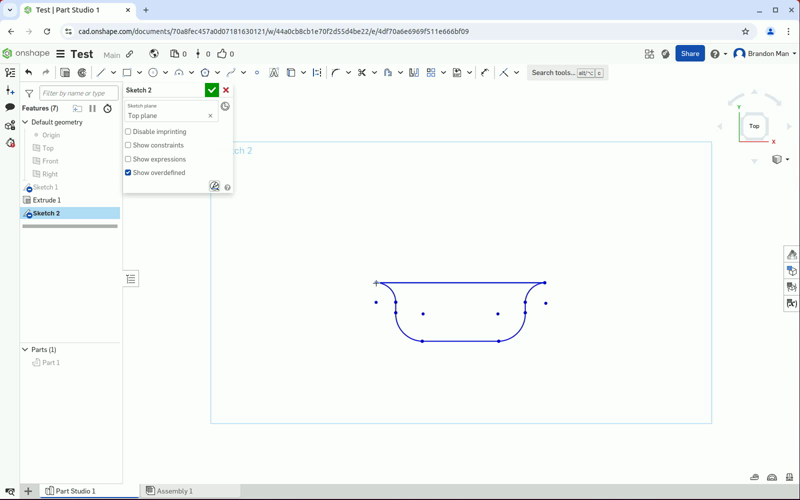
mouse_move(422, 325)
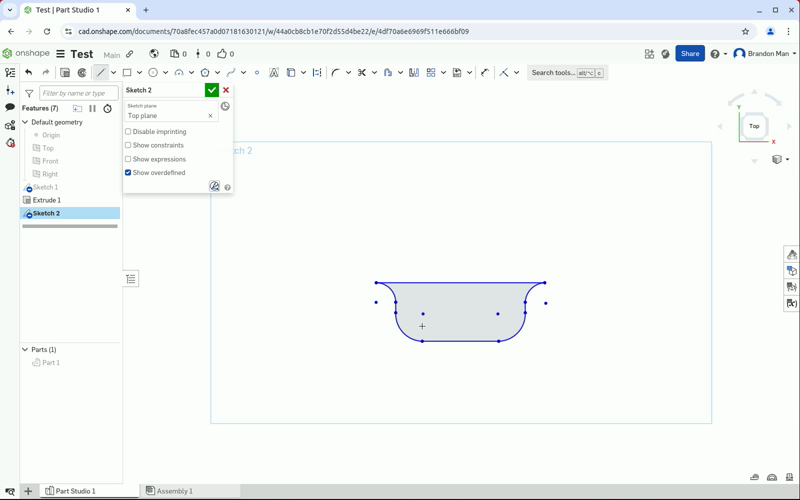
click(422, 325)
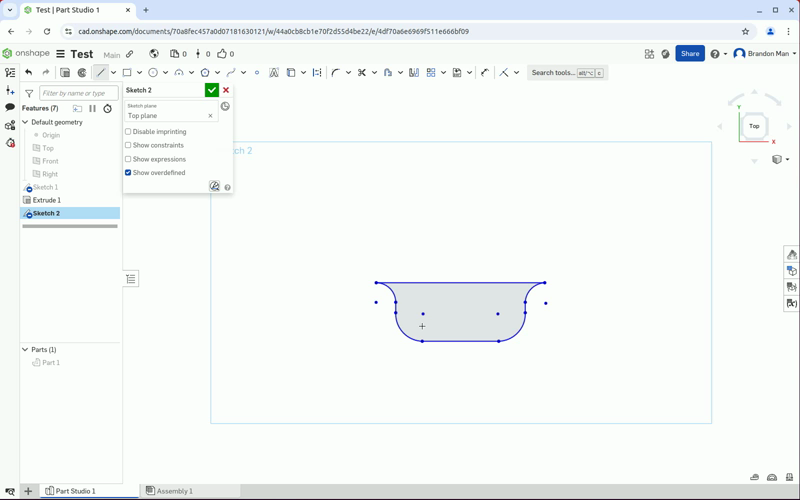
key_up(shift)
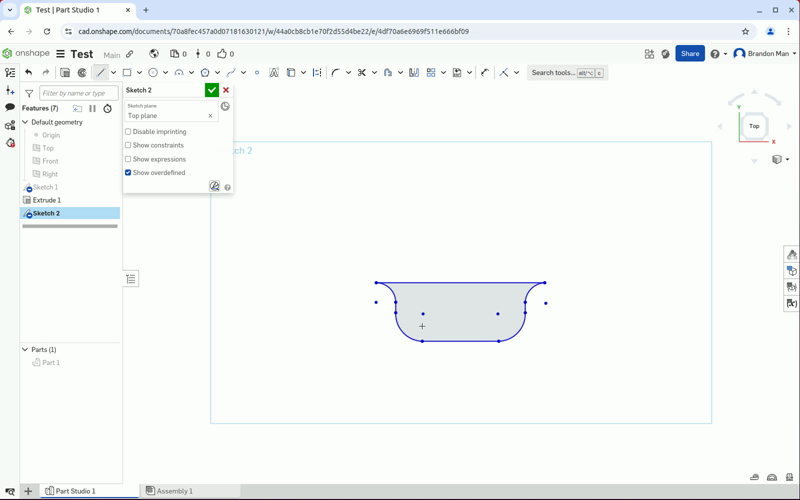
key_down(shift)
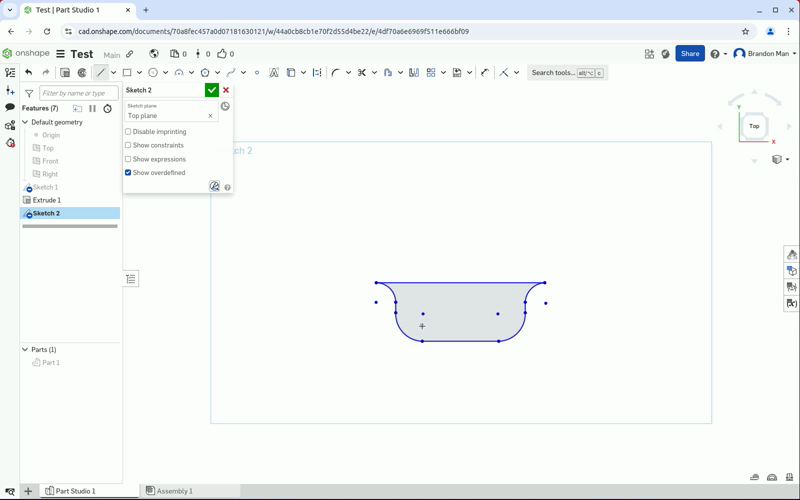
mouse_move(498, 325)
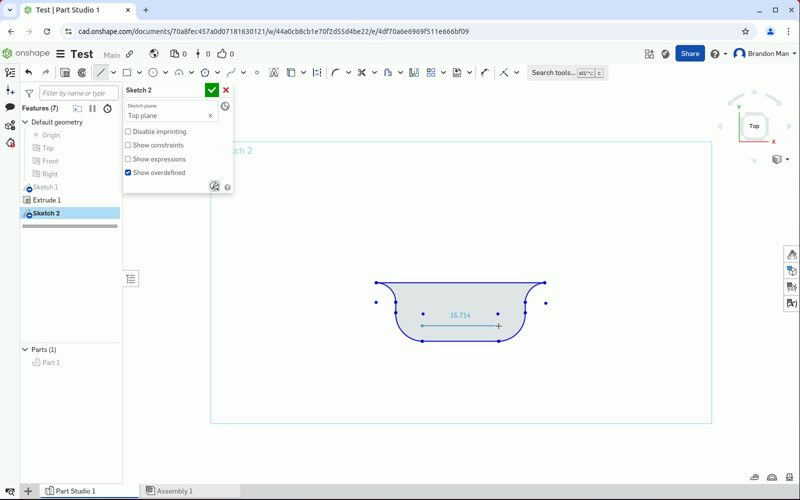
click(498, 325)
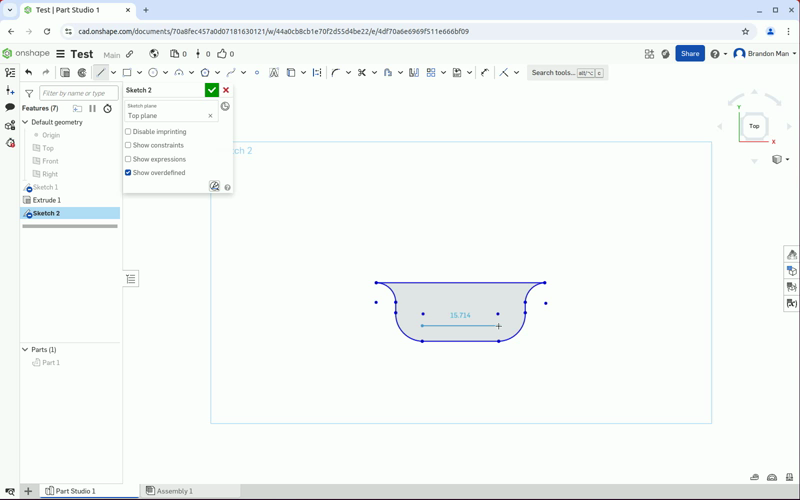
key_up(shift)
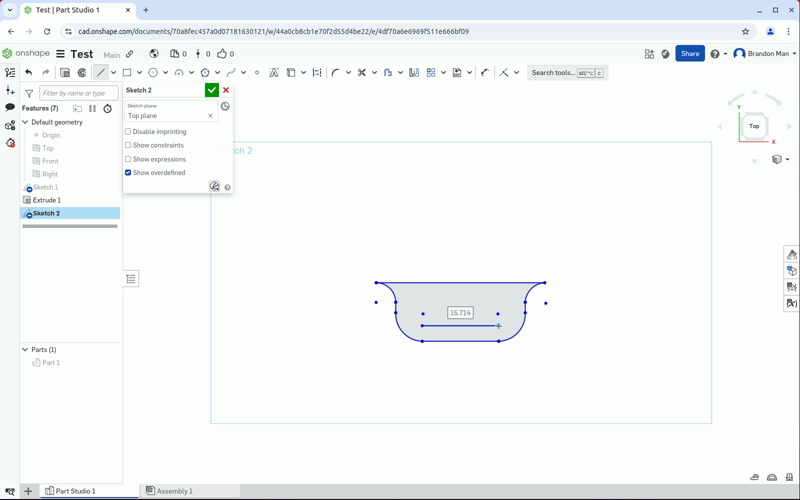
key(esc)
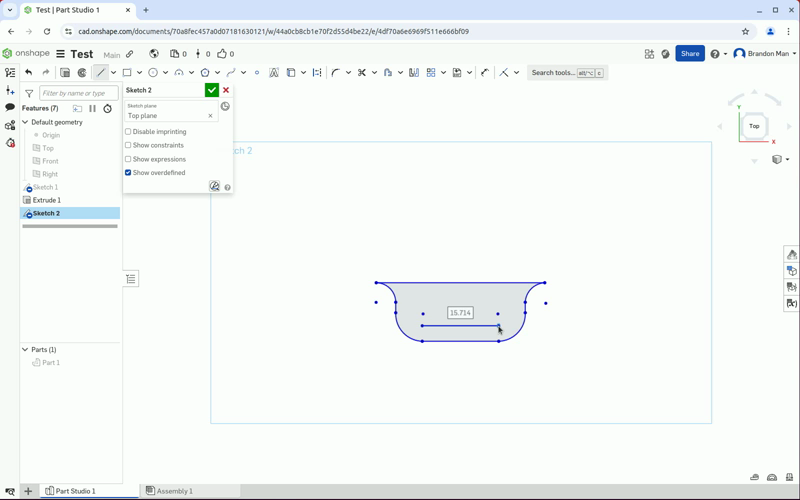
key(a)
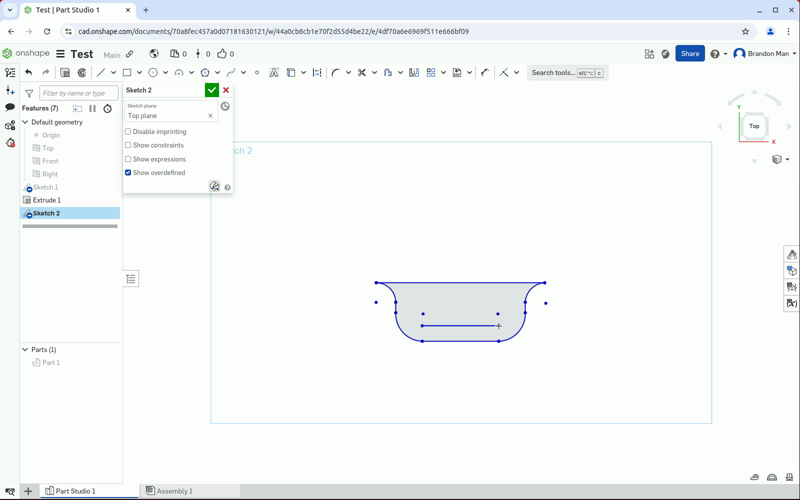
mouse_move(498, 325)
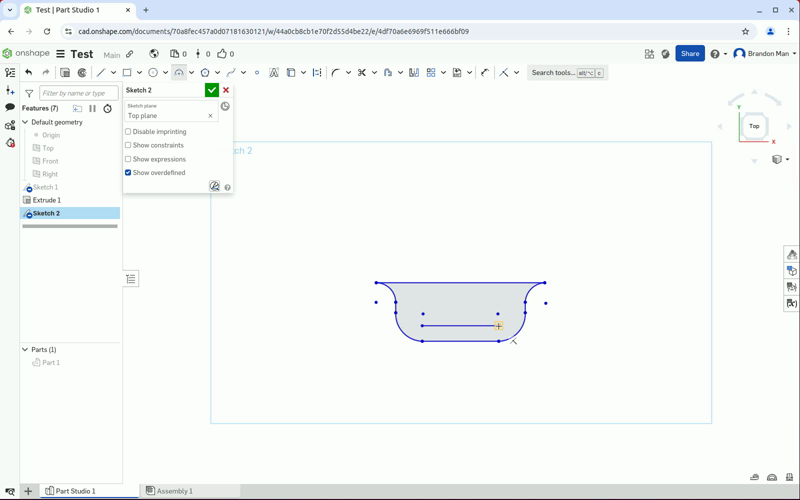
click(498, 325)
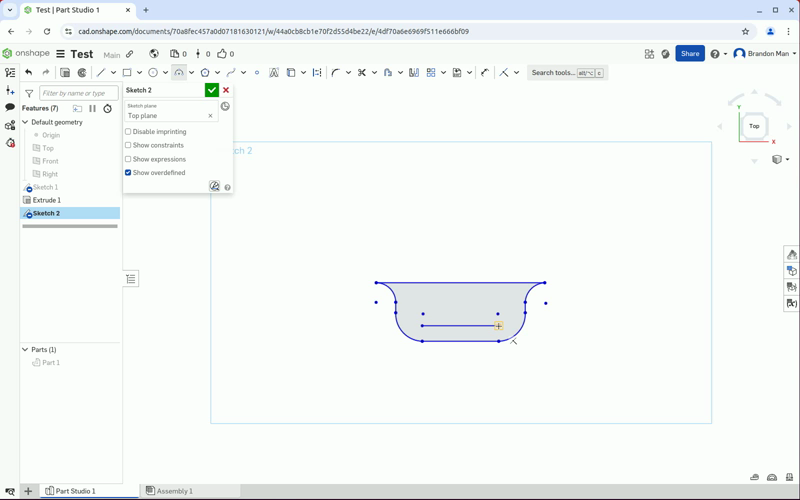
key_down(shift)
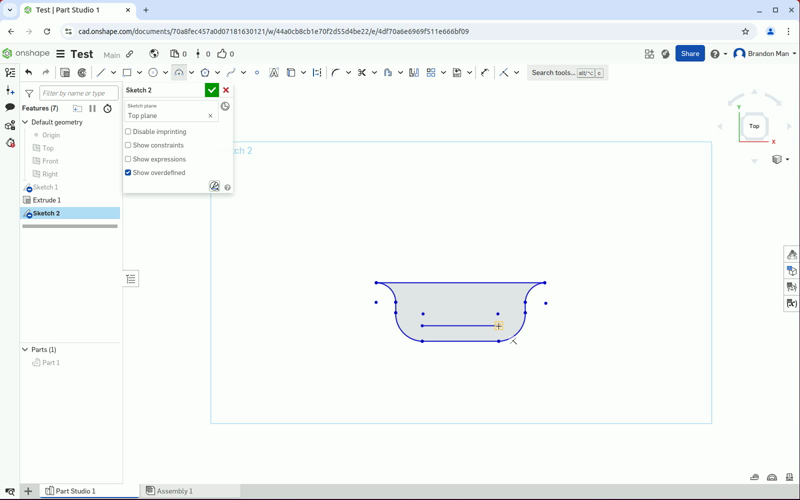
mouse_move(498, 300)
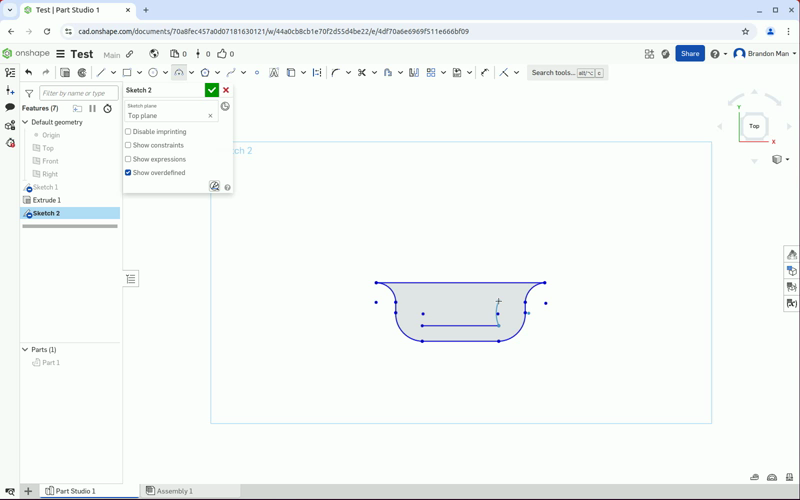
click(498, 300)
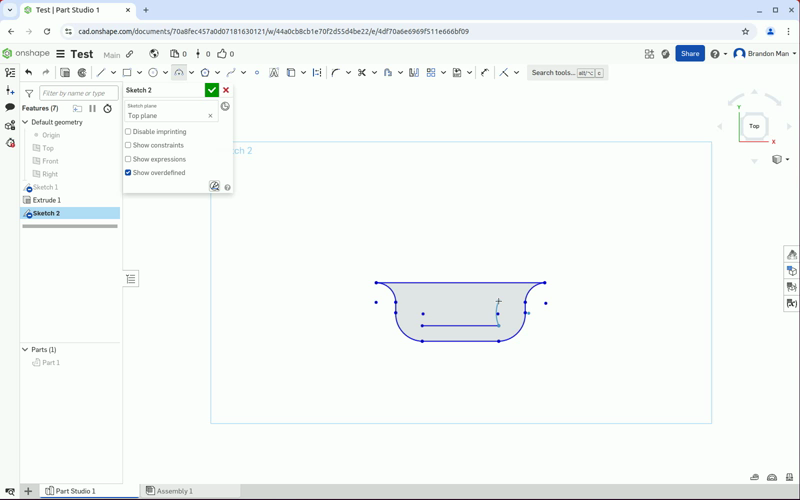
mouse_move(510, 312)
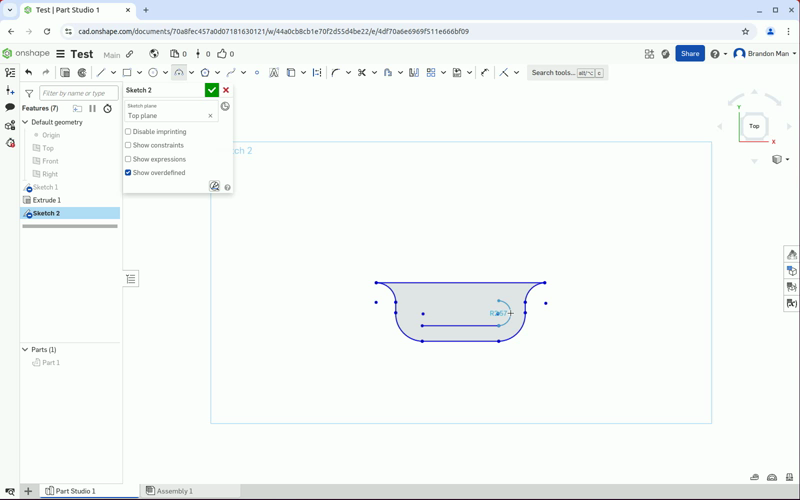
click(510, 312)
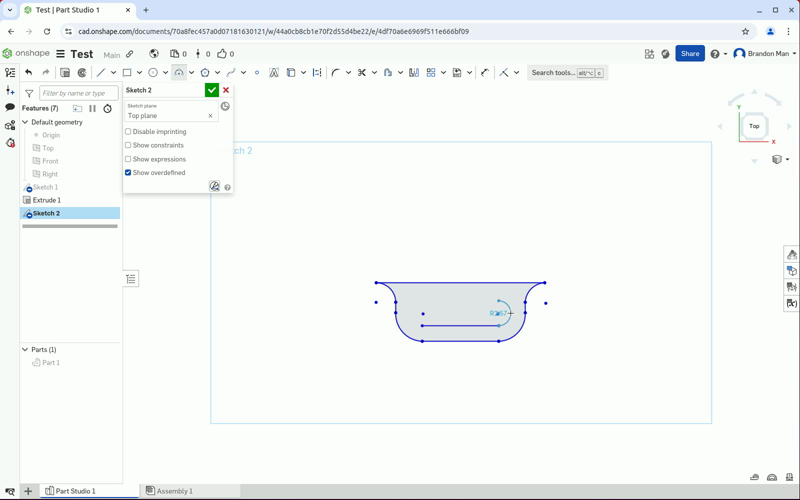
key_up(shift)
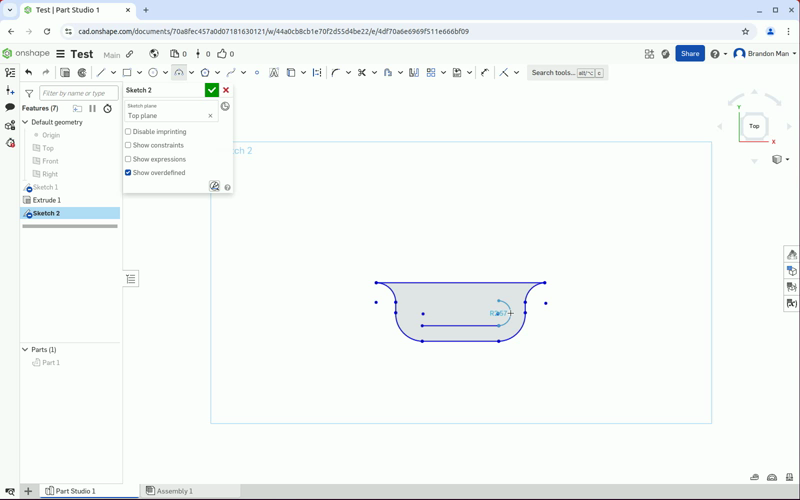
key(esc)
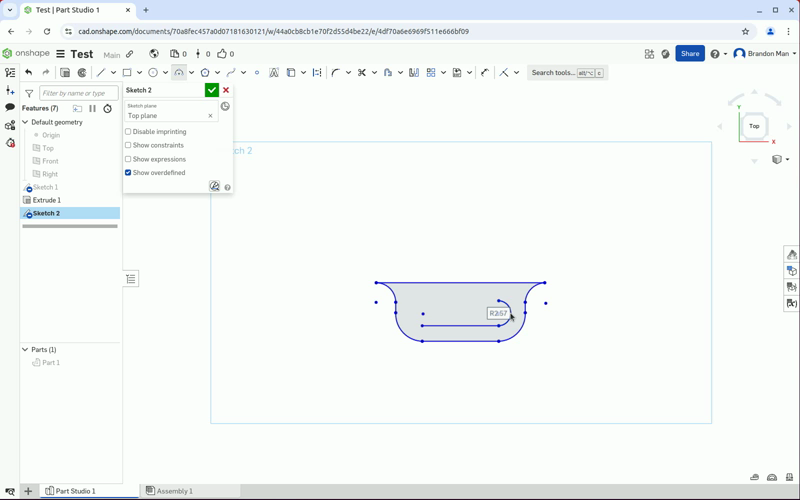
key(l)
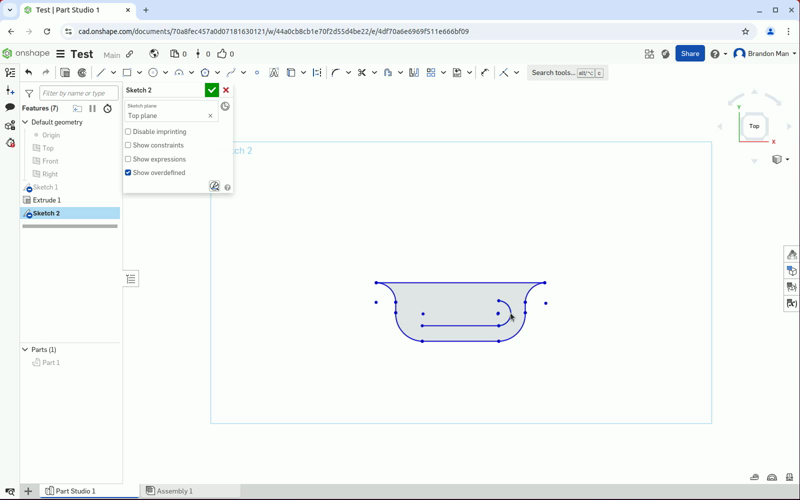
mouse_move(498, 300)
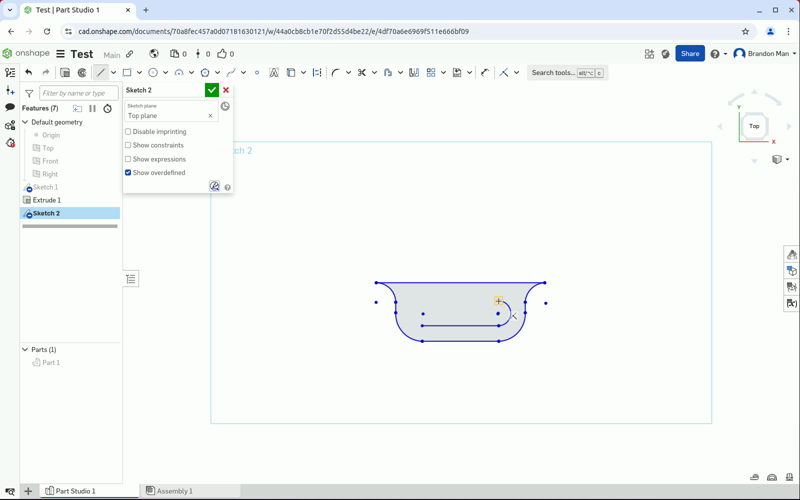
click(498, 300)
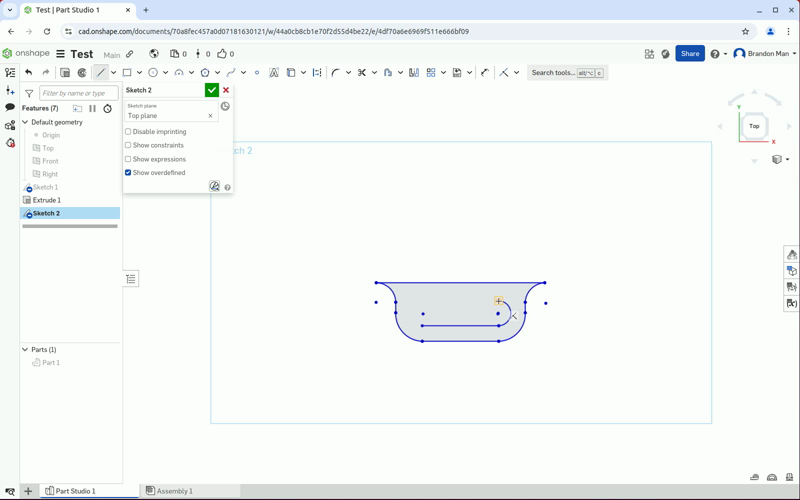
key_down(shift)
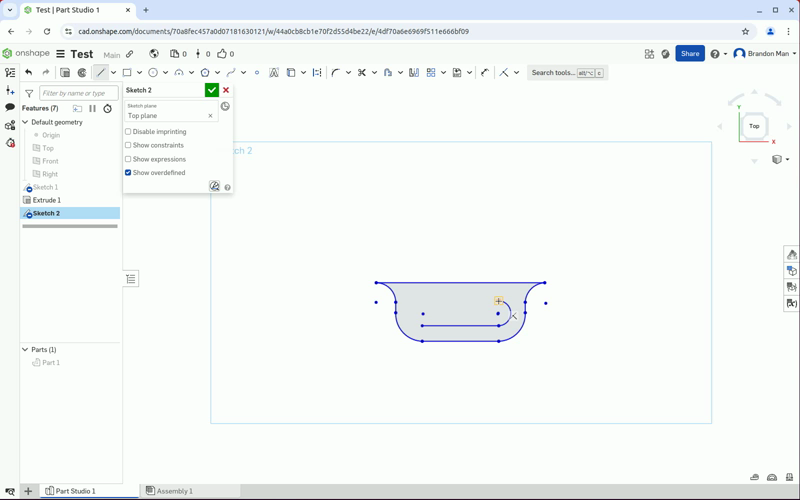
mouse_move(422, 300)
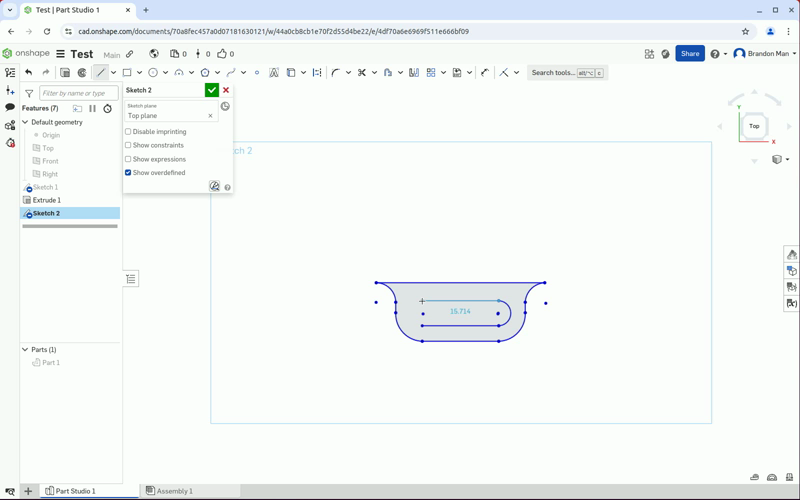
click(422, 300)
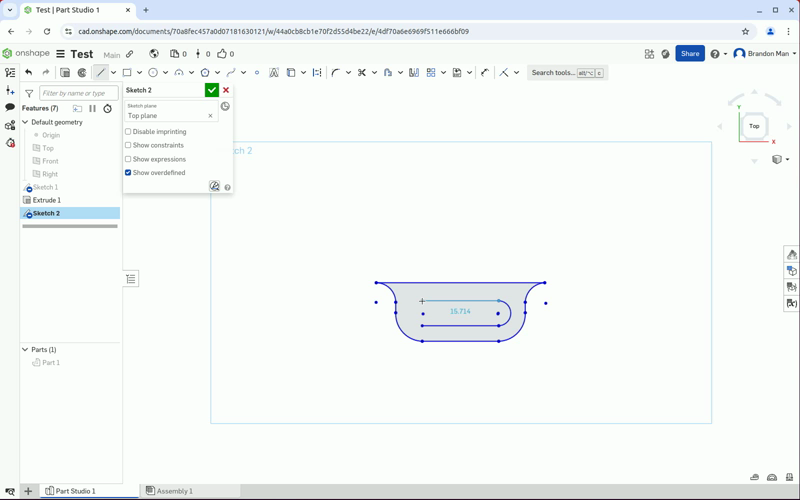
key_up(shift)
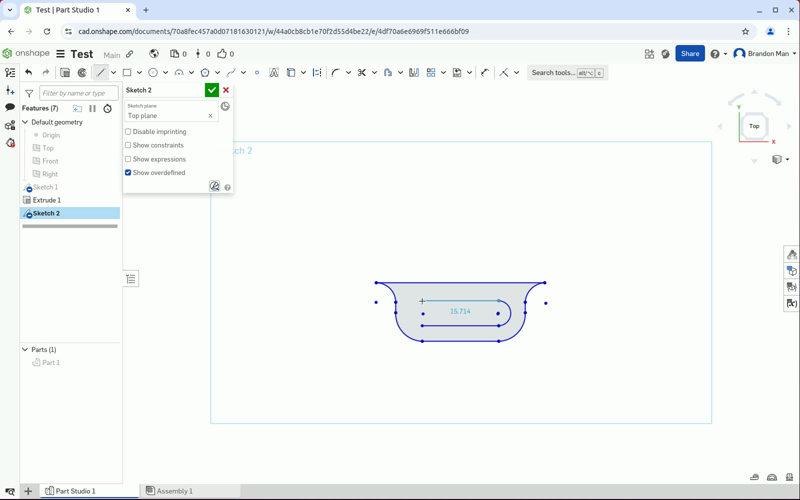
key(esc)
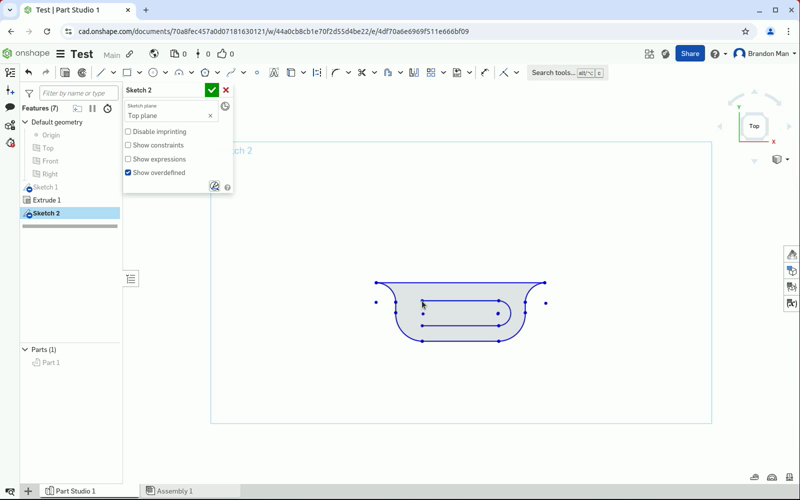
key(a)
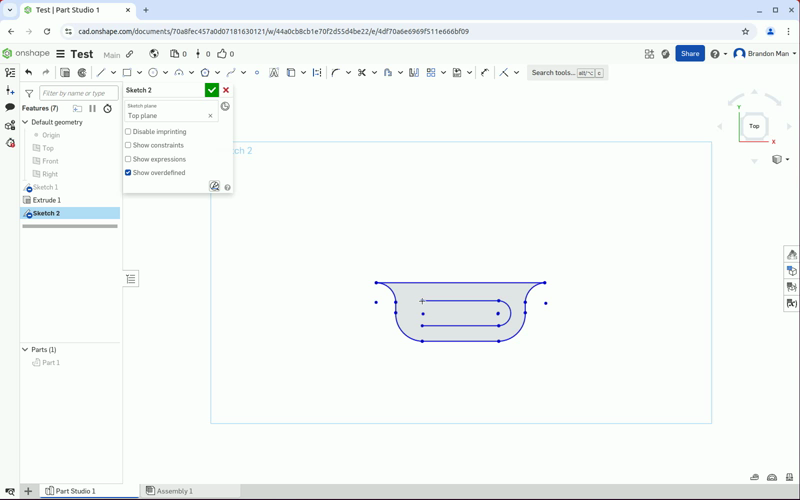
mouse_move(422, 300)
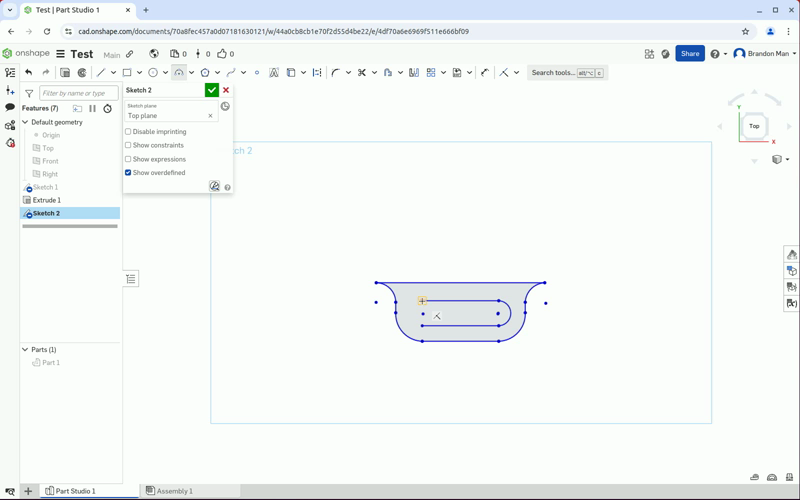
click(422, 300)
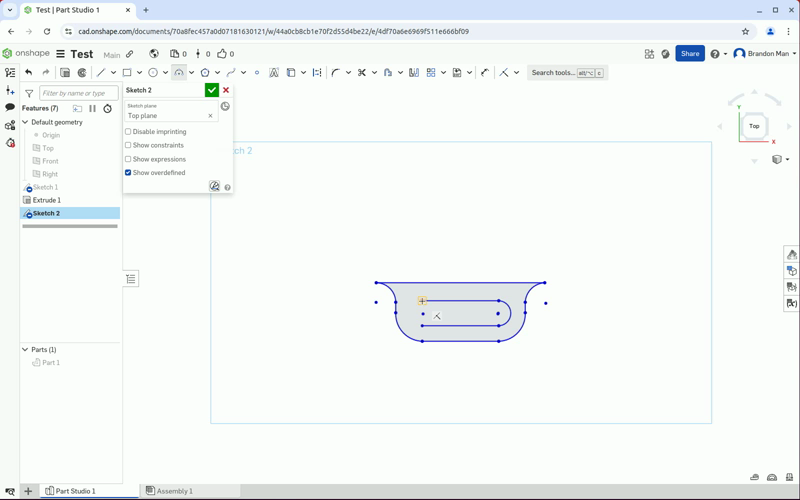
mouse_move(422, 325)
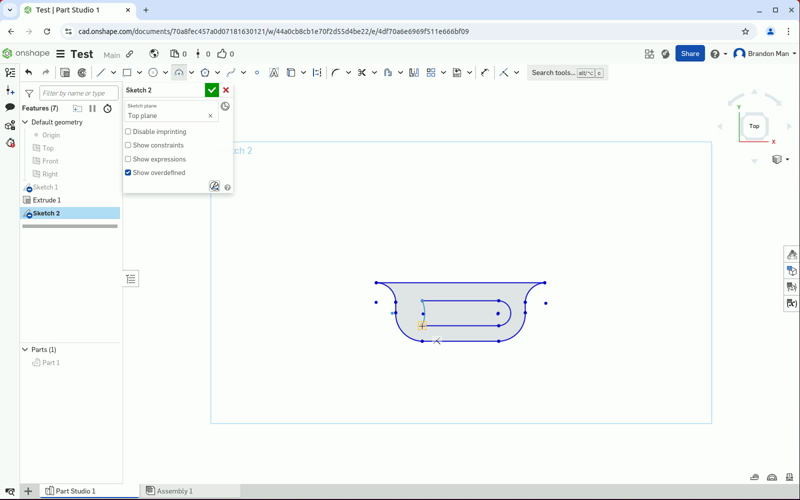
click(422, 325)
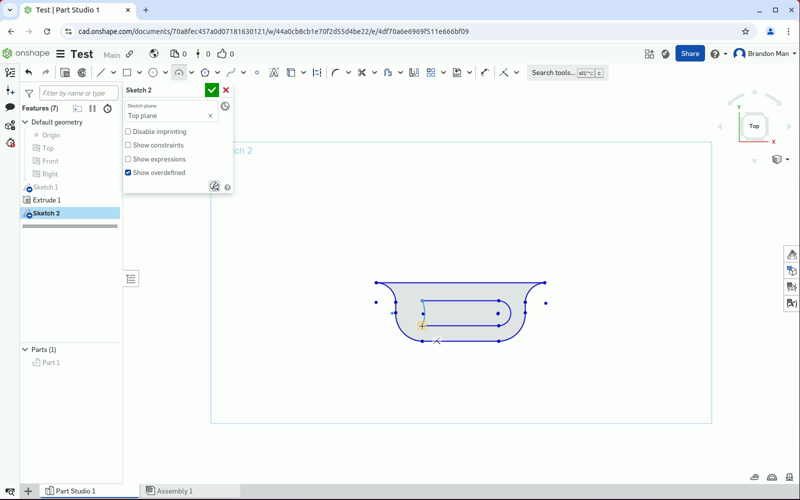
key_down(shift)
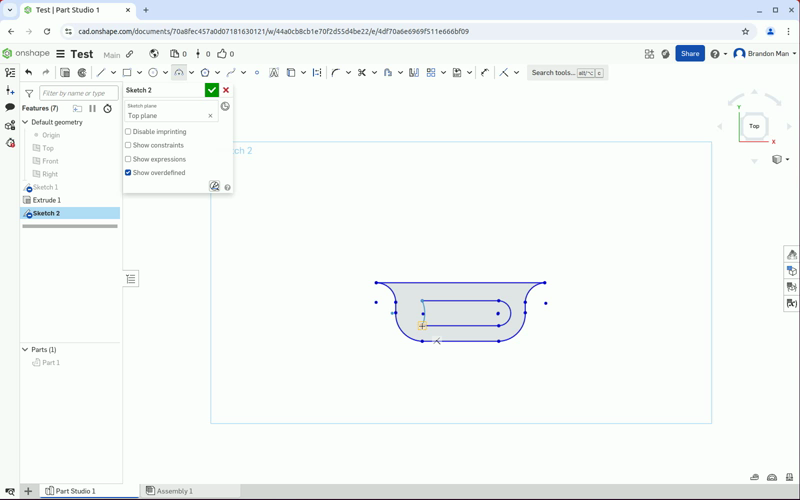
mouse_move(410, 312)
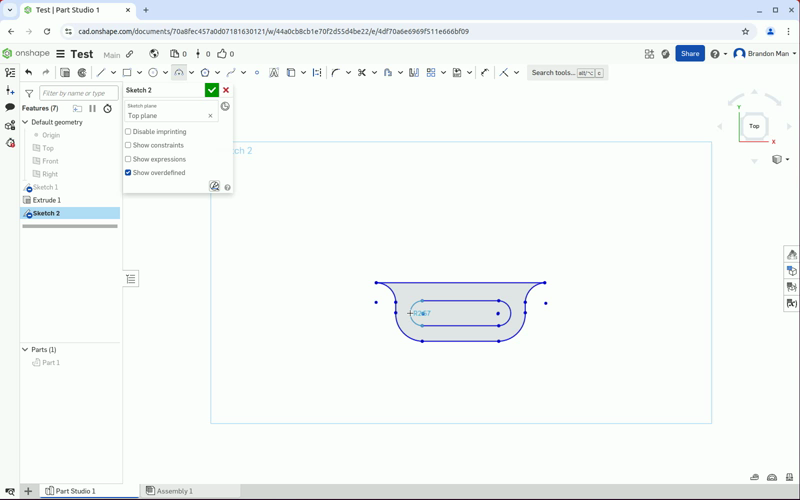
click(410, 312)
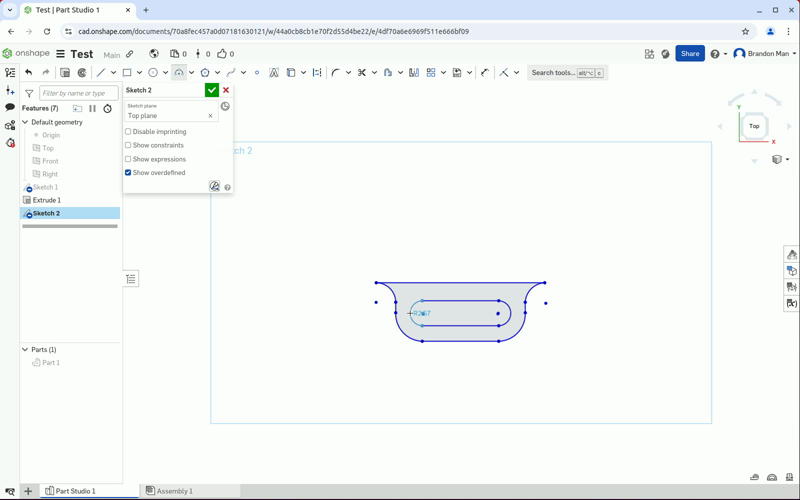
key_up(shift)
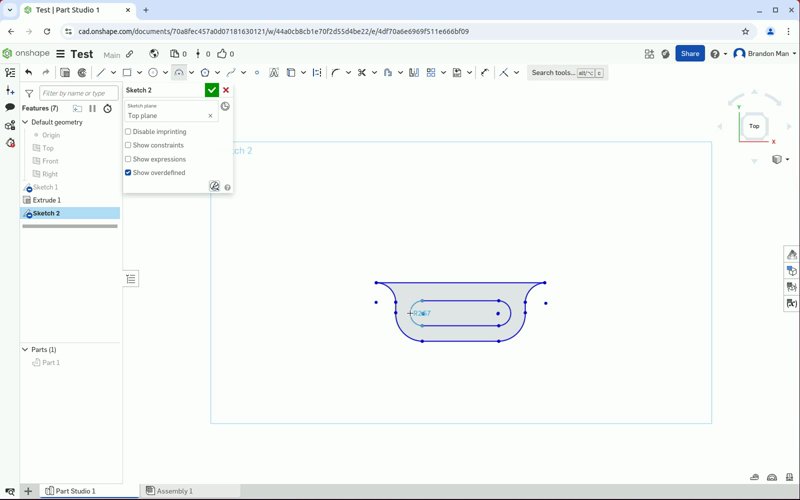
key(esc)
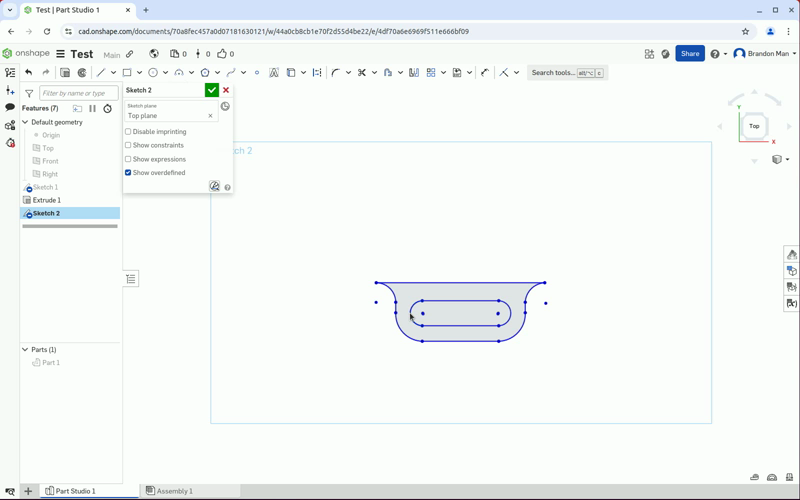
mouse_move(513, 300)
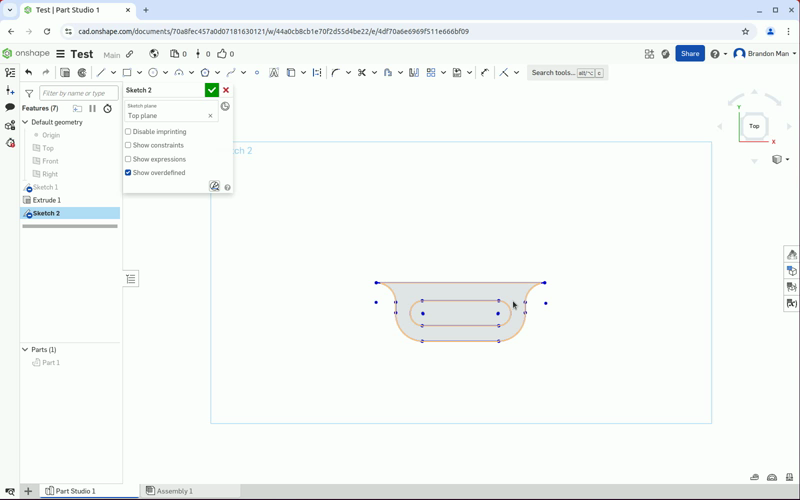
click(513, 300)
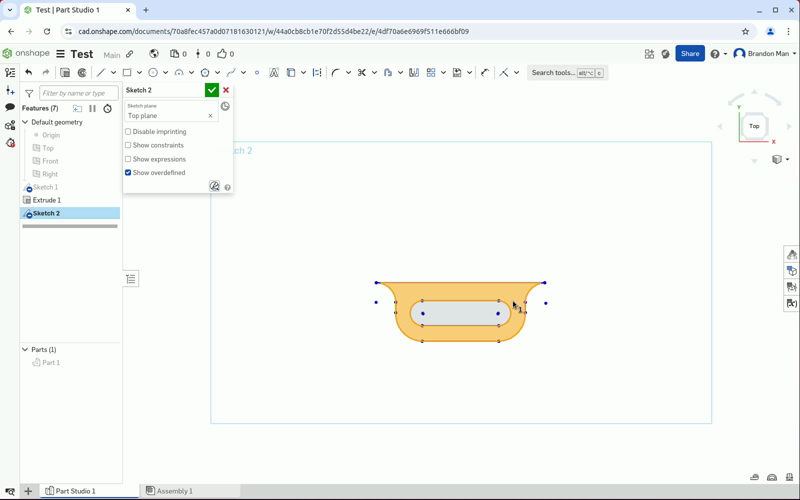
mouse_move(73, 352)
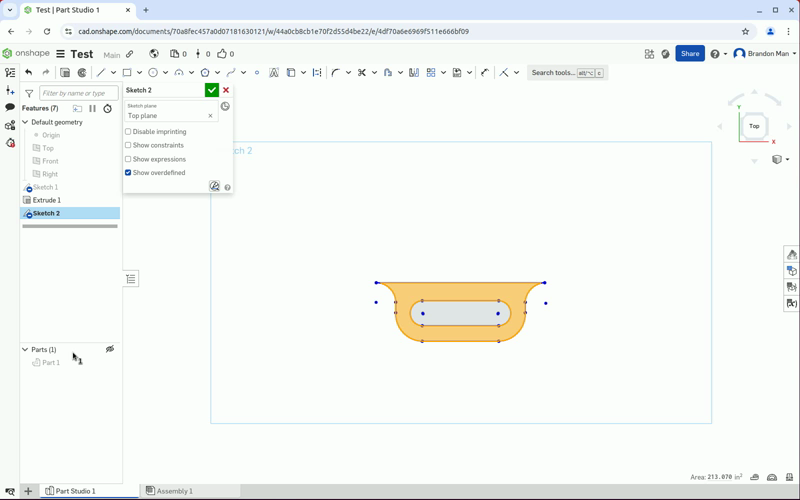
key(shift+y)
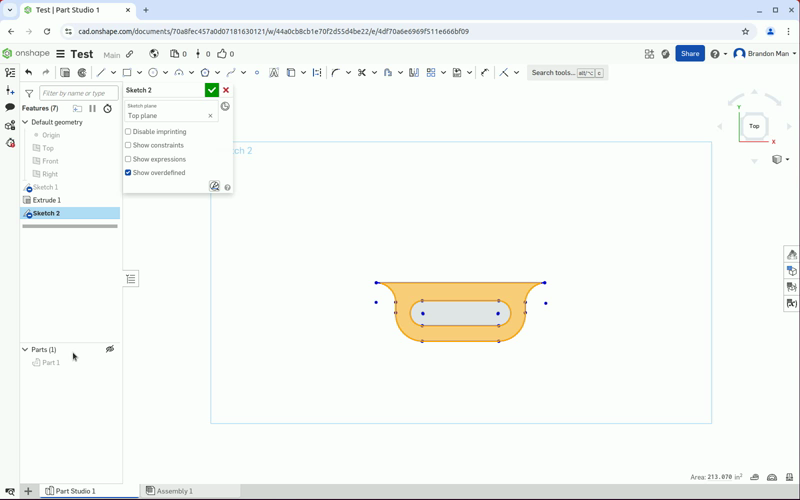
key(shift+e)
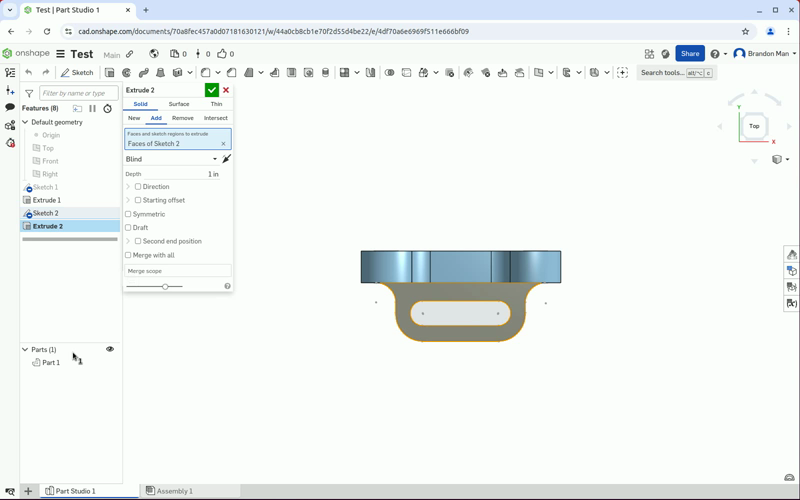
mouse_move(143, 106)
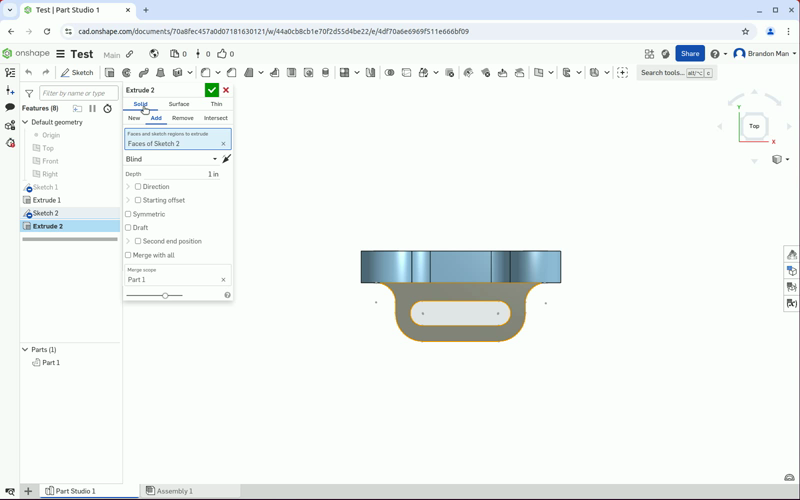
click(143, 106)
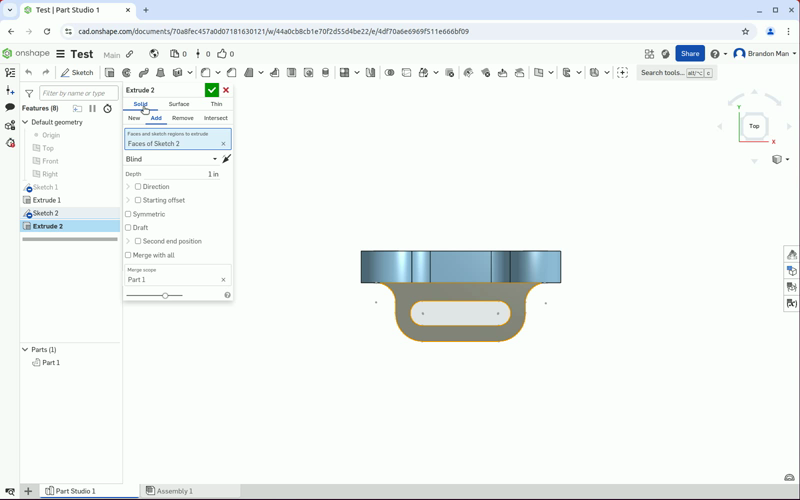
mouse_move(137, 120)
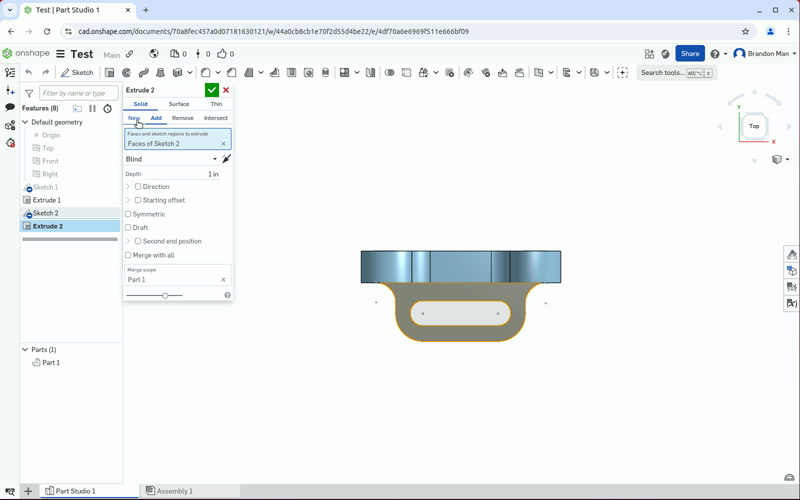
click(137, 120)
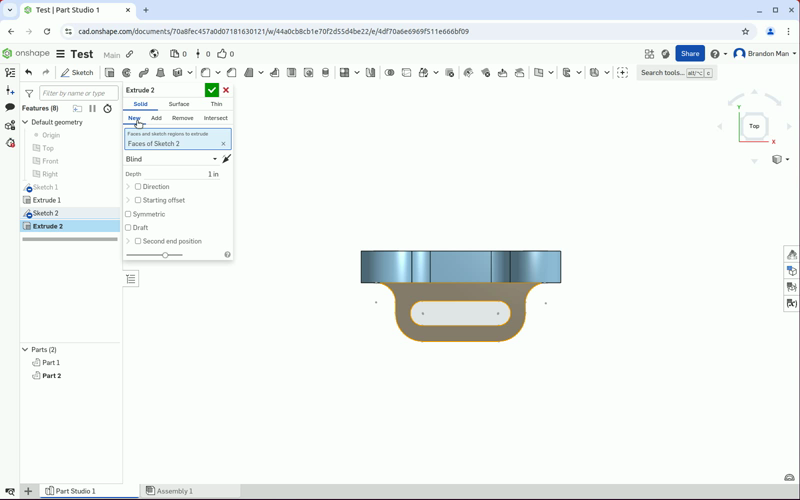
key(tab, 4)
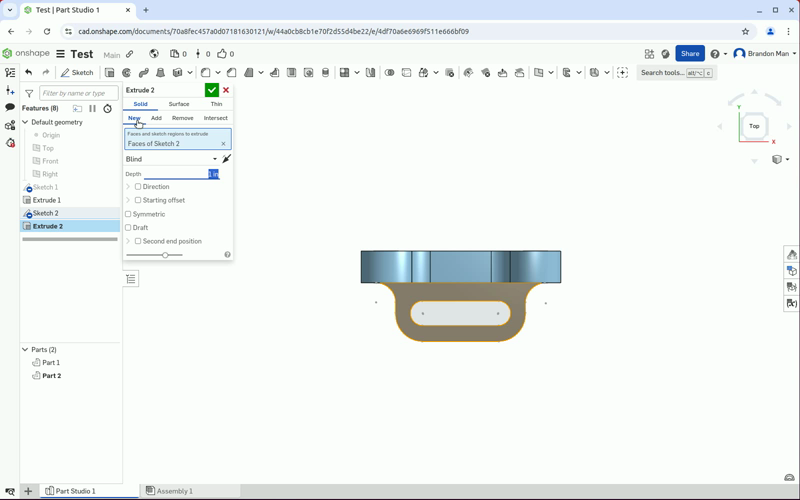
text(6.499)
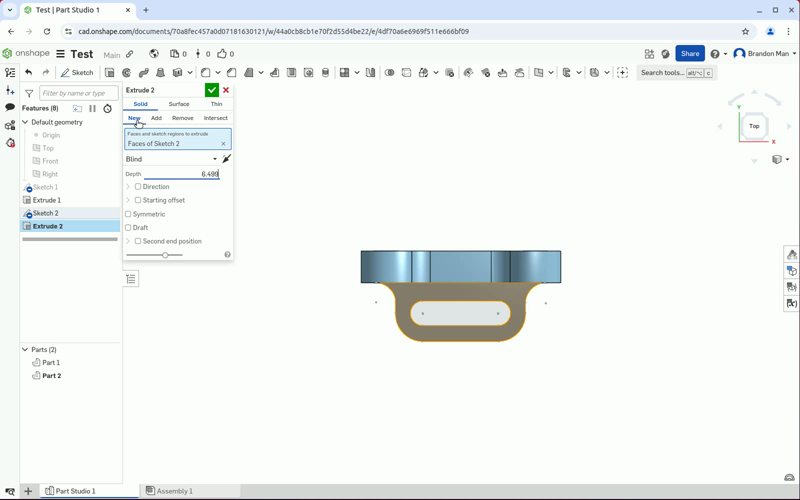
key(enter)
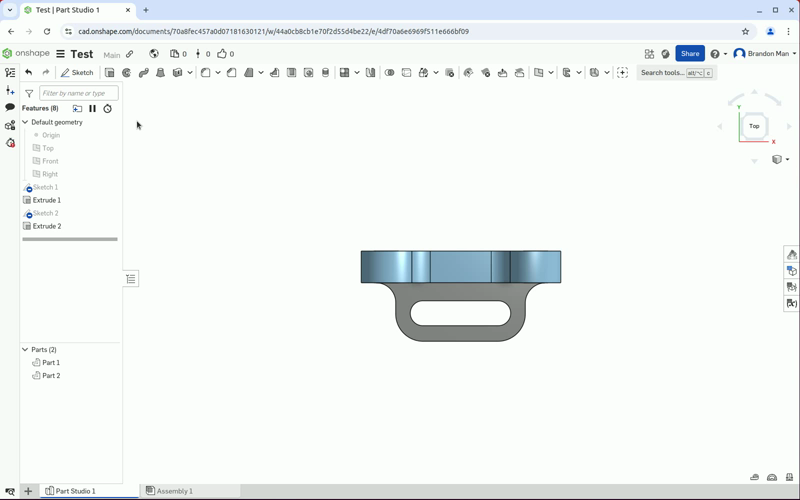
key(shift+h)
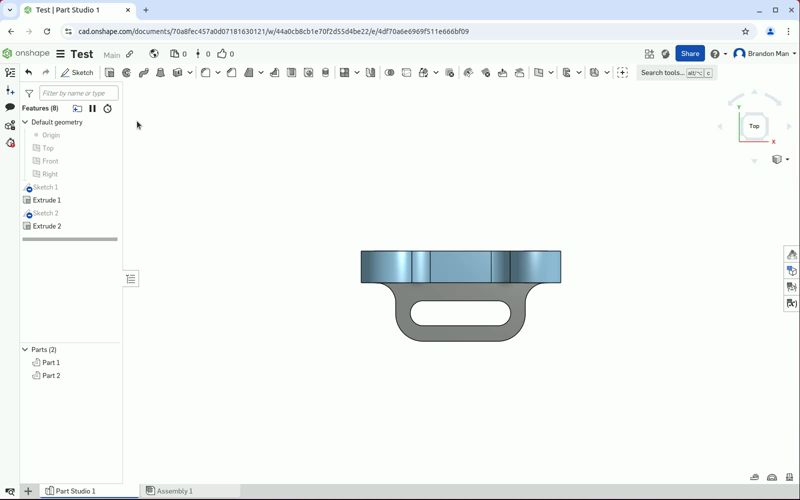
key(shift+h)
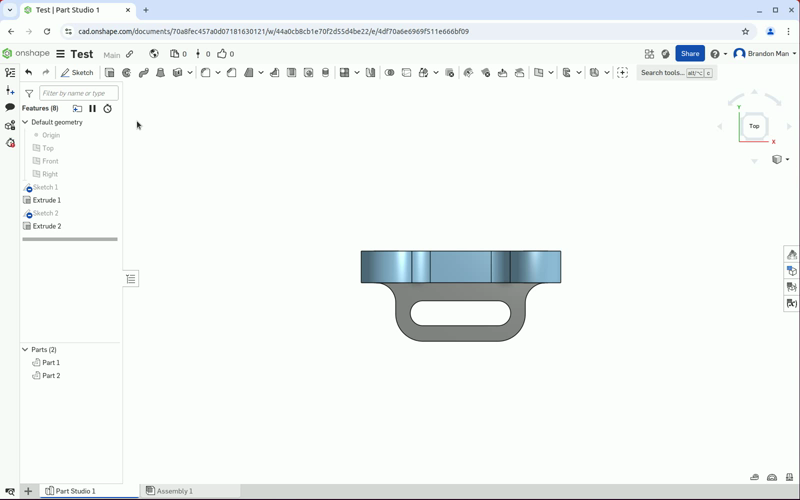
key(shift+7)
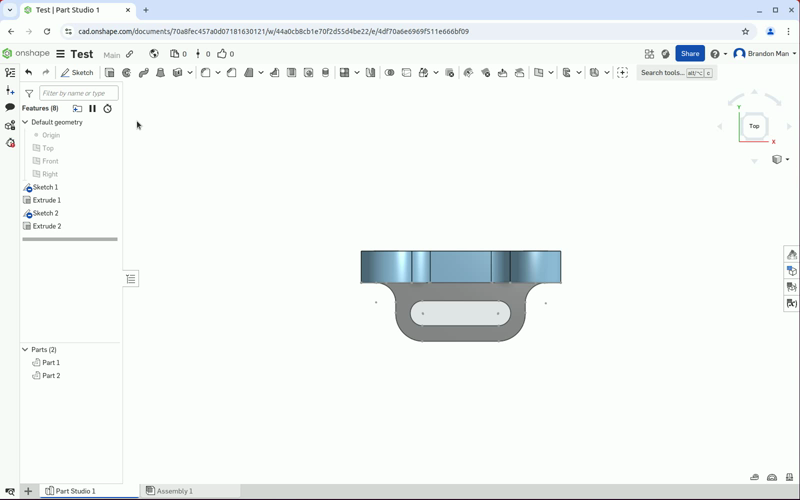
key(up, 3)
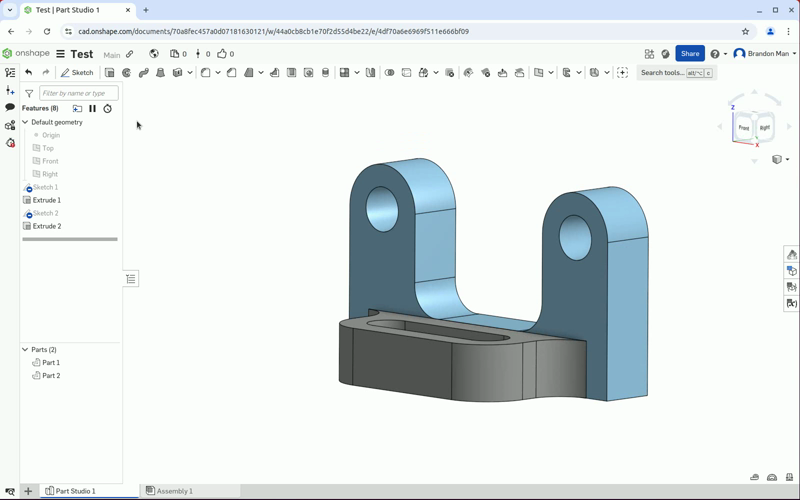
key(left, 3)
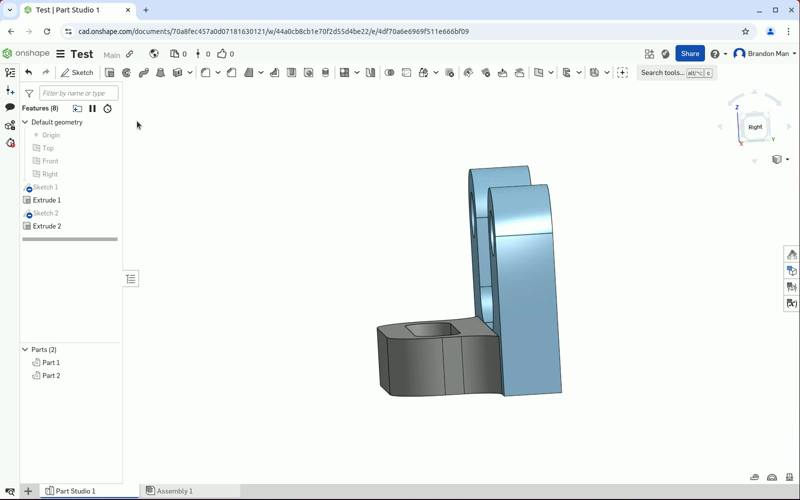
key(right, 3)
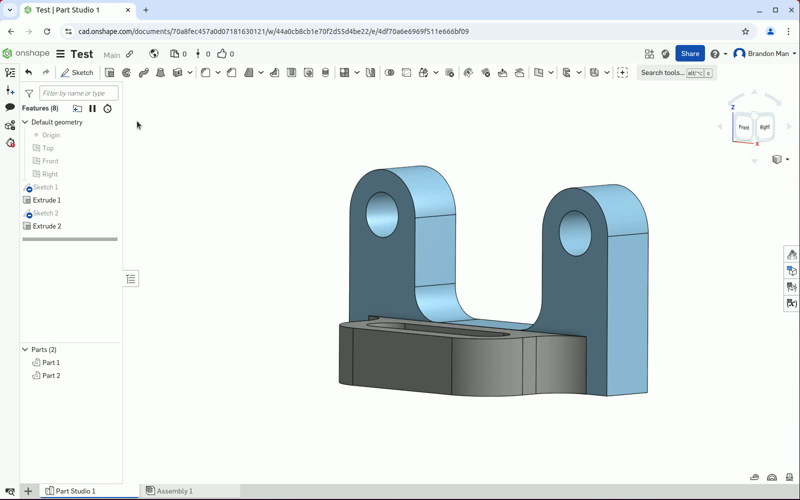
key(down, 3)
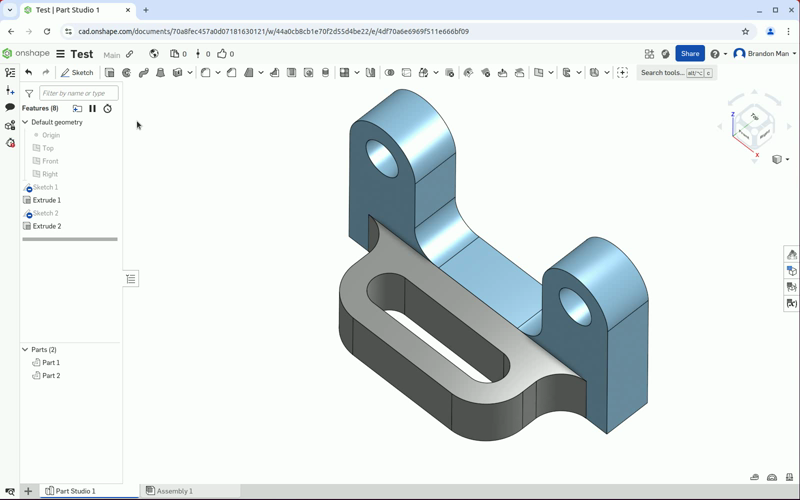
mouse_move(73, 189)
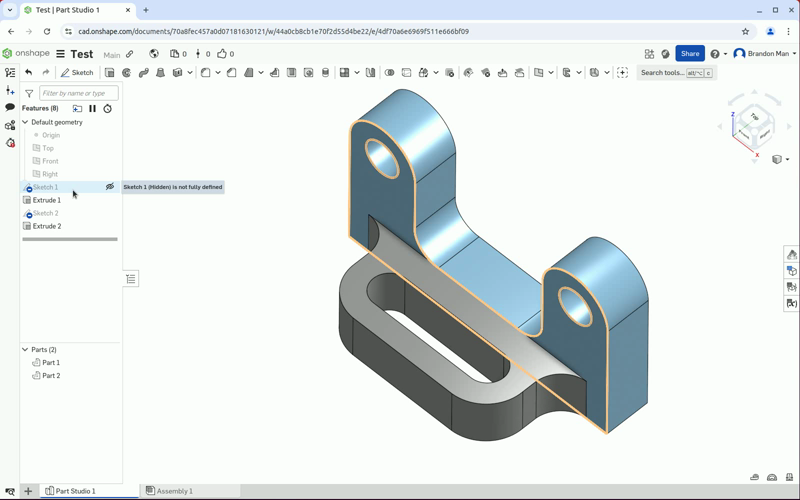
click(73, 189)